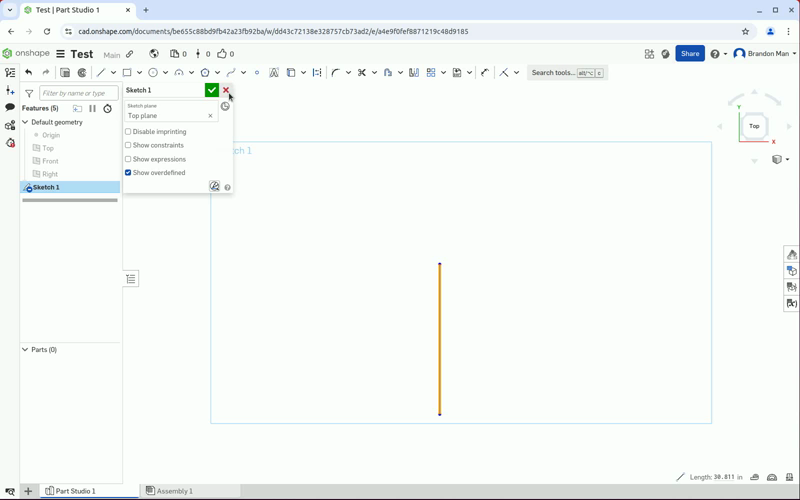
key(shift+h)
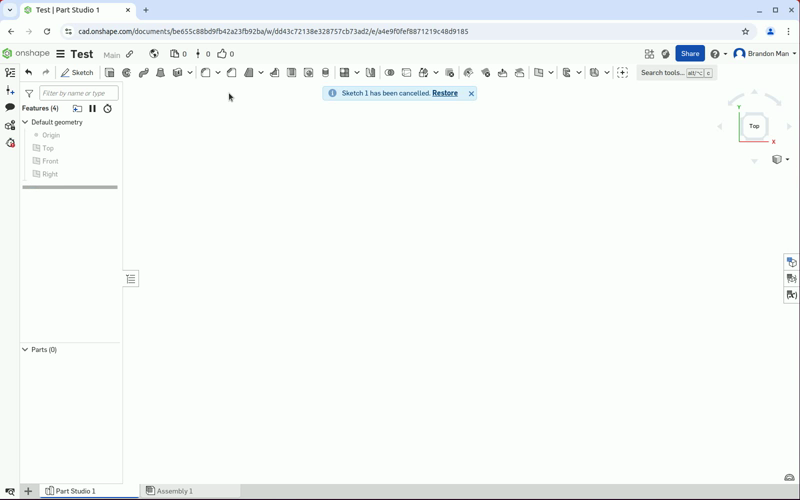
mouse_move(73, 352)
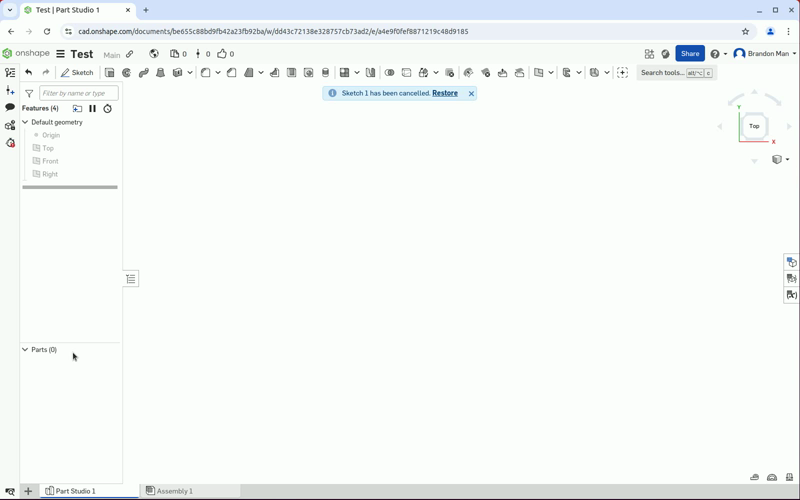
key(y)
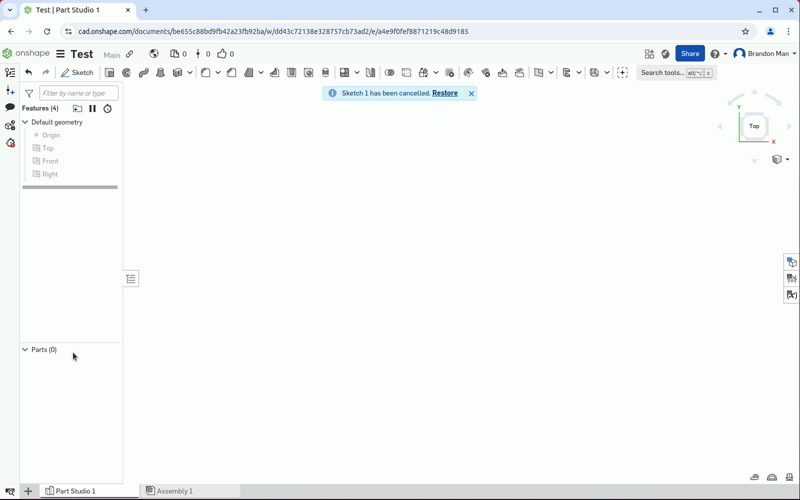
key(shift+p)
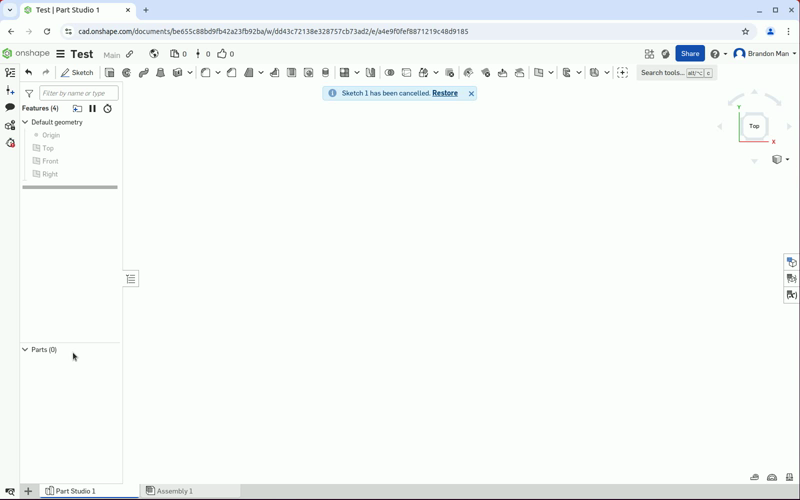
key(space)
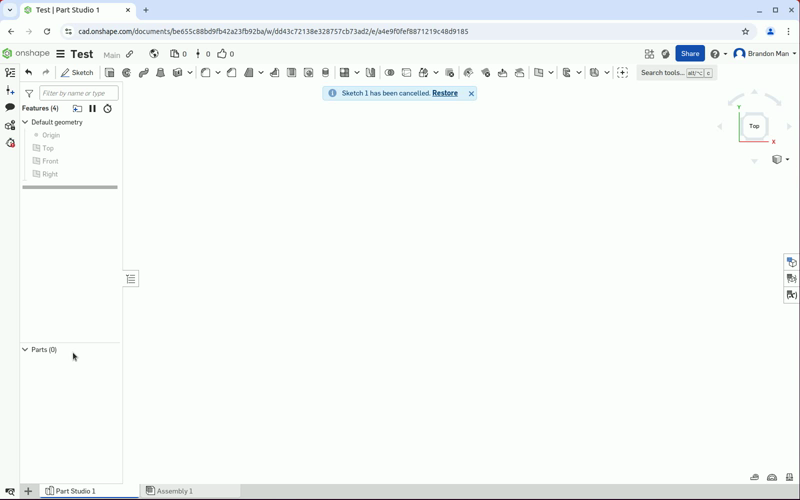
key_down(shift)
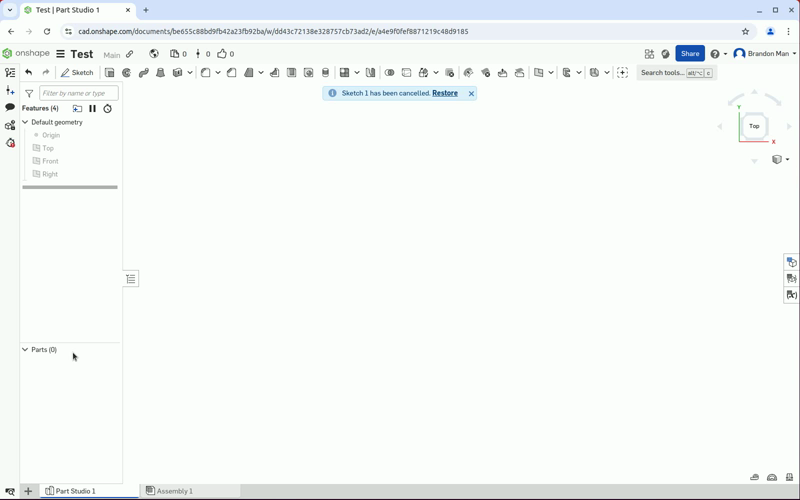
key(up)
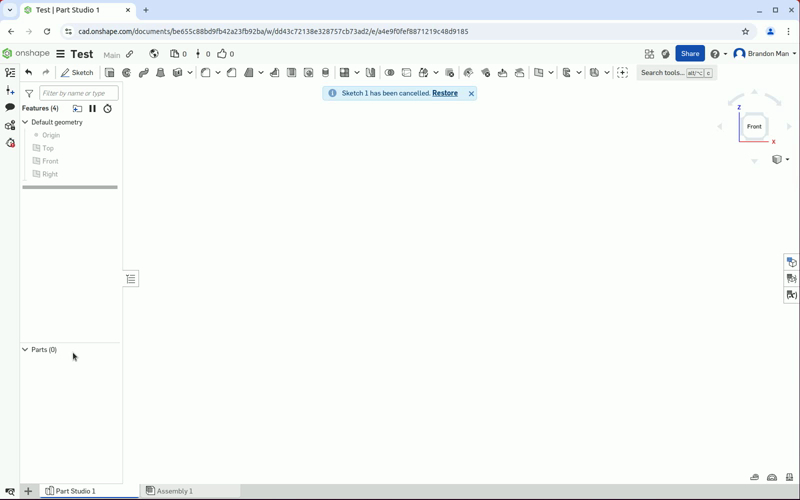
key_up(shift)
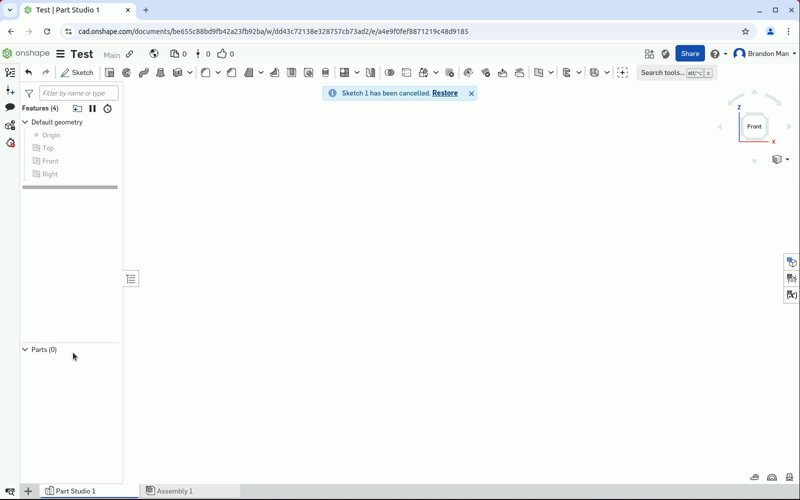
mouse_move(73, 352)
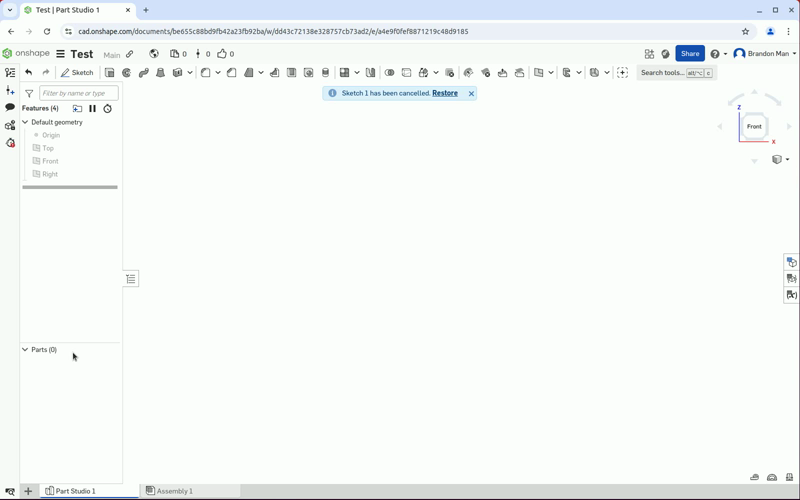
key(shift+y)
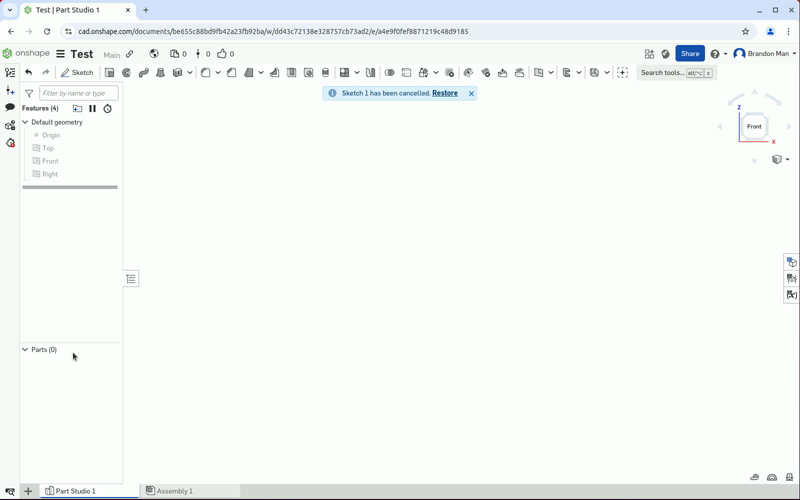
key(shift+s)
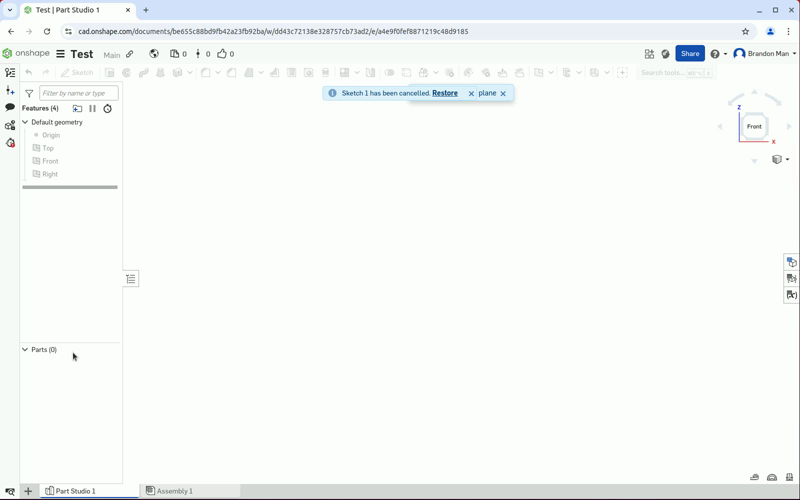
mouse_move(73, 163)
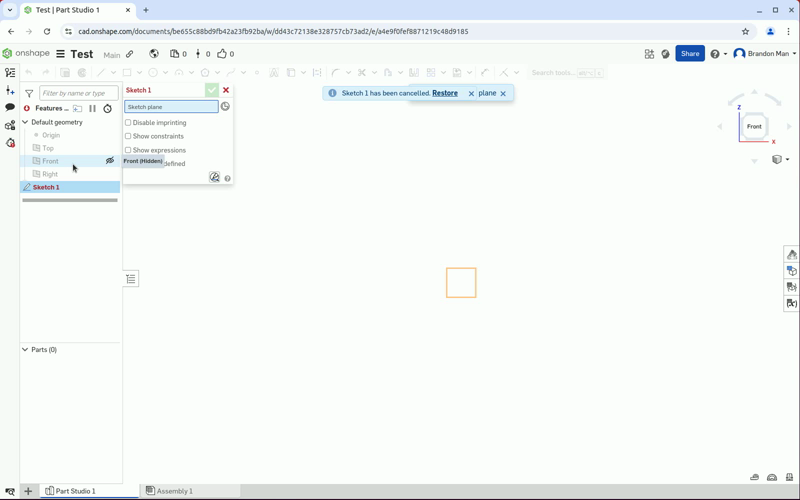
click(73, 163)
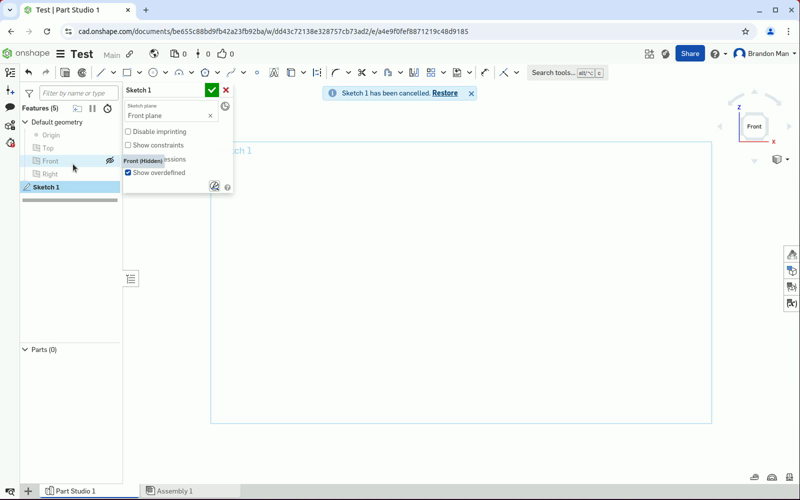
mouse_move(73, 352)
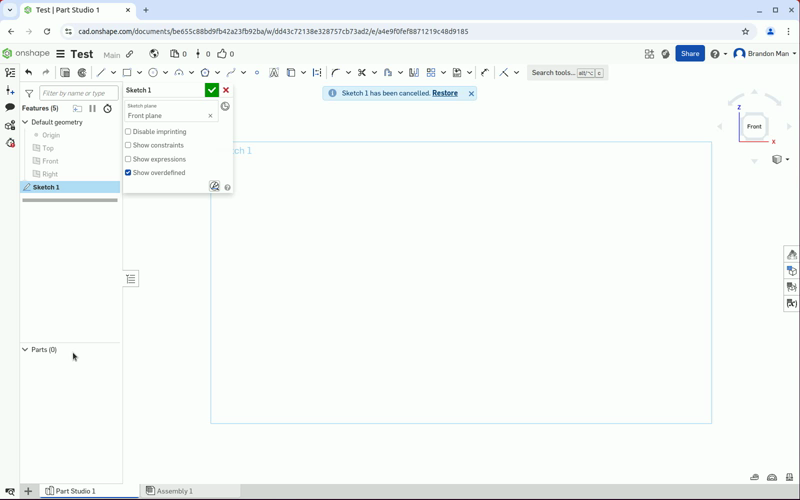
key(y)
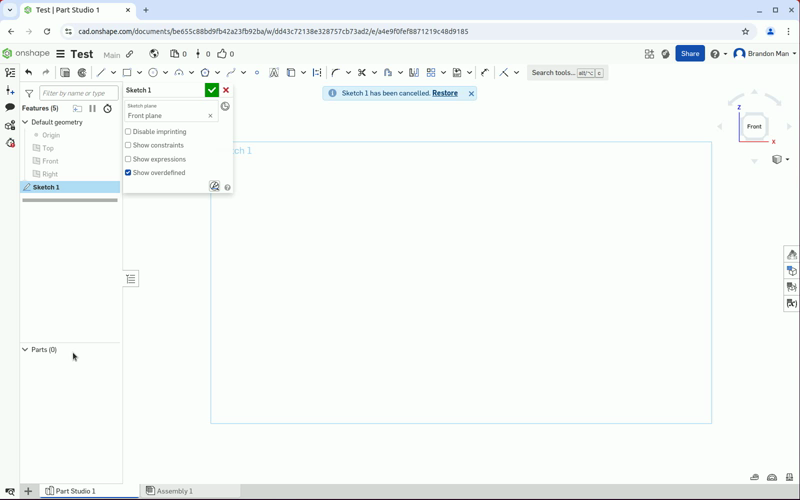
key(l)
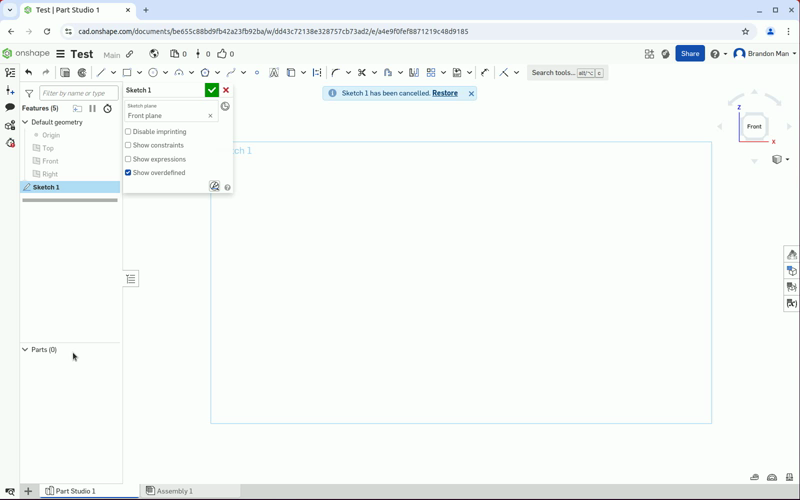
key_down(shift)
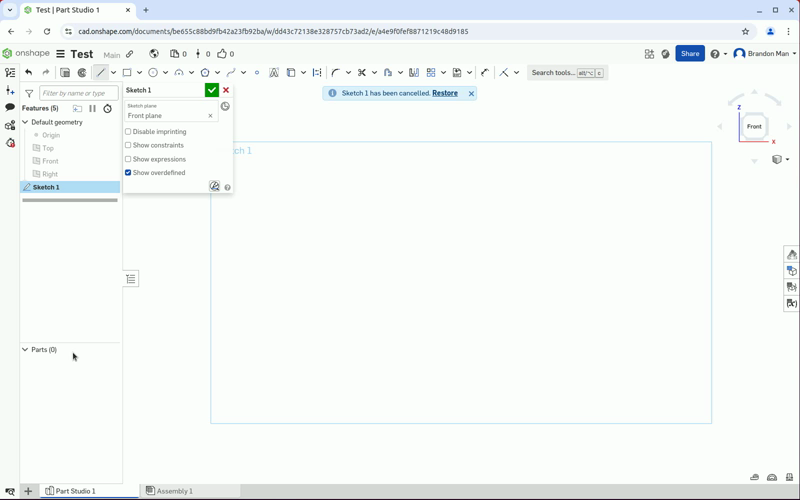
mouse_move(385, 301)
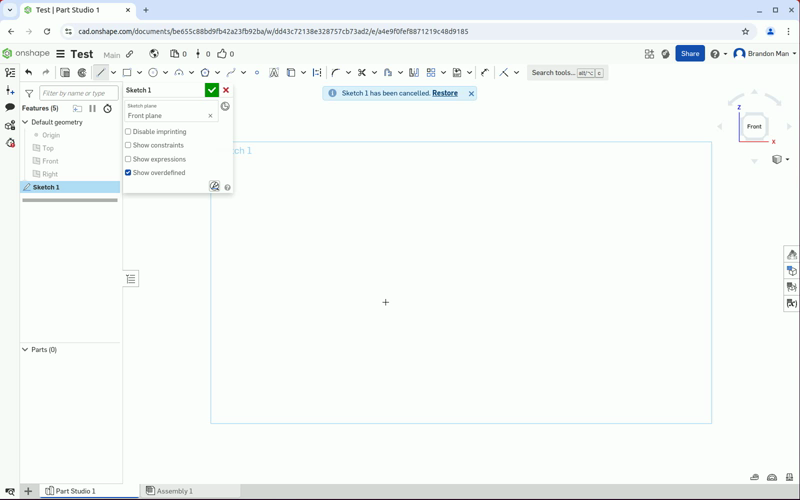
click(385, 301)
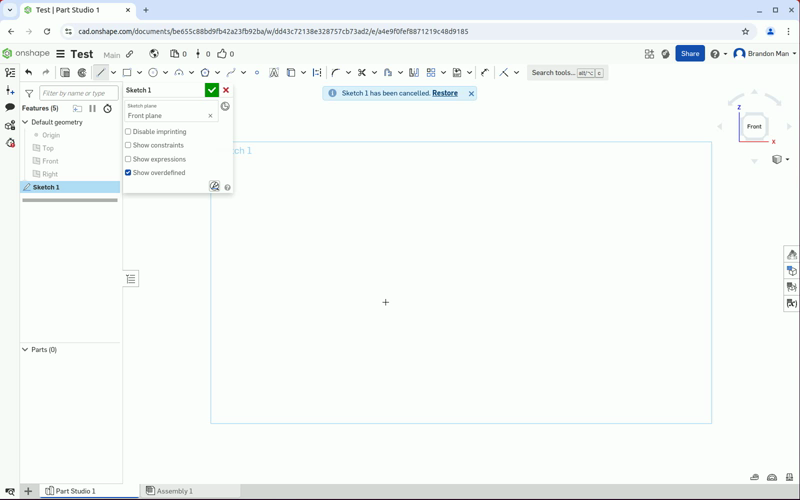
key_up(shift)
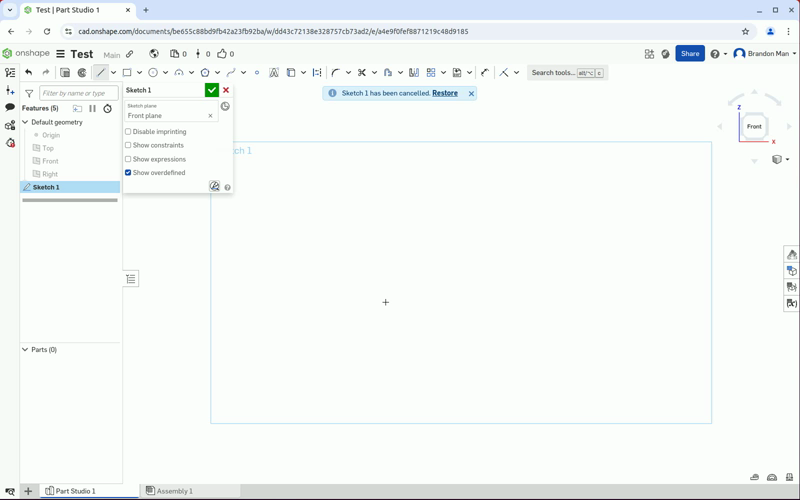
key_down(shift)
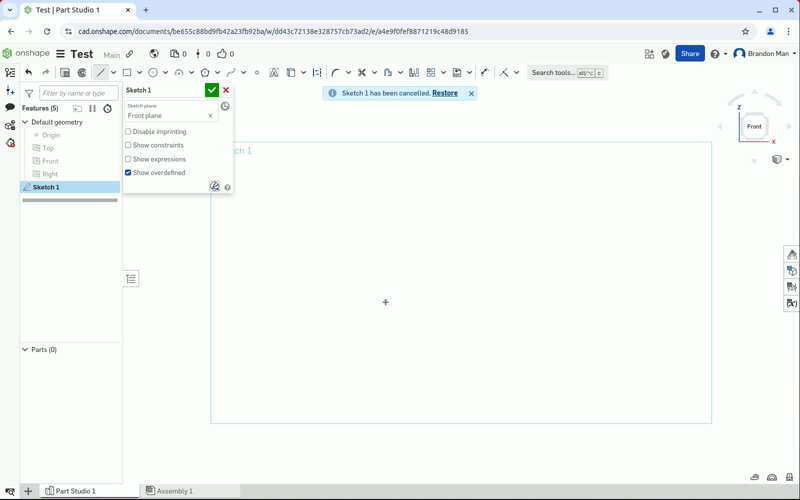
mouse_move(535, 301)
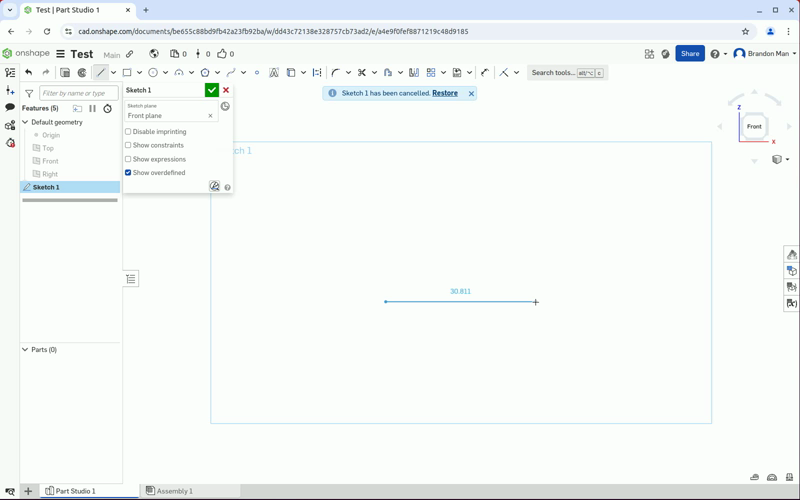
click(535, 301)
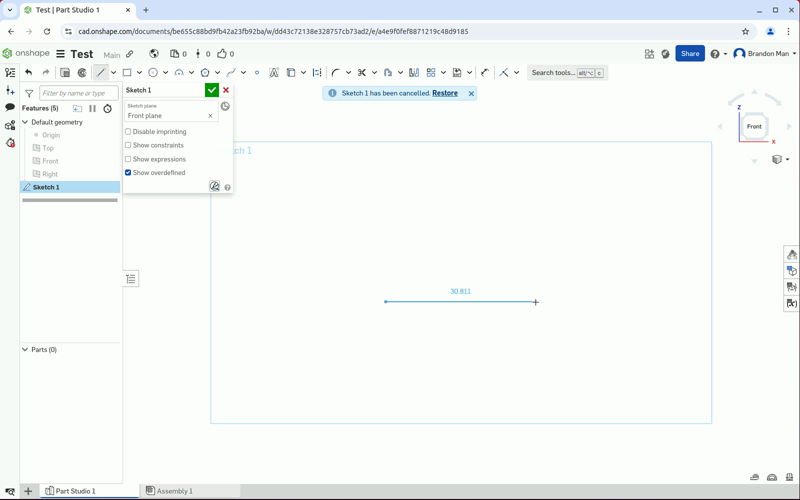
key_up(shift)
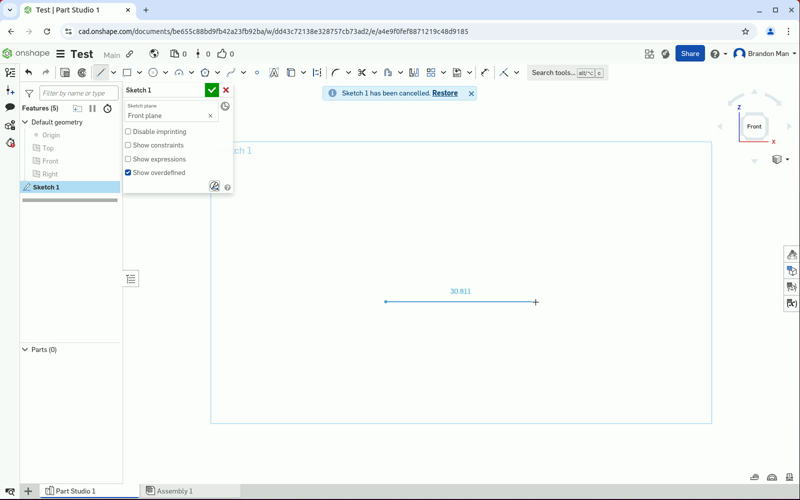
key_down(shift)
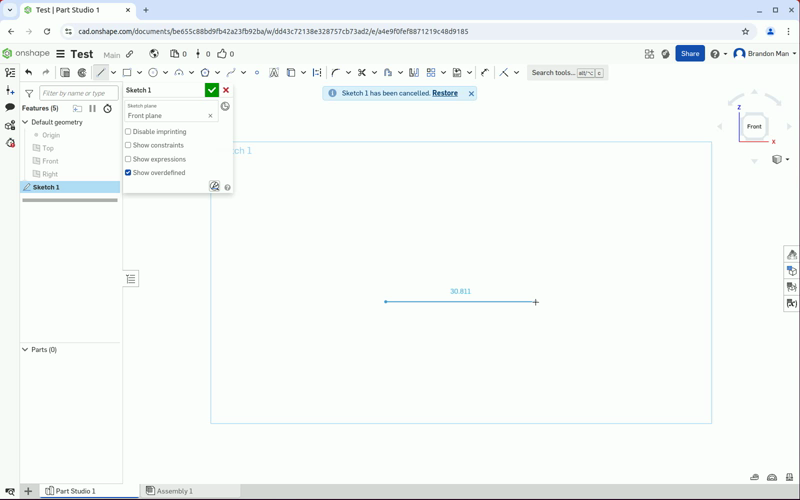
mouse_move(565, 301)
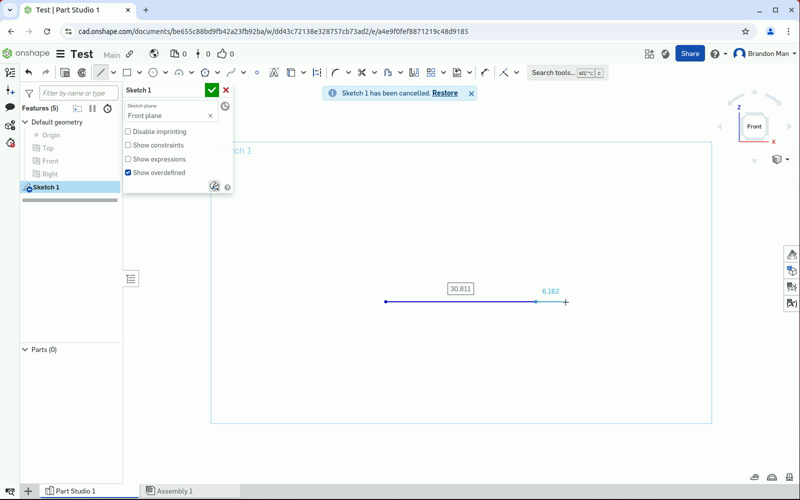
mouse_move(535, 264)
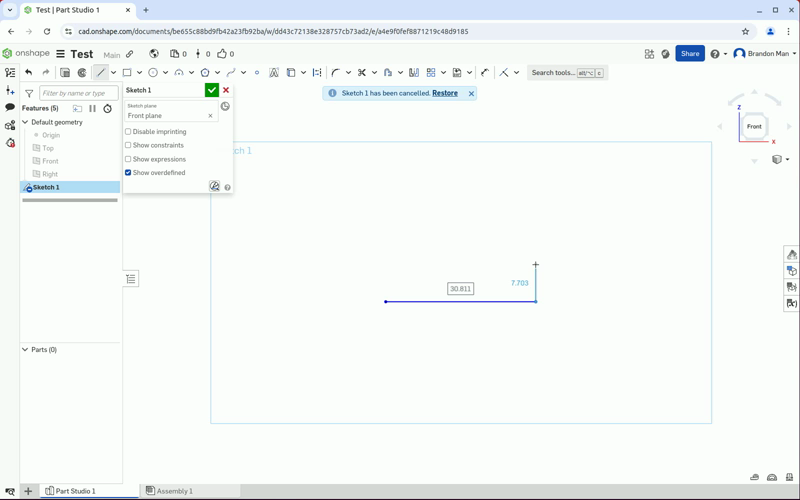
click(535, 264)
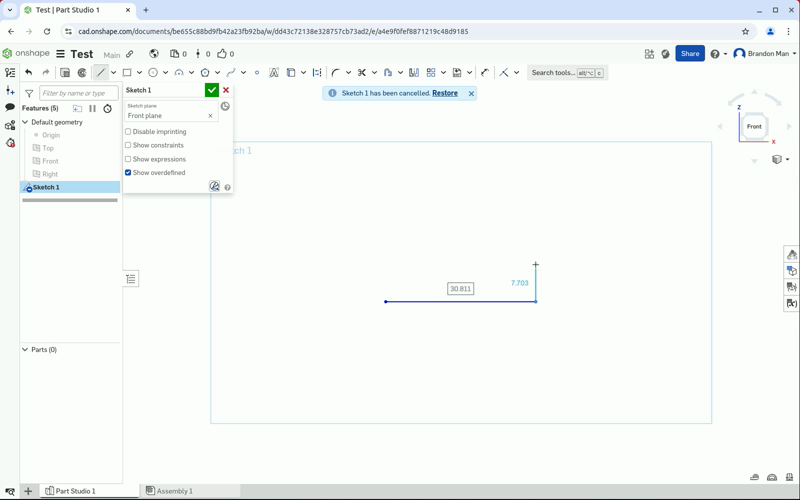
key_up(shift)
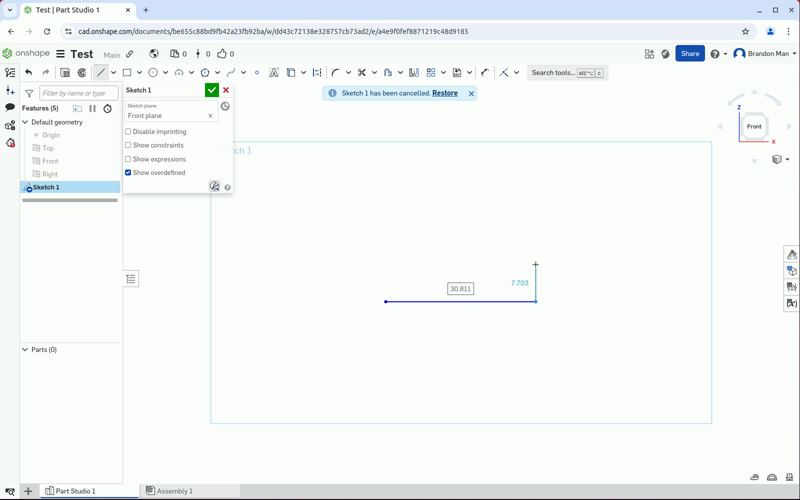
key_down(shift)
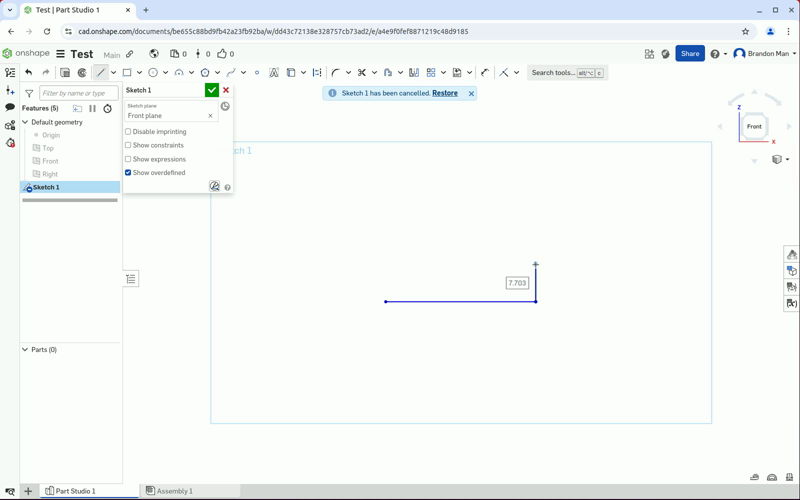
mouse_move(385, 264)
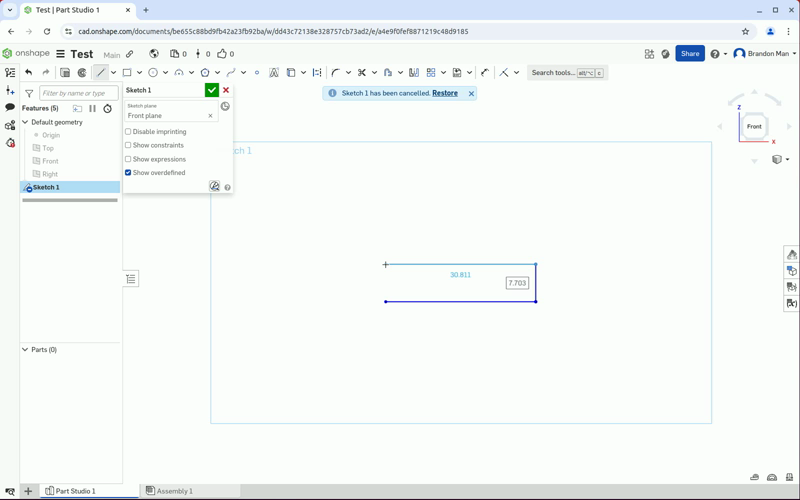
click(385, 264)
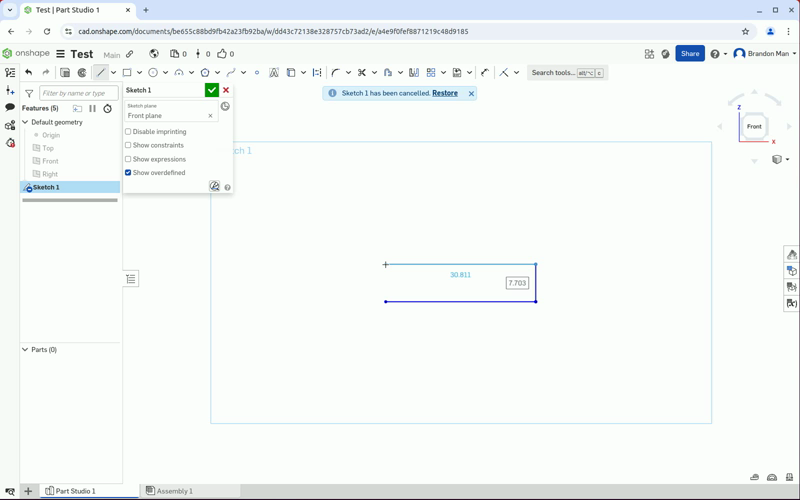
key_up(shift)
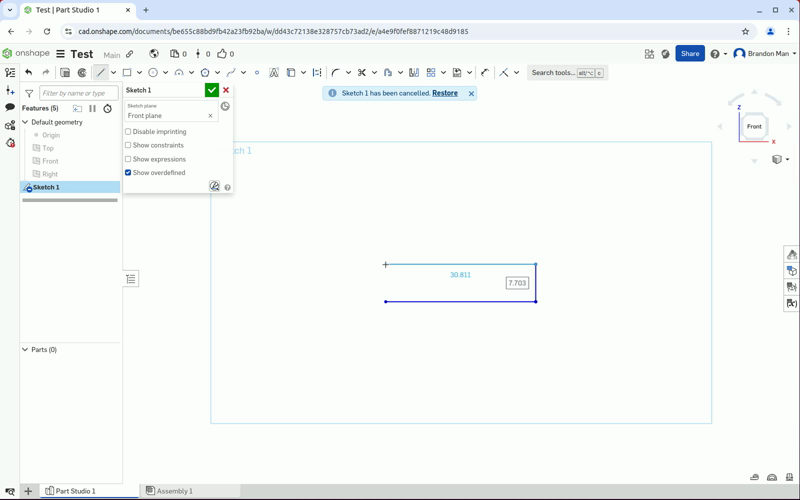
mouse_move(415, 264)
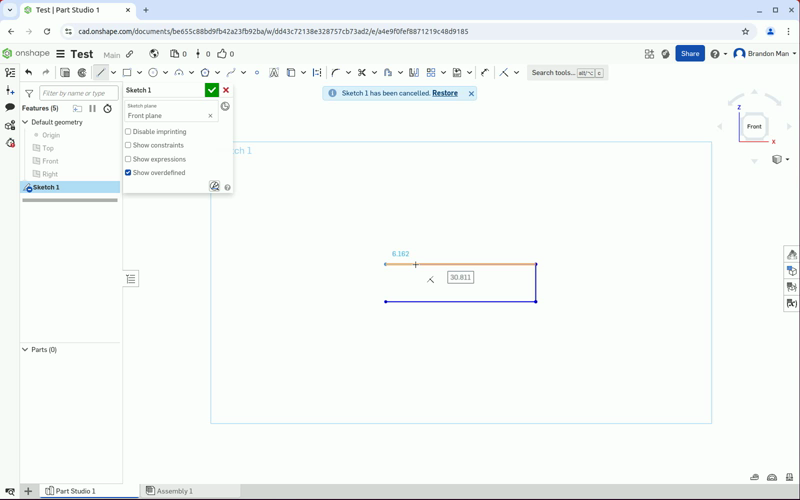
key_down(shift)
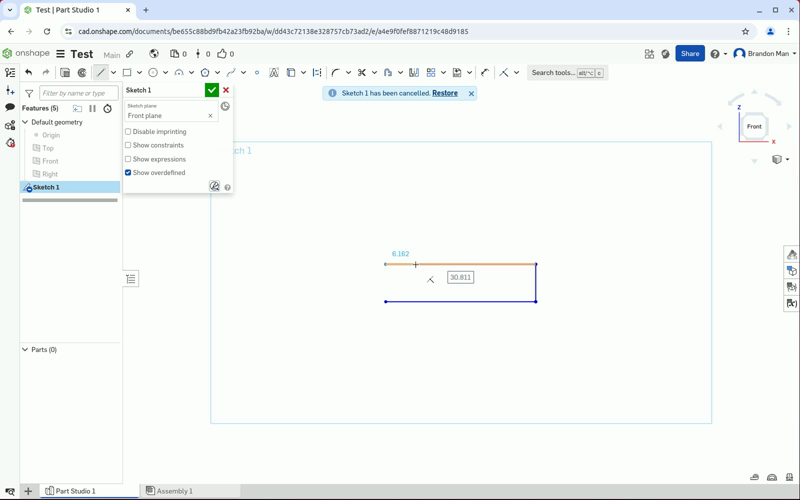
mouse_move(385, 301)
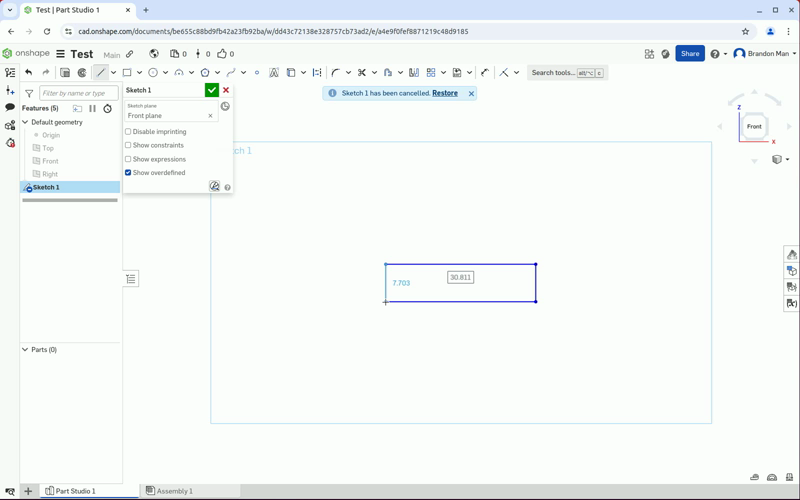
key_up(shift)
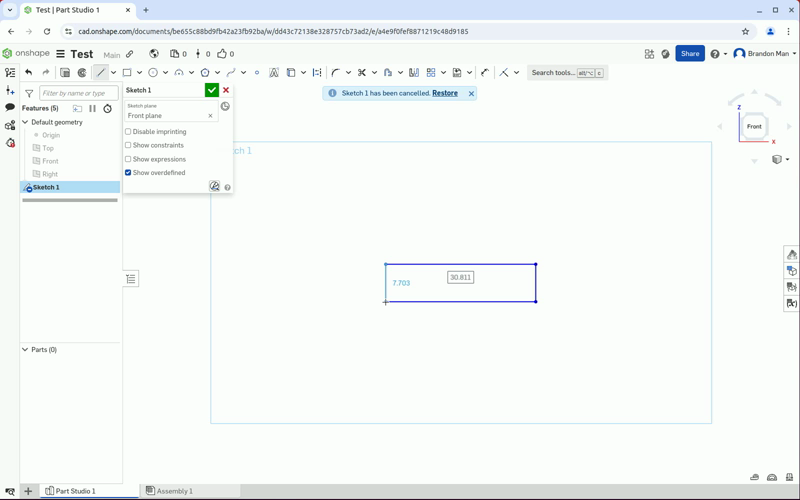
click(385, 301)
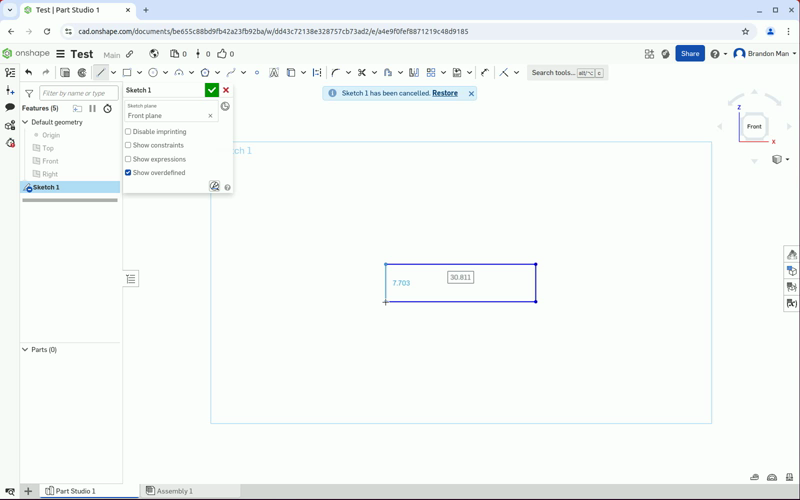
key(esc)
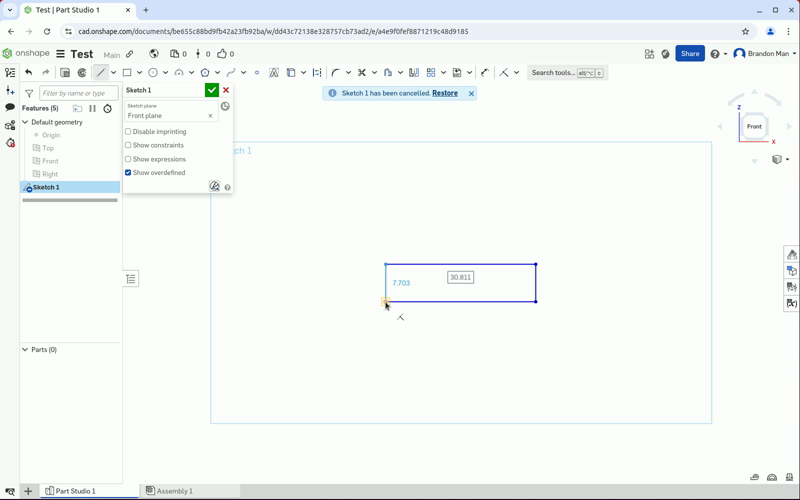
mouse_move(493, 287)
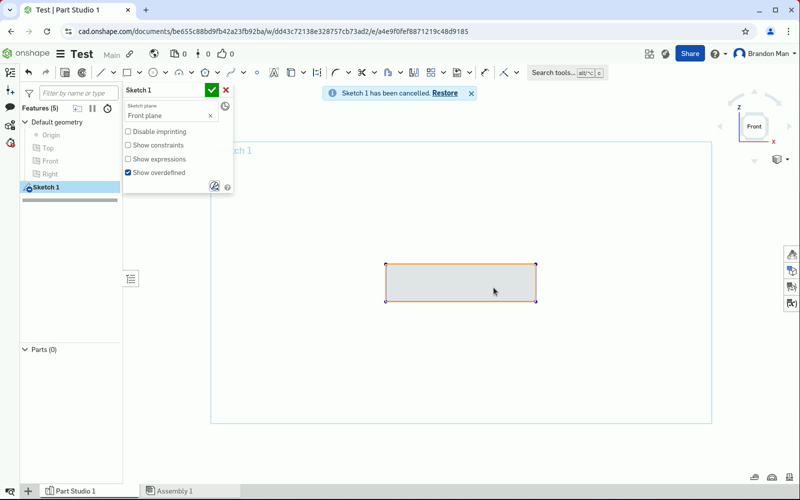
click(493, 287)
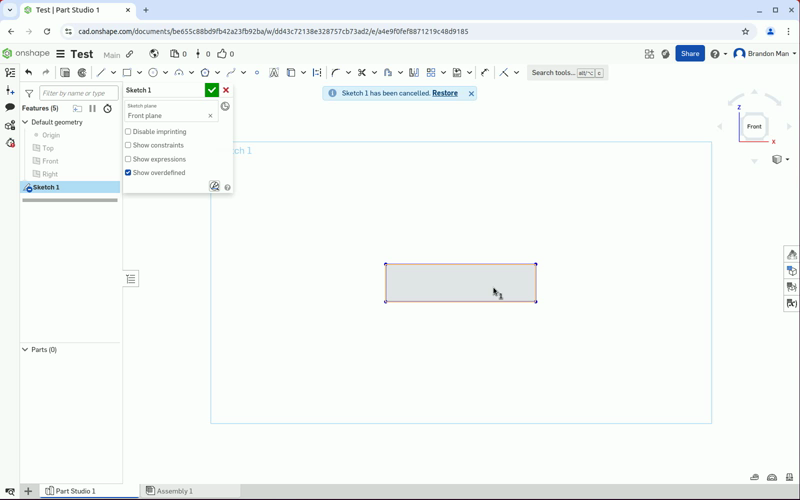
mouse_move(73, 352)
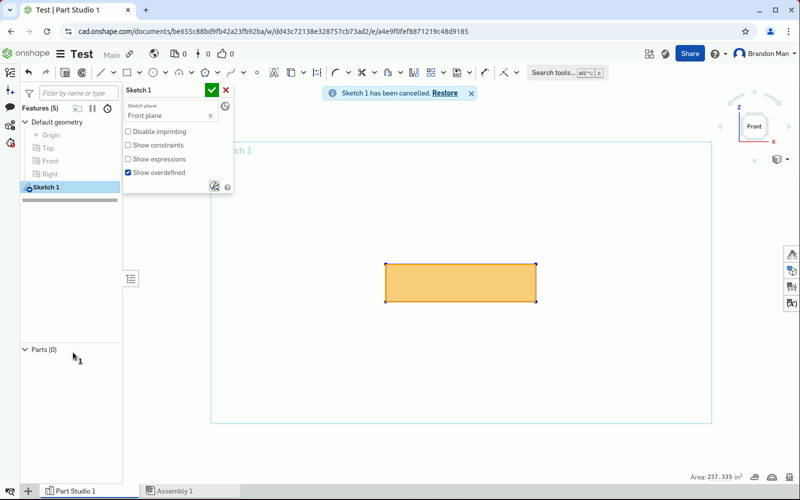
key(shift+y)
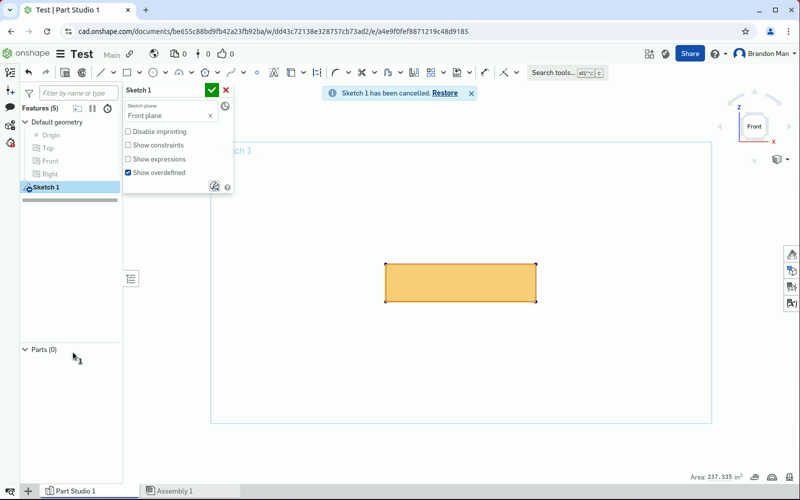
key(shift+e)
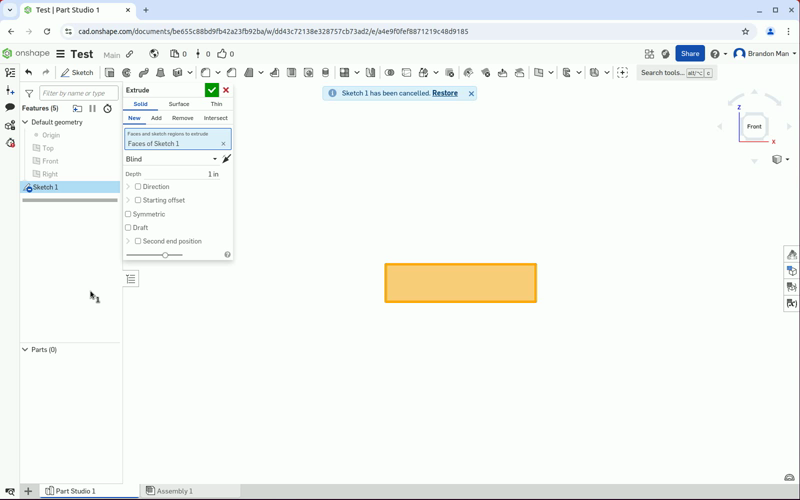
mouse_move(143, 106)
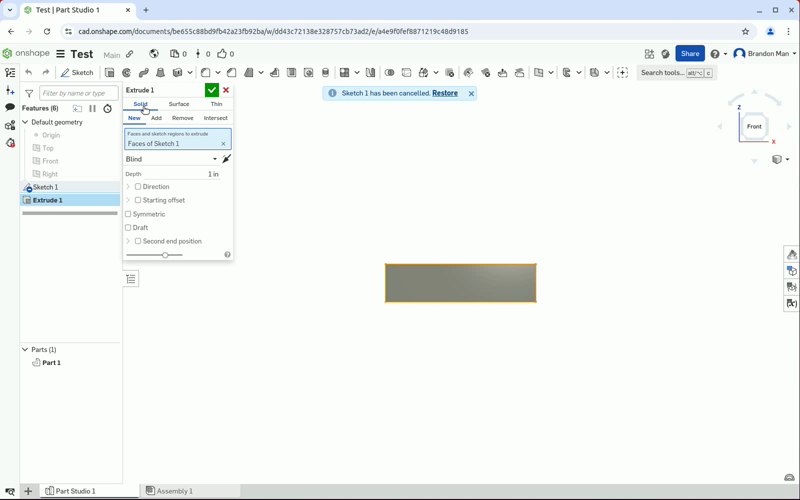
click(143, 106)
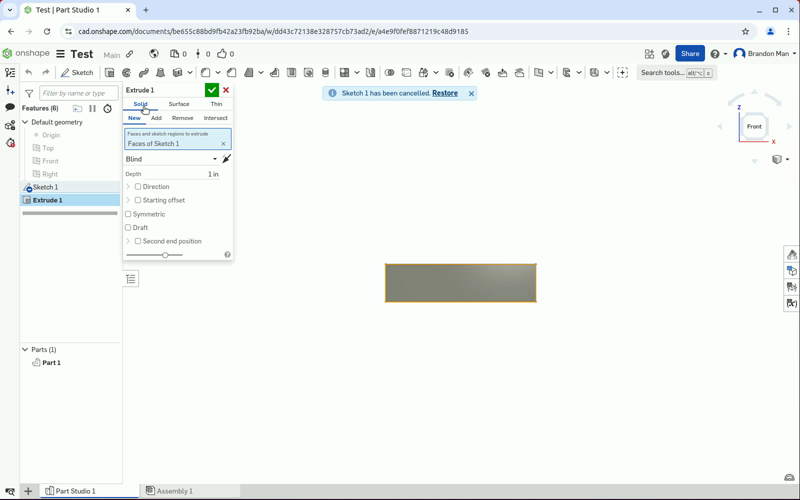
mouse_move(137, 120)
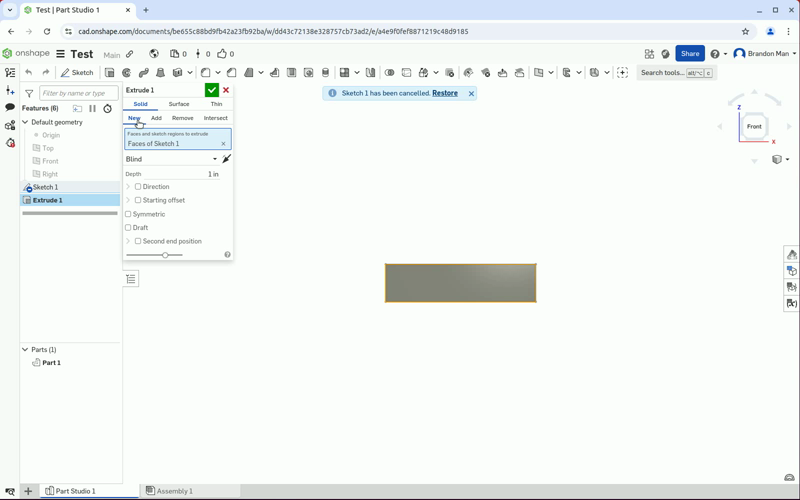
click(137, 120)
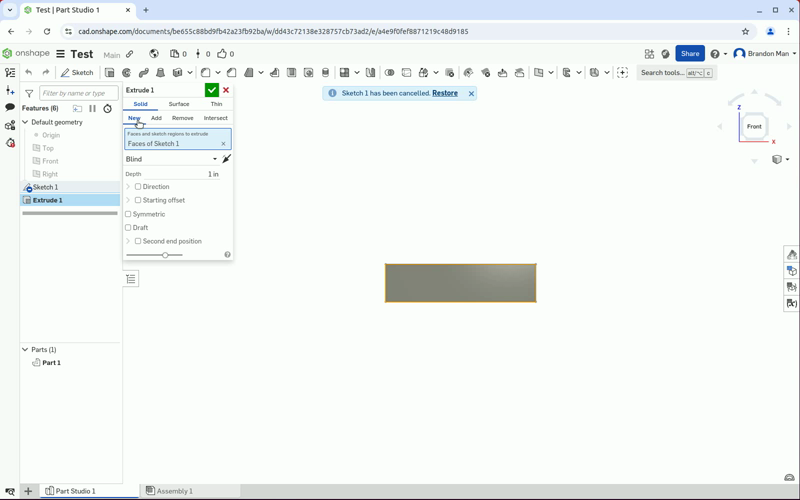
key(tab, 4)
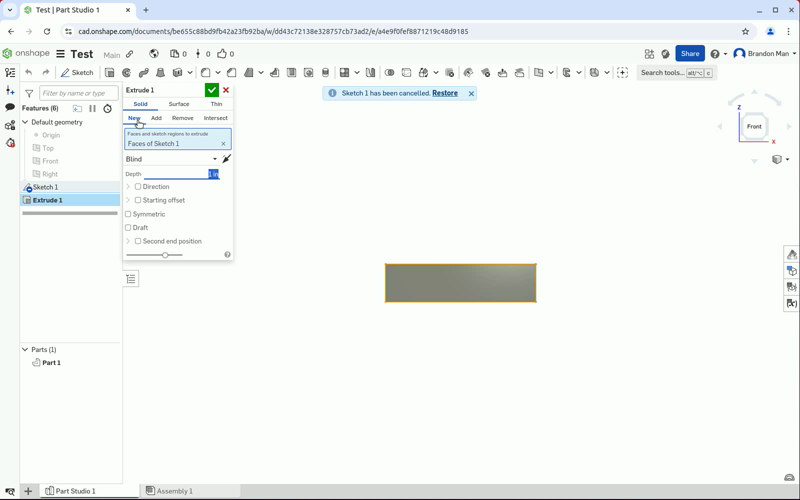
text(23.108)
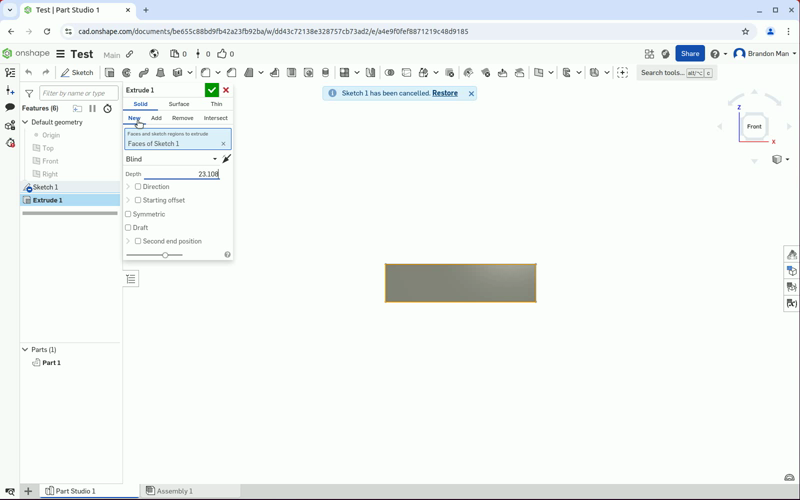
key(enter)
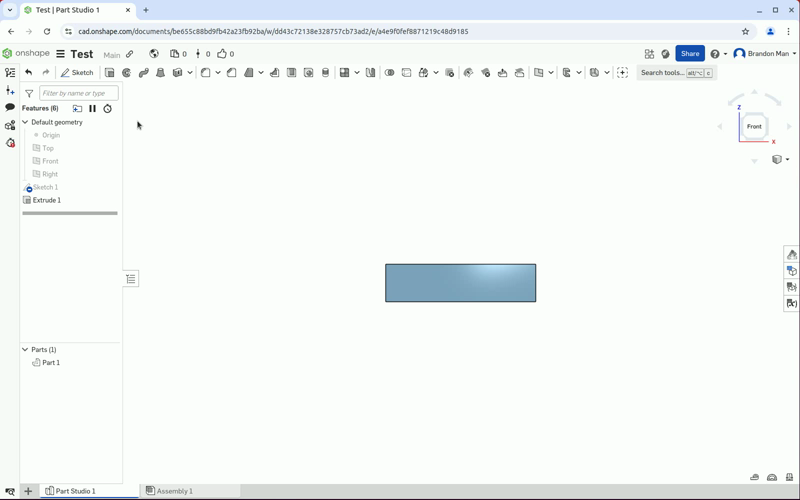
key(shift+h)
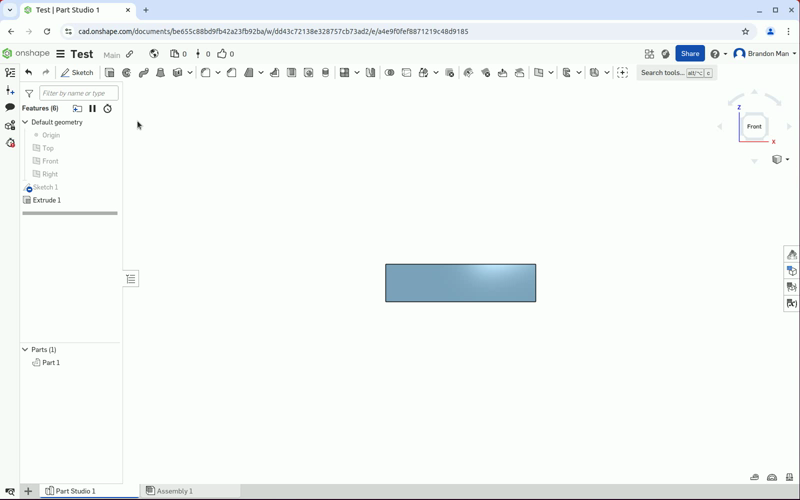
key(shift+h)
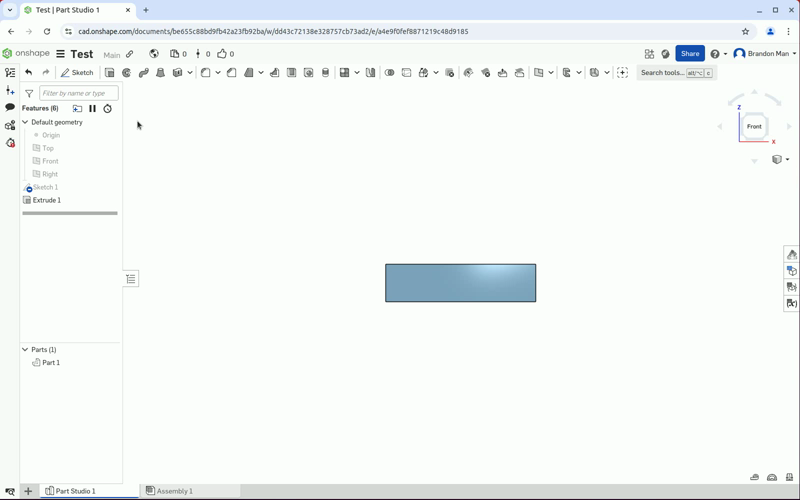
mouse_move(73, 189)
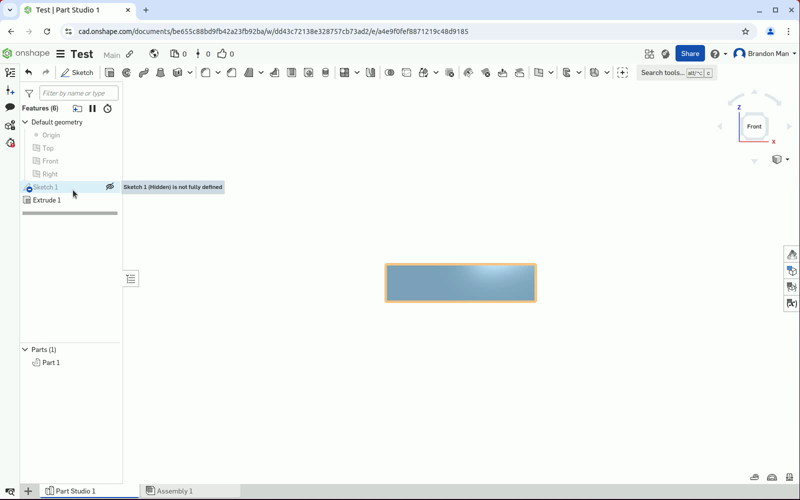
click(73, 189)
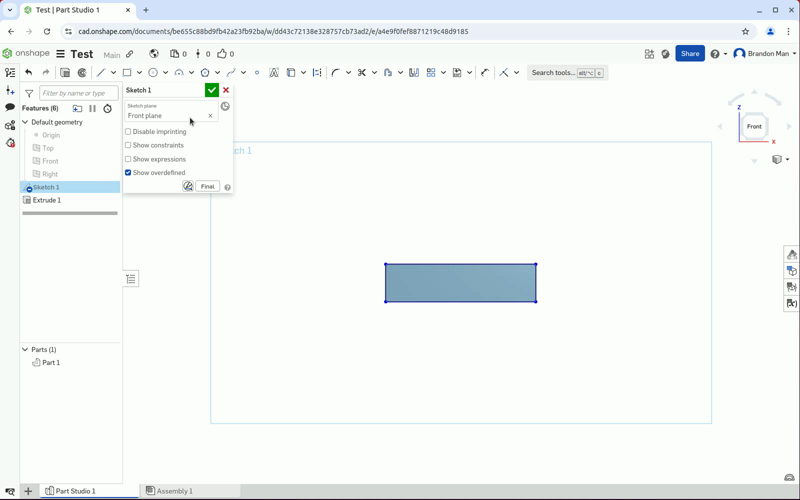
mouse_move(229, 92)
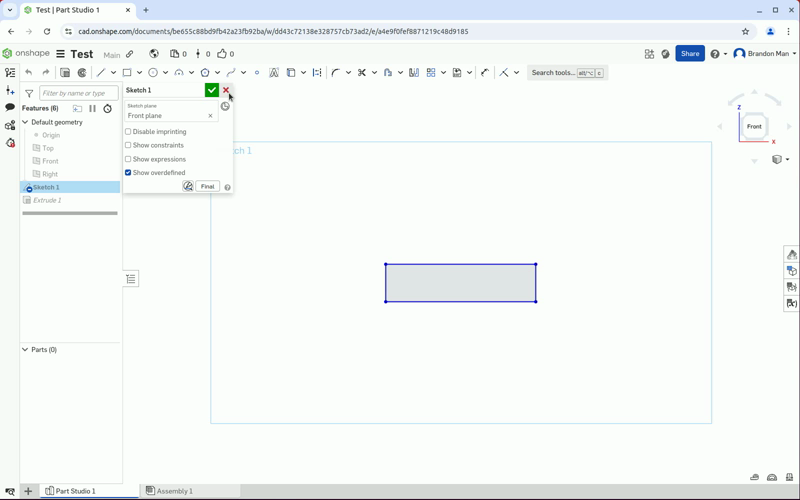
click(229, 92)
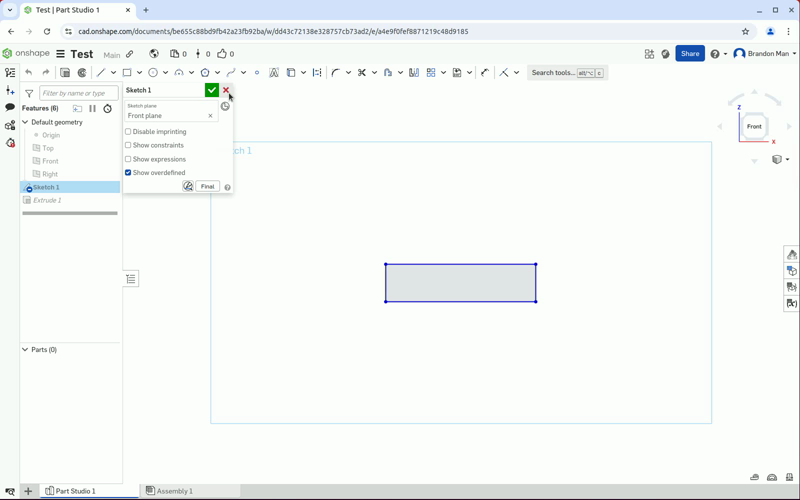
key(shift+s)
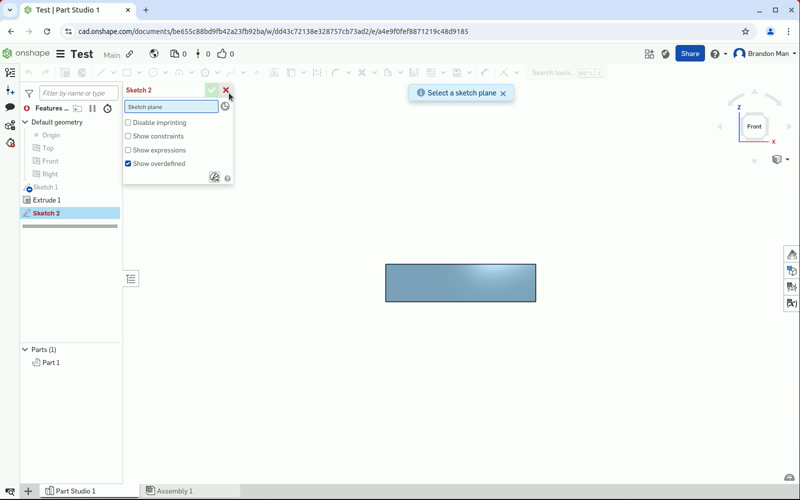
mouse_move(73, 163)
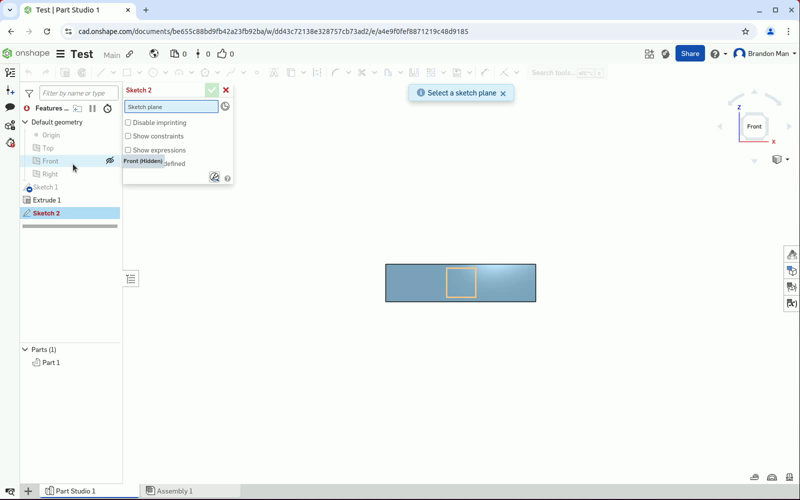
click(73, 163)
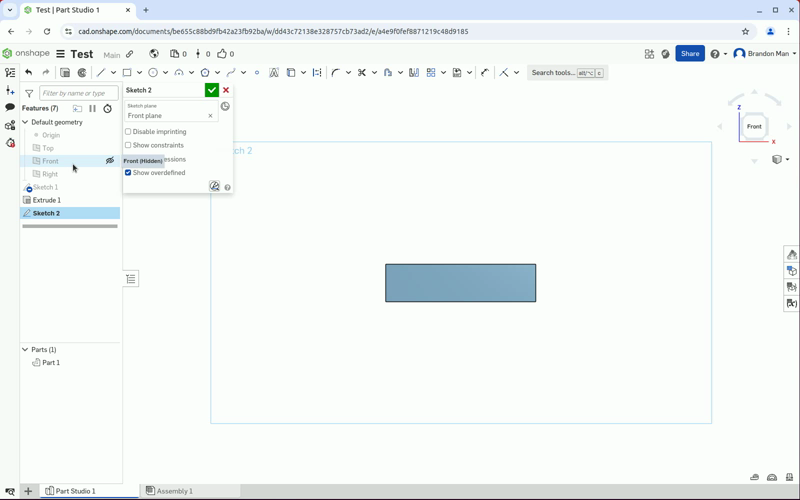
mouse_move(73, 352)
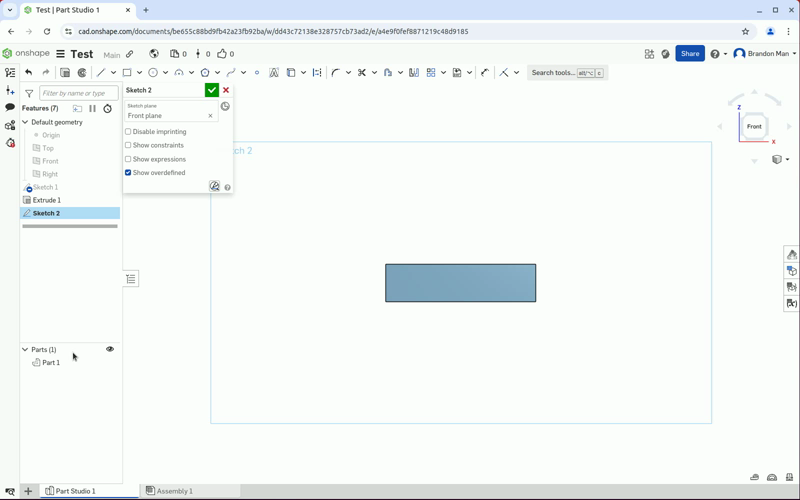
key(y)
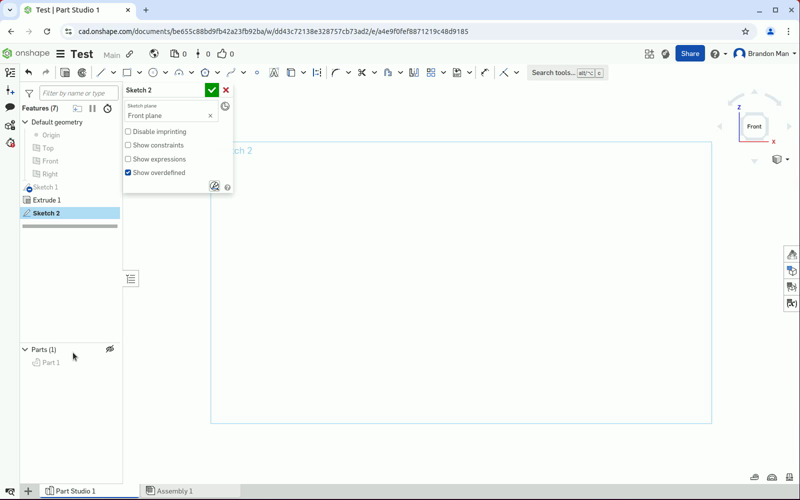
key(l)
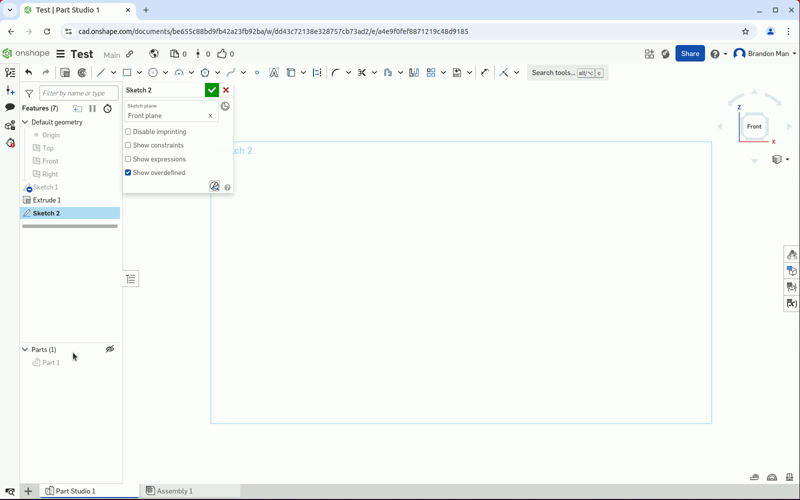
key_down(shift)
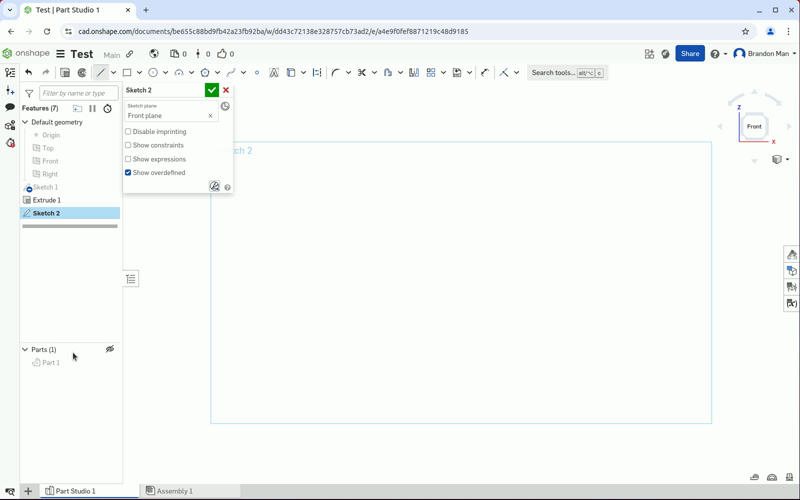
mouse_move(427, 264)
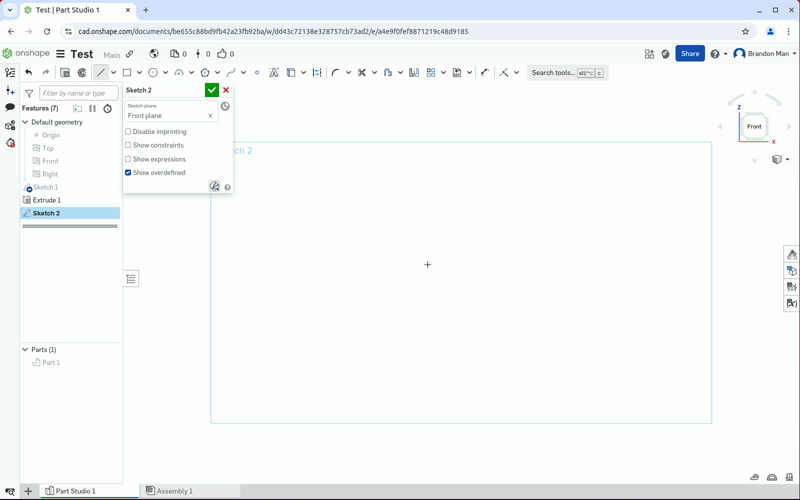
click(427, 264)
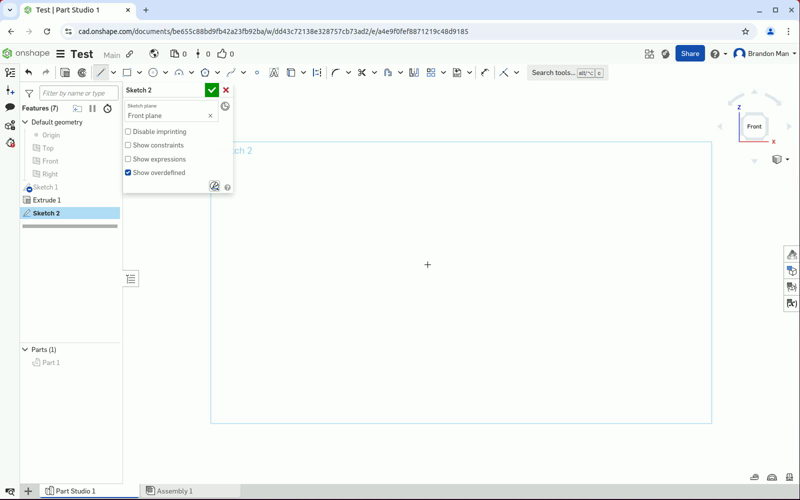
key_up(shift)
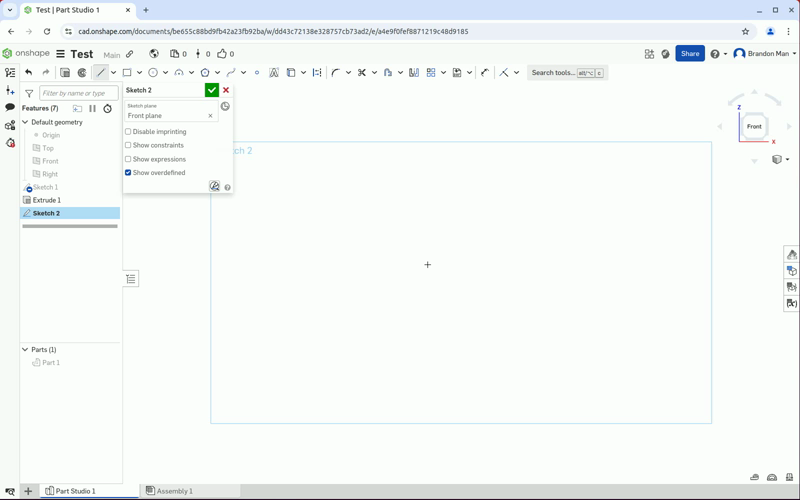
key_down(shift)
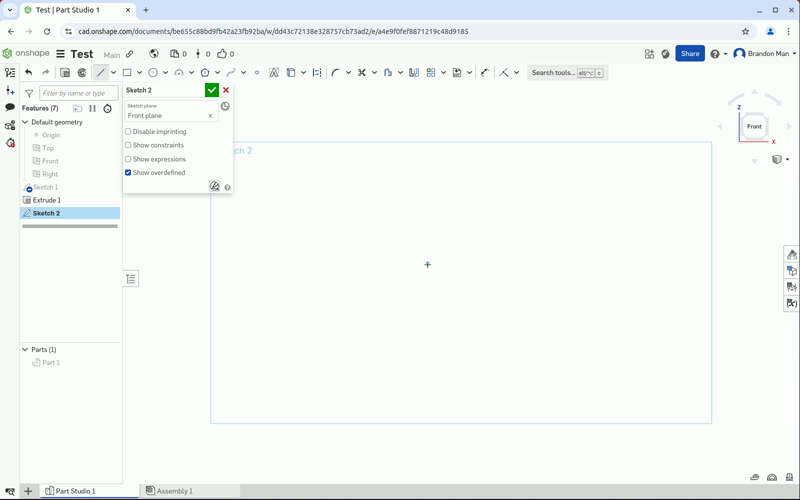
mouse_move(457, 264)
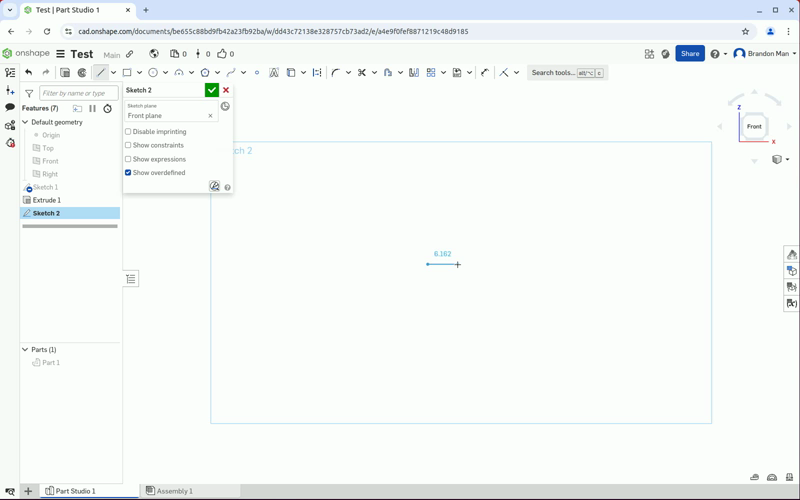
mouse_move(484, 264)
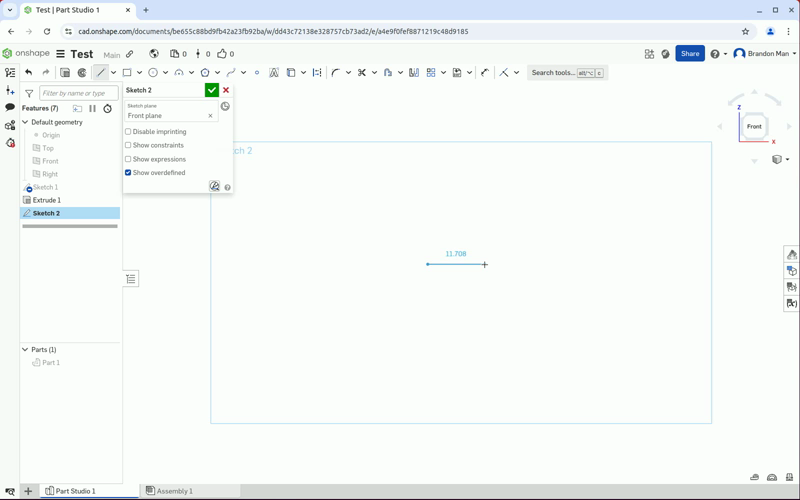
click(484, 264)
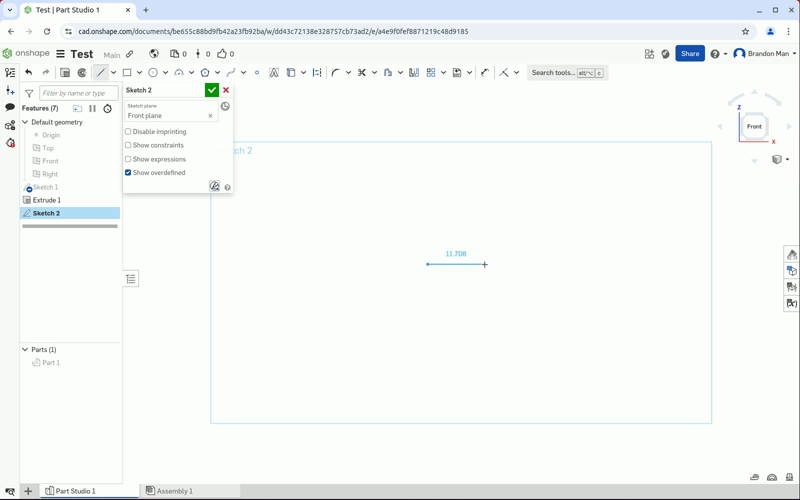
key_up(shift)
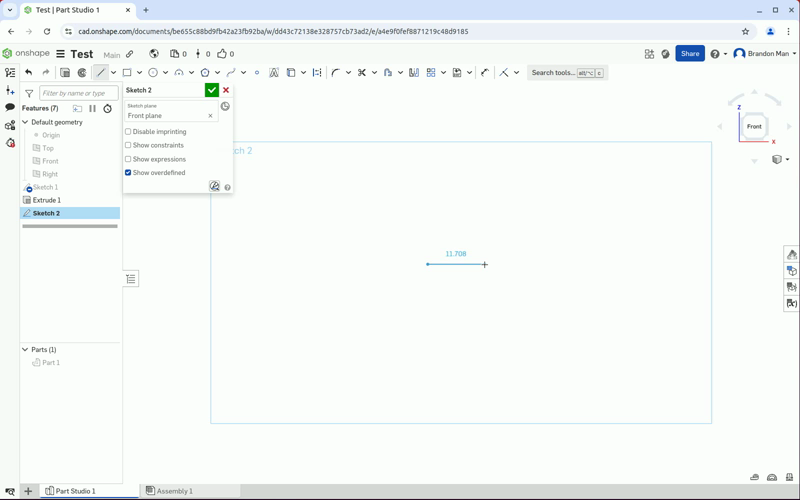
key_down(shift)
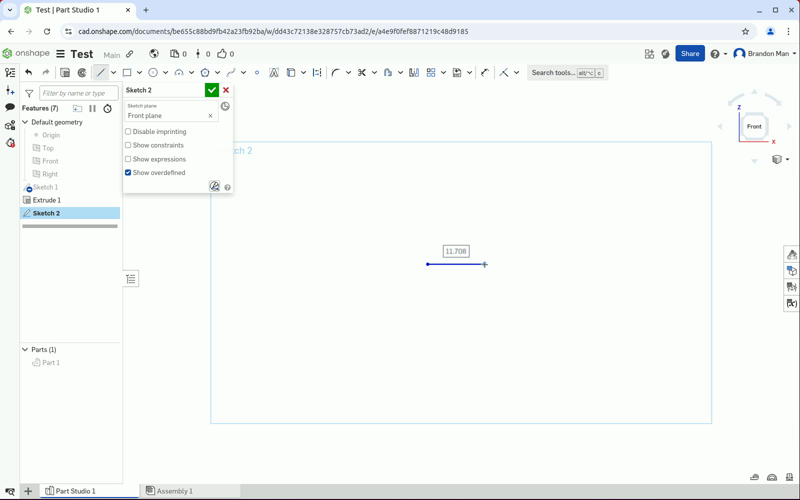
mouse_move(514, 264)
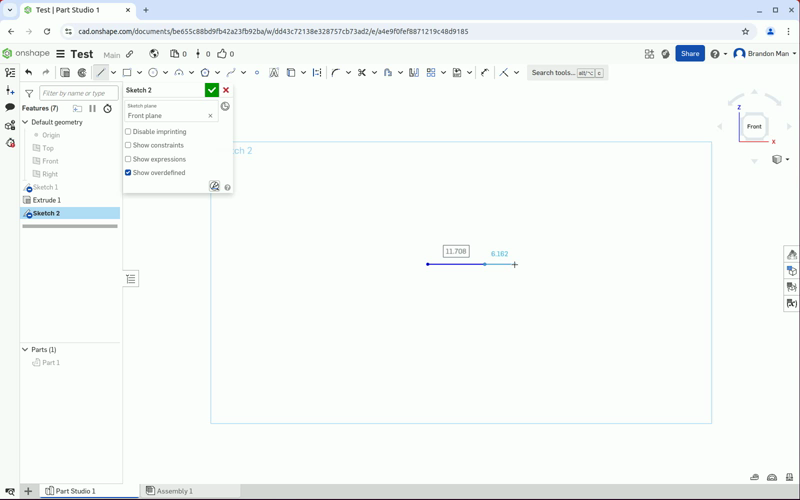
mouse_move(484, 237)
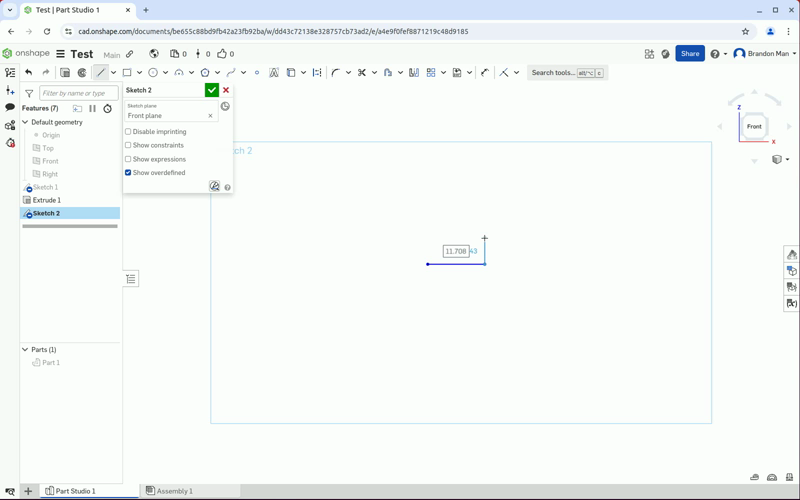
click(484, 237)
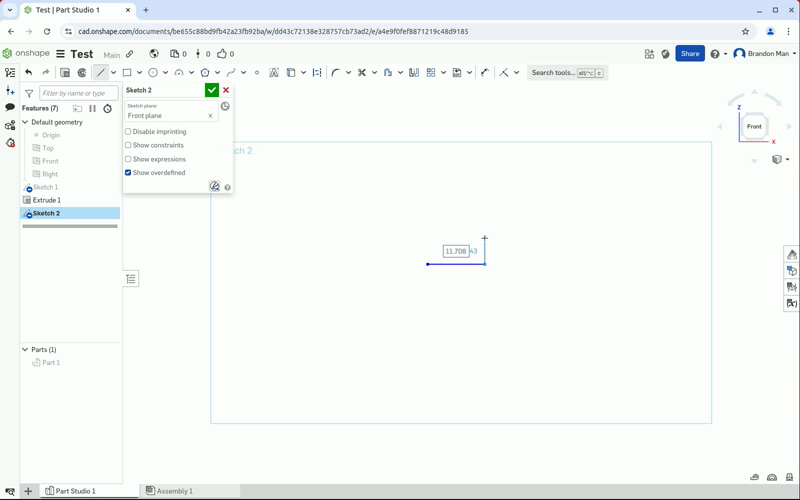
key_up(shift)
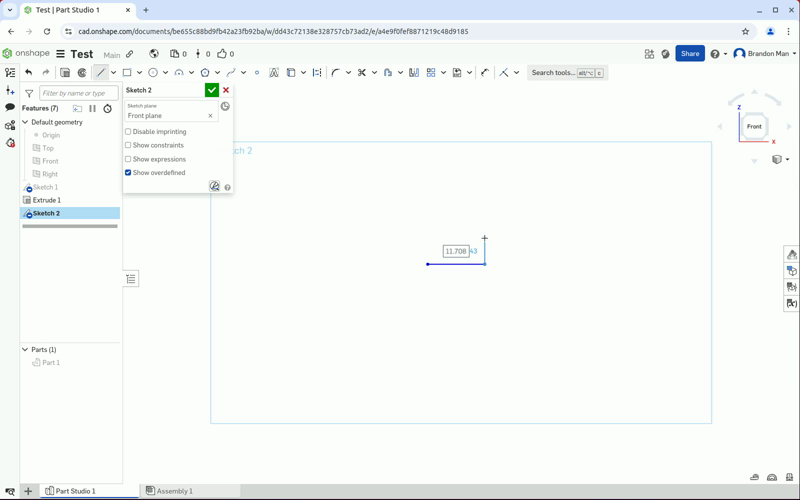
key_down(shift)
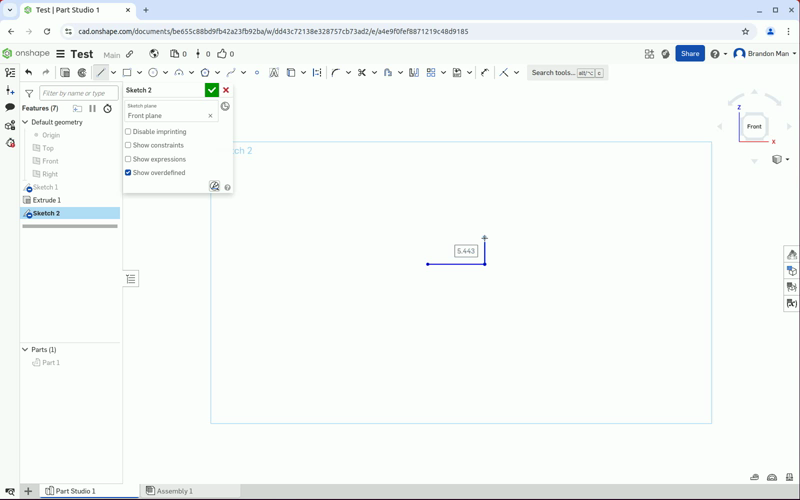
mouse_move(514, 237)
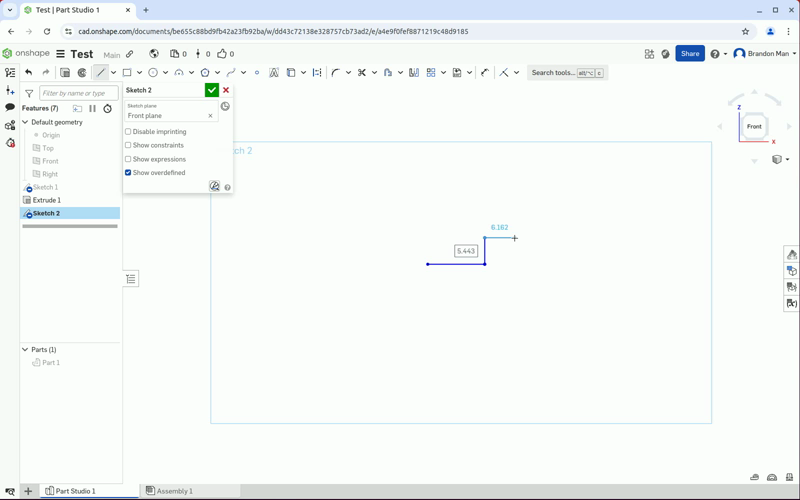
mouse_move(427, 237)
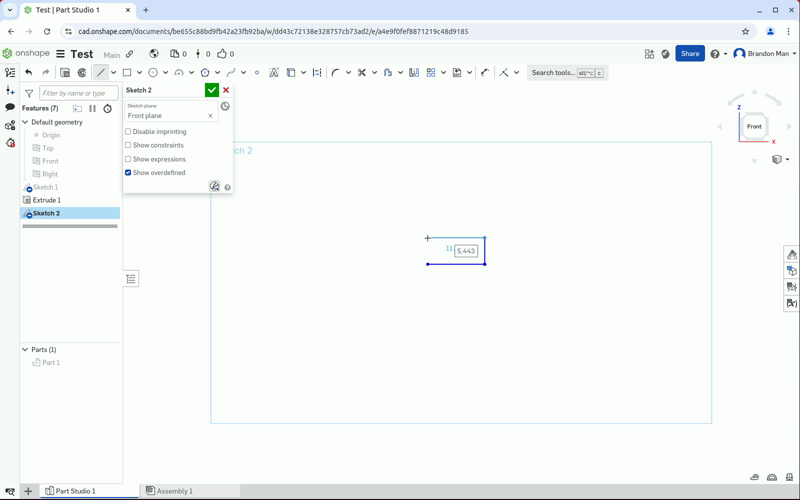
click(427, 237)
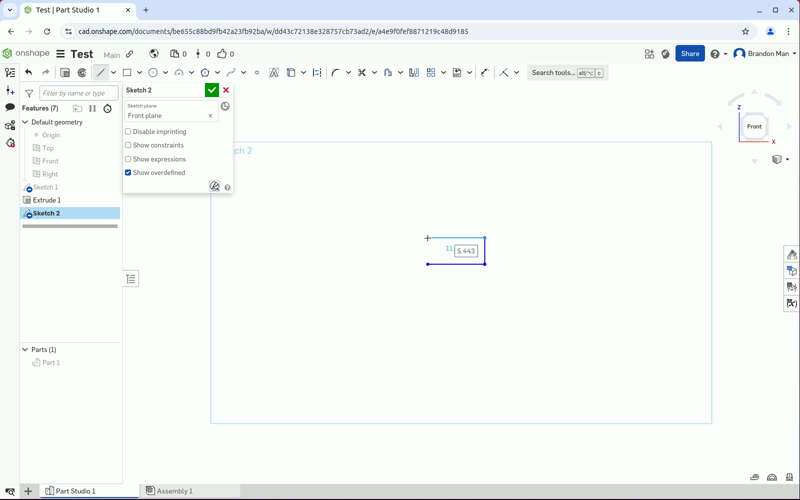
key_up(shift)
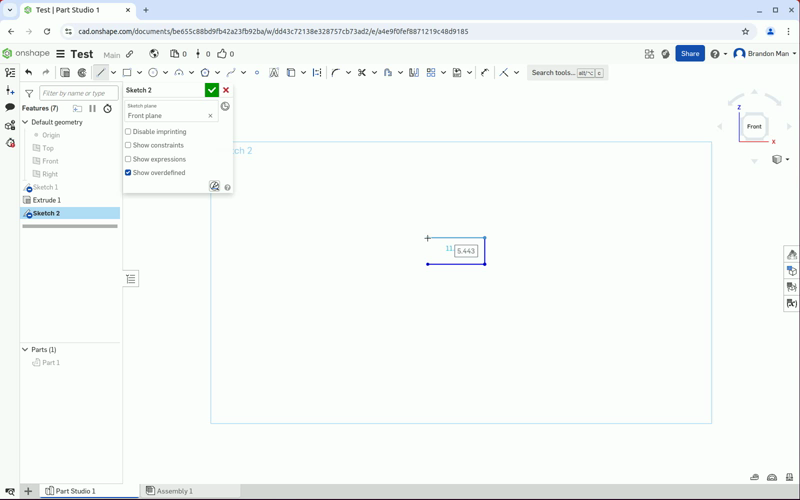
mouse_move(457, 237)
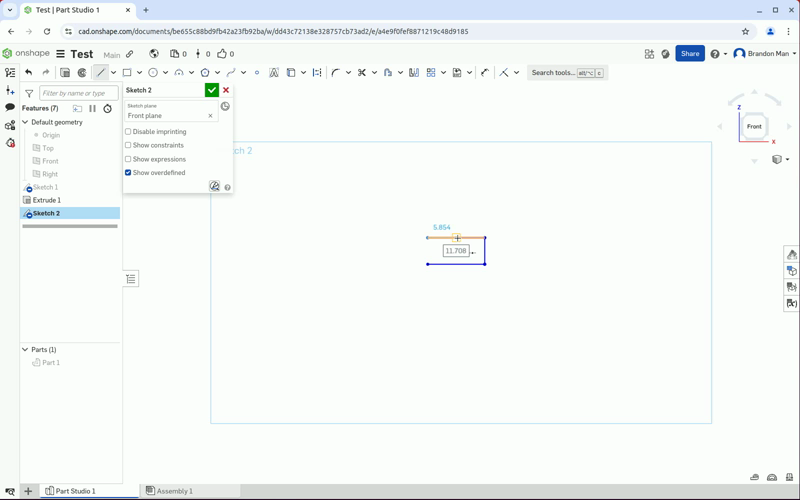
key_down(shift)
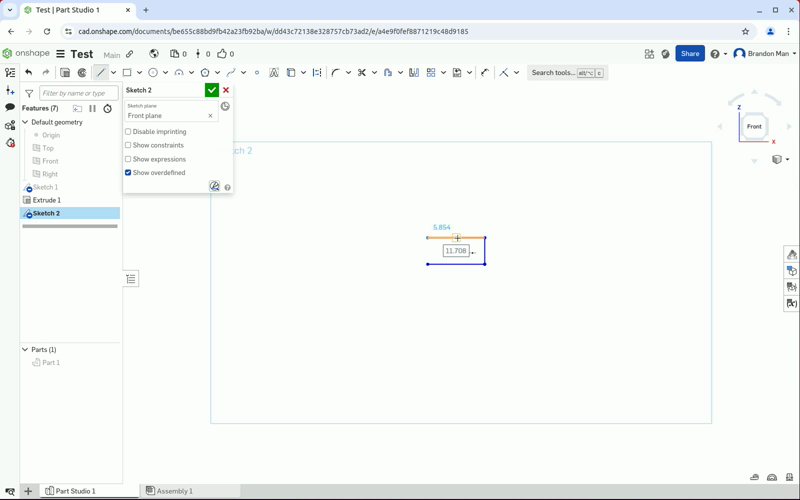
mouse_move(427, 264)
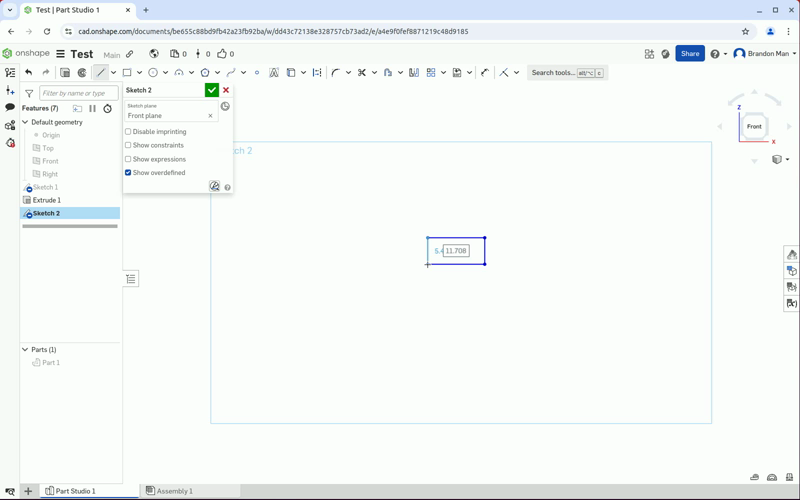
key_up(shift)
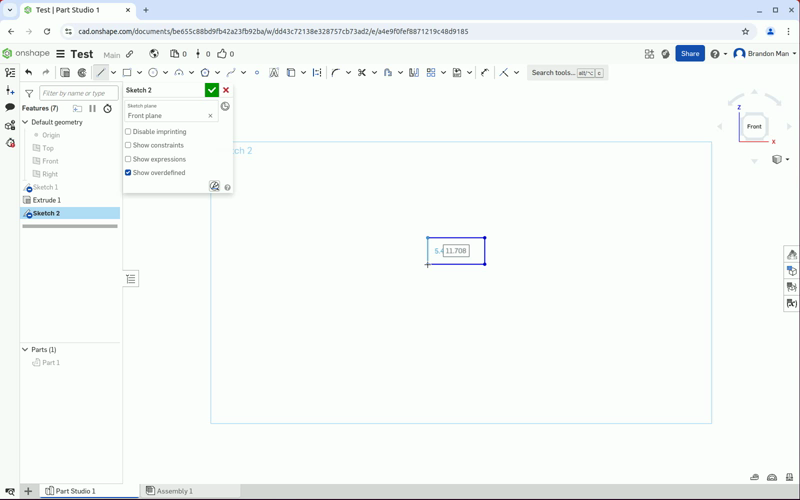
click(427, 264)
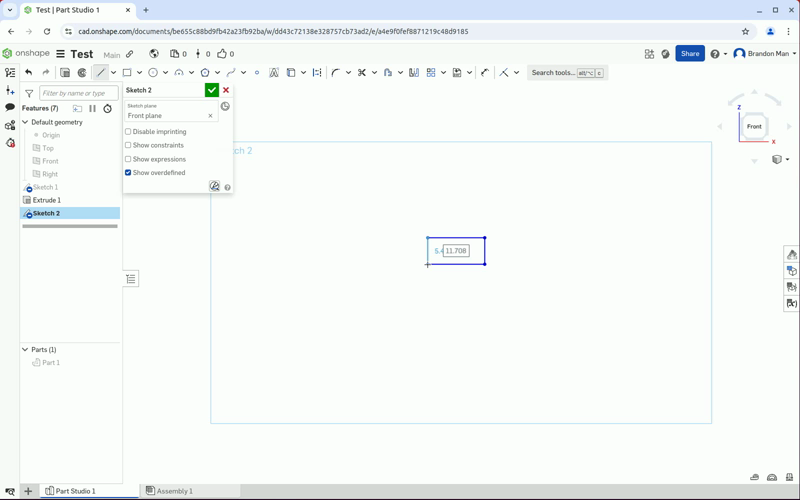
key(esc)
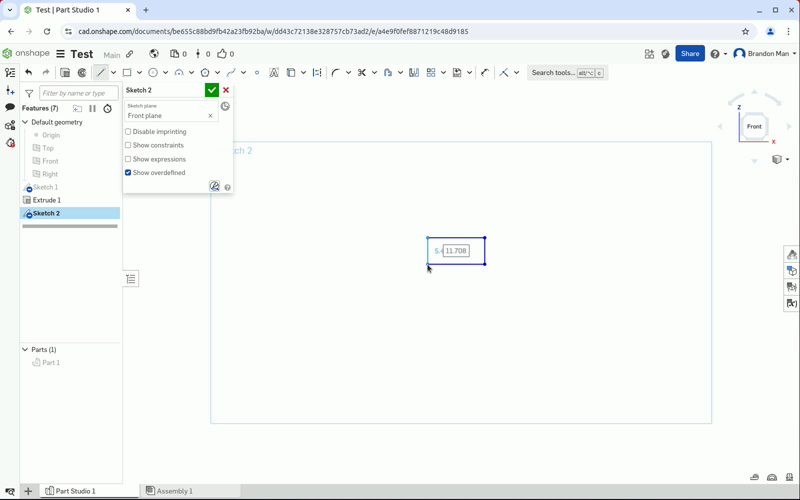
mouse_move(464, 262)
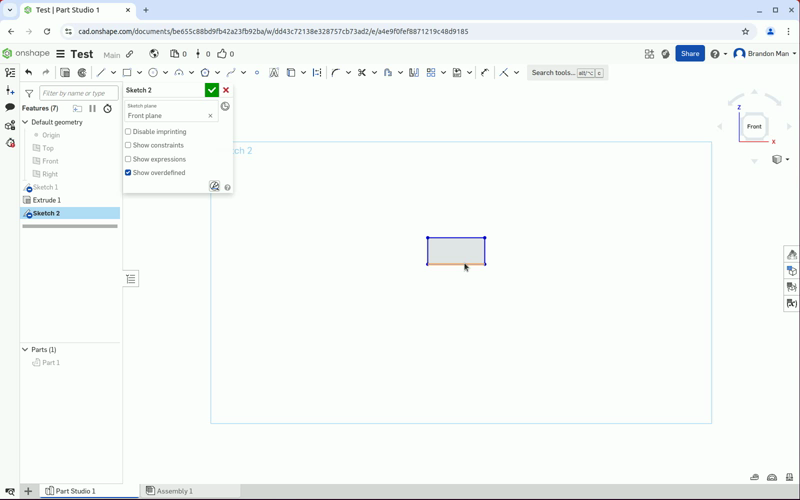
scroll(6)
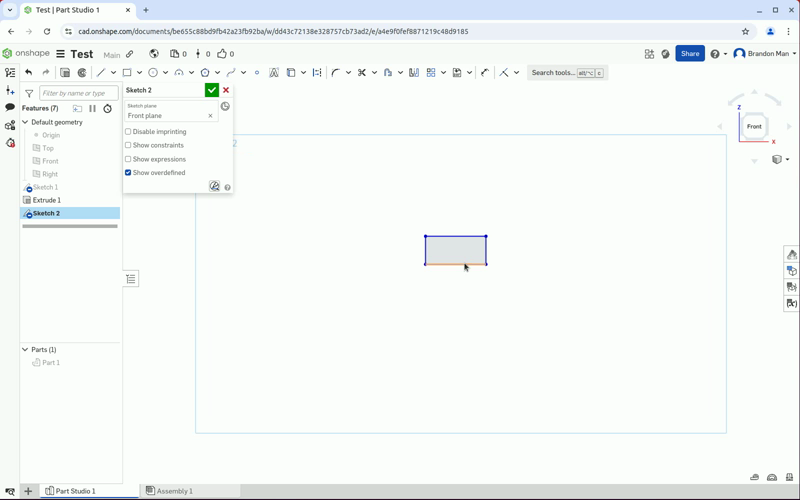
scroll(6)
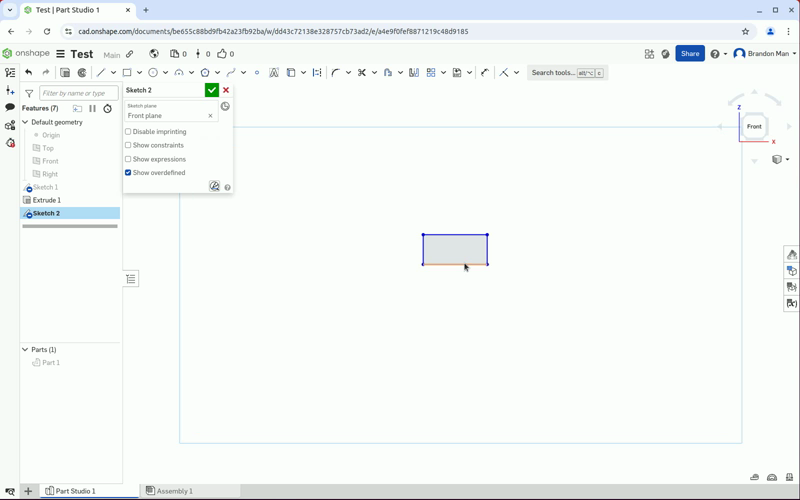
scroll(6)
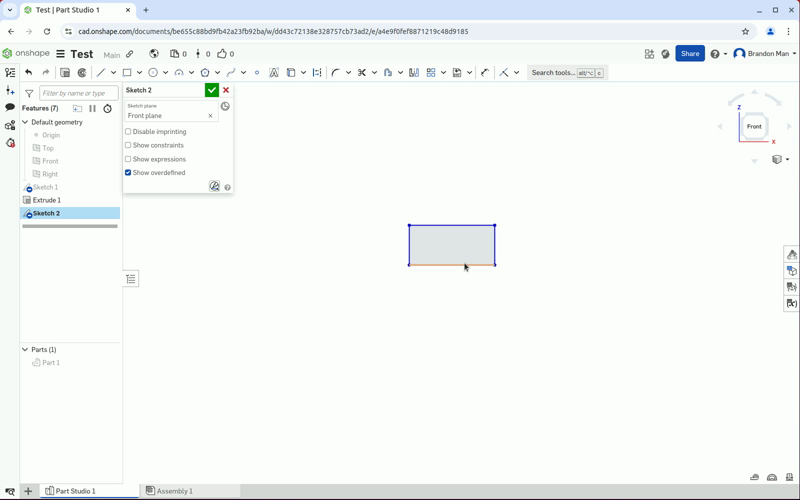
scroll(6)
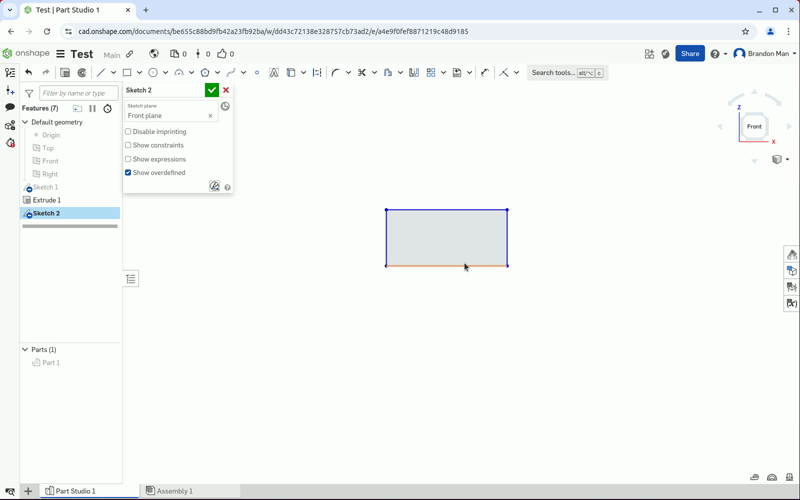
scroll(6)
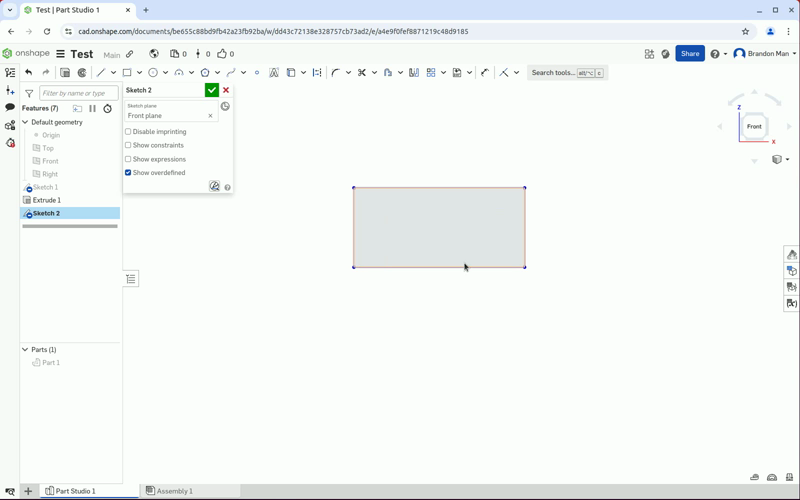
scroll(6)
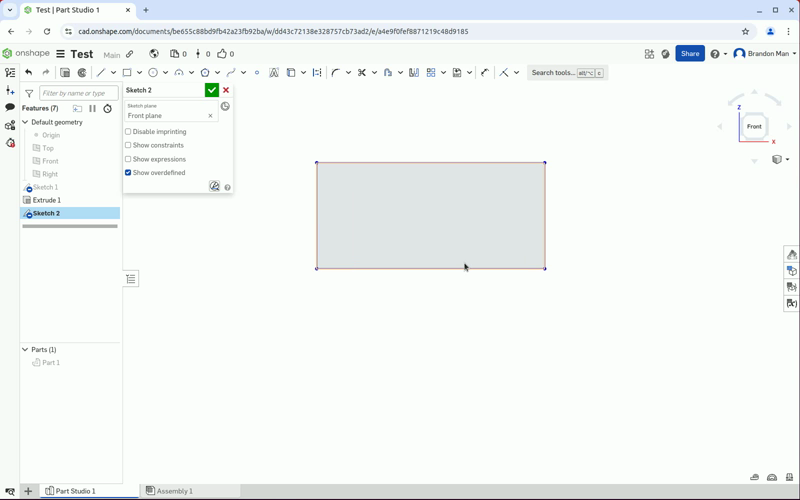
scroll(6)
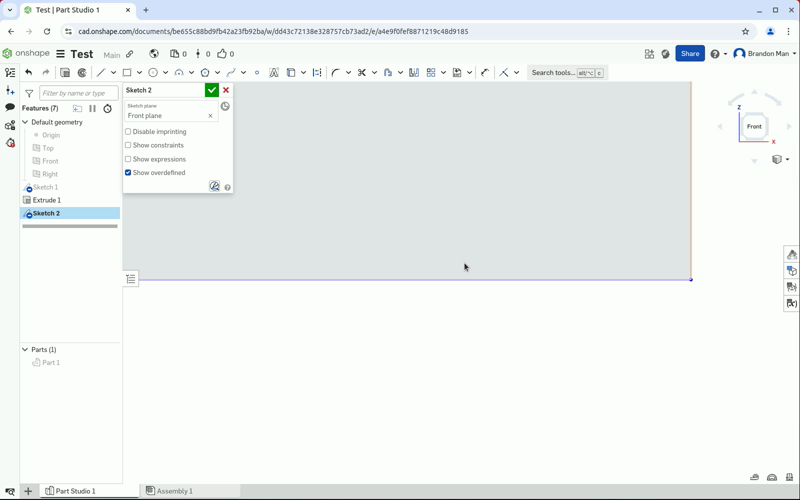
click(464, 262)
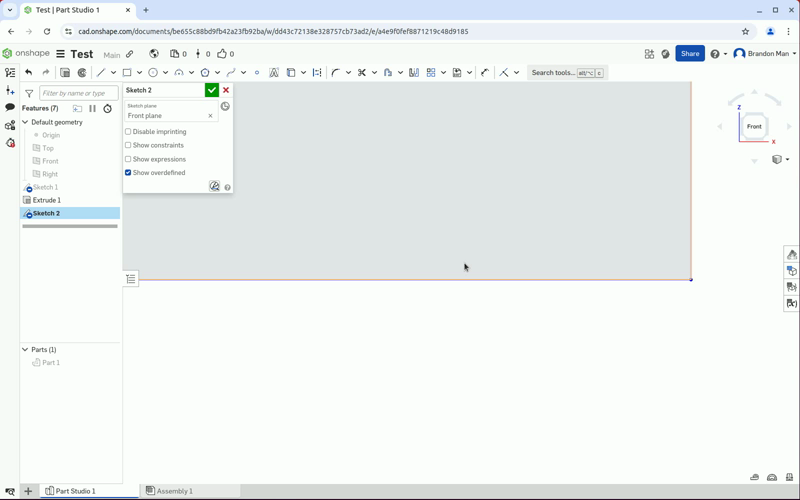
scroll(-6)
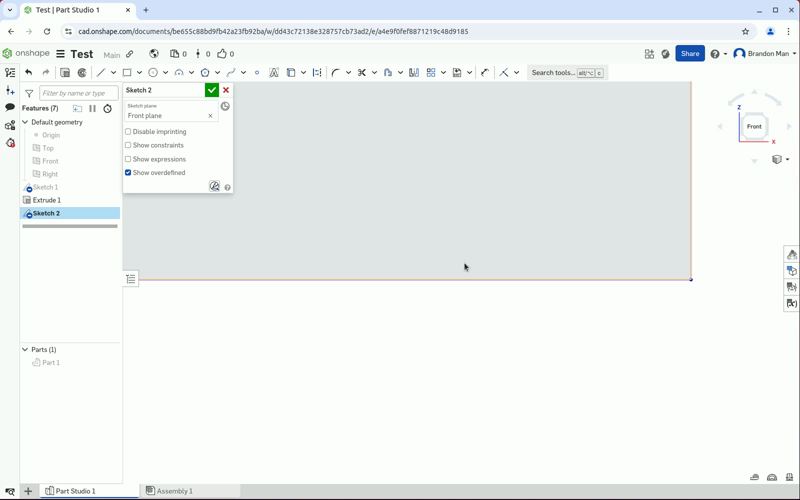
scroll(-6)
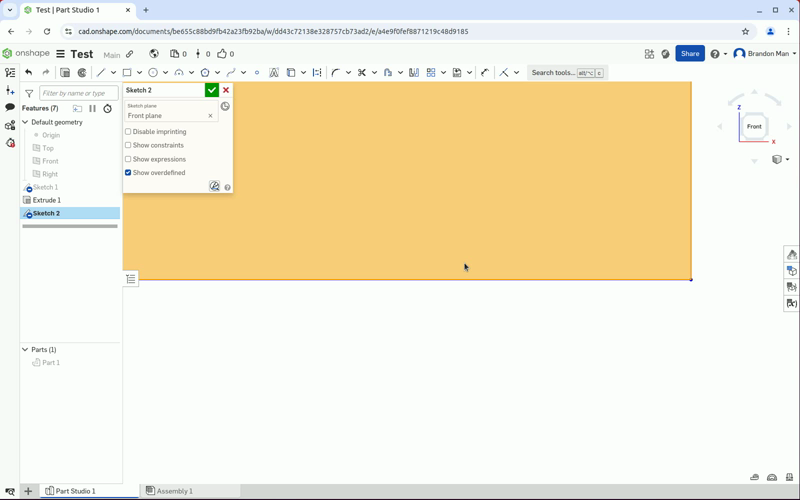
scroll(-6)
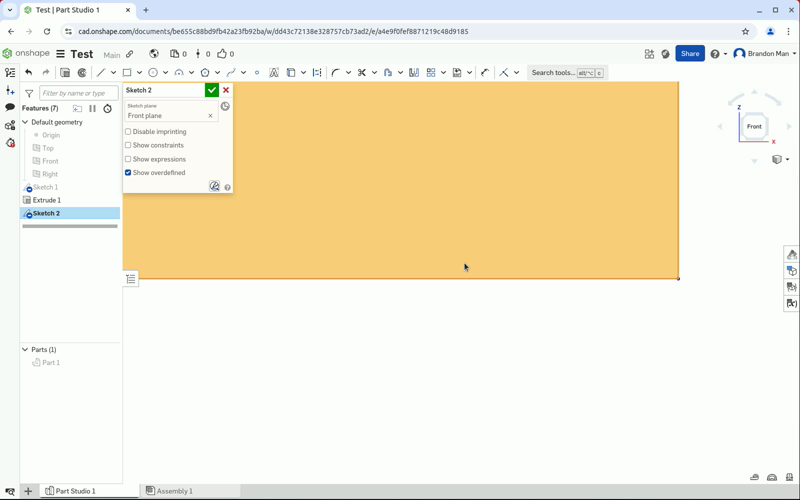
scroll(-6)
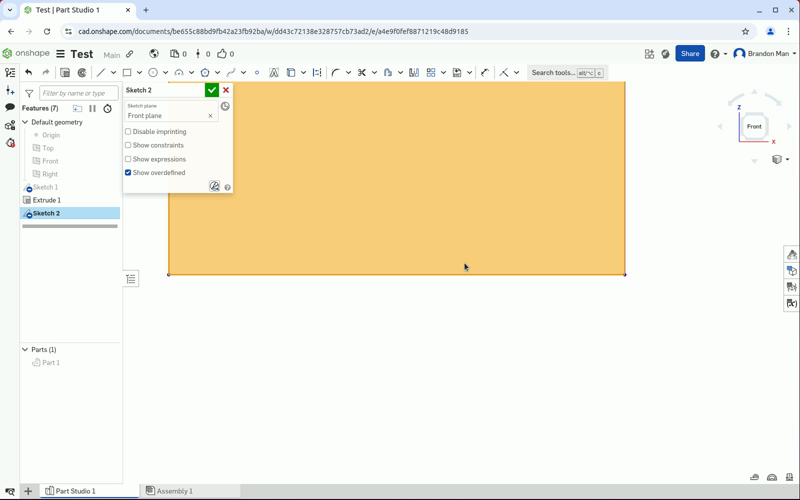
scroll(-6)
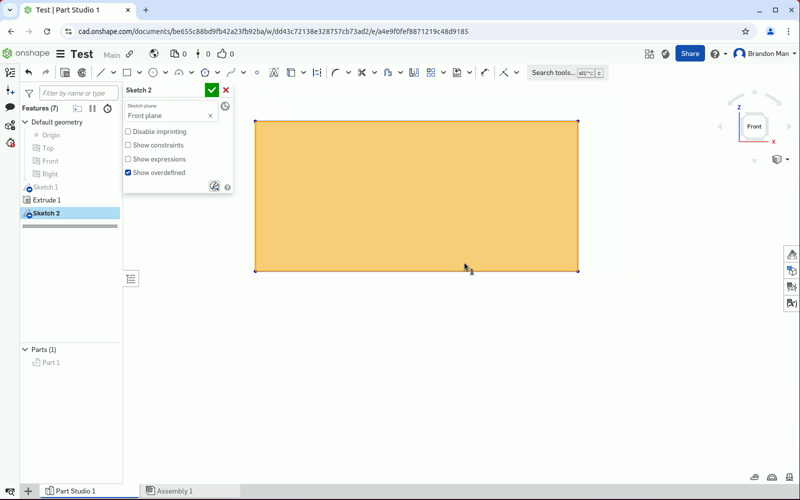
scroll(-6)
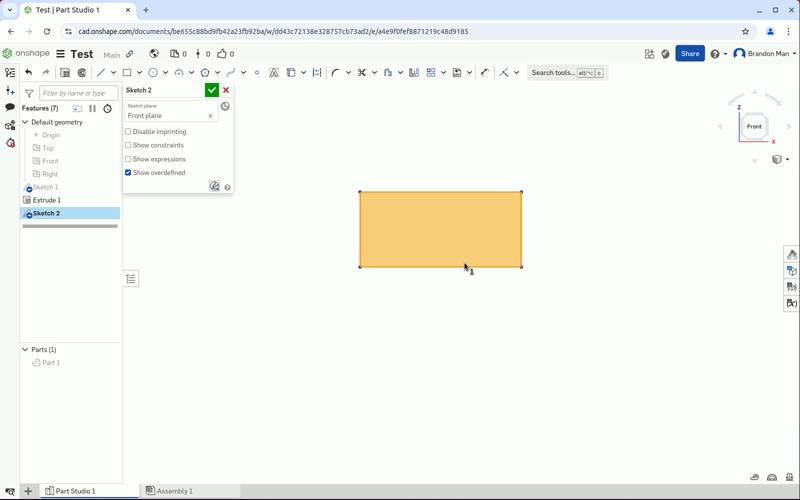
scroll(-6)
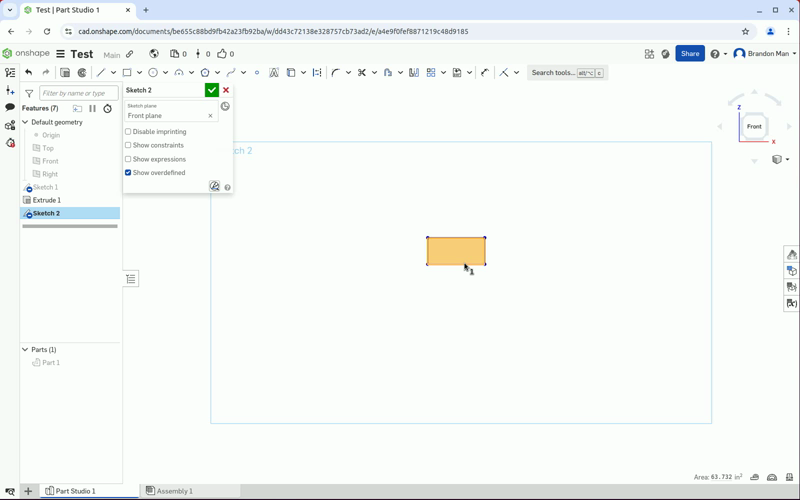
mouse_move(73, 352)
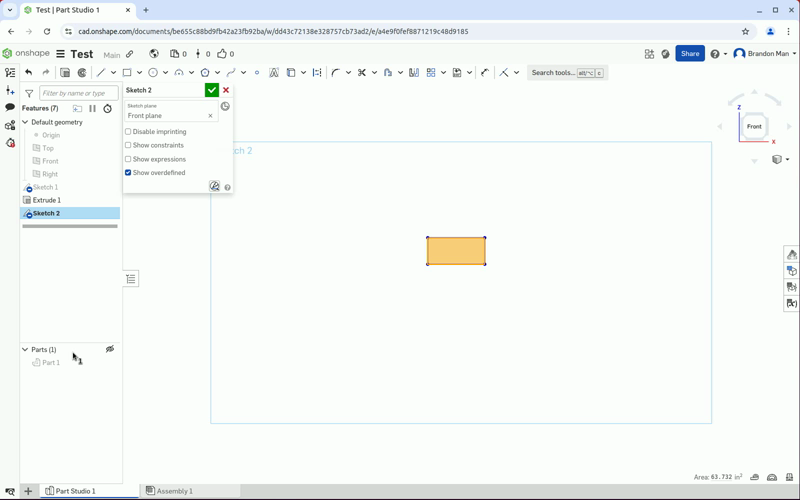
key(shift+y)
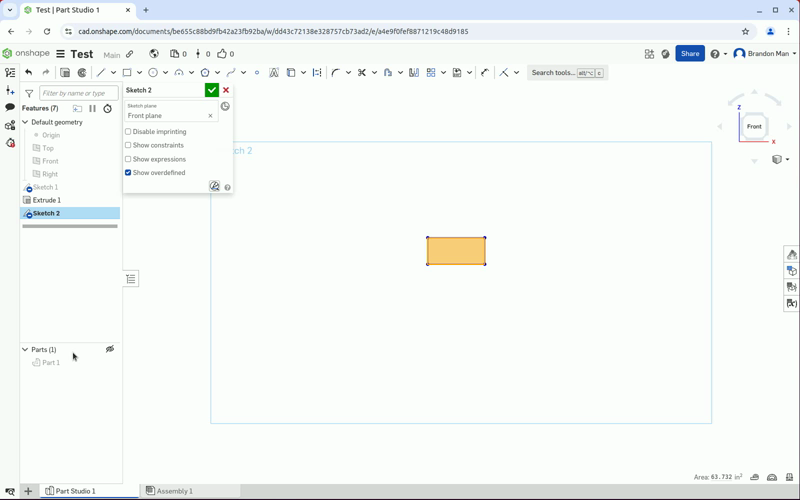
key(shift+e)
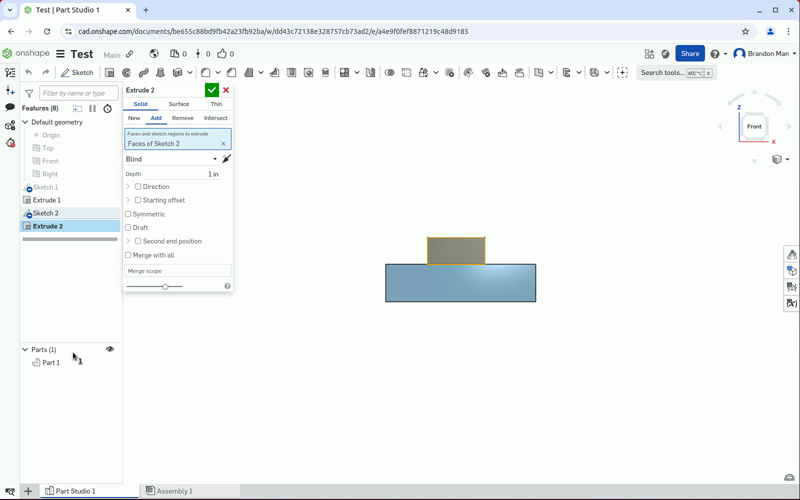
mouse_move(143, 106)
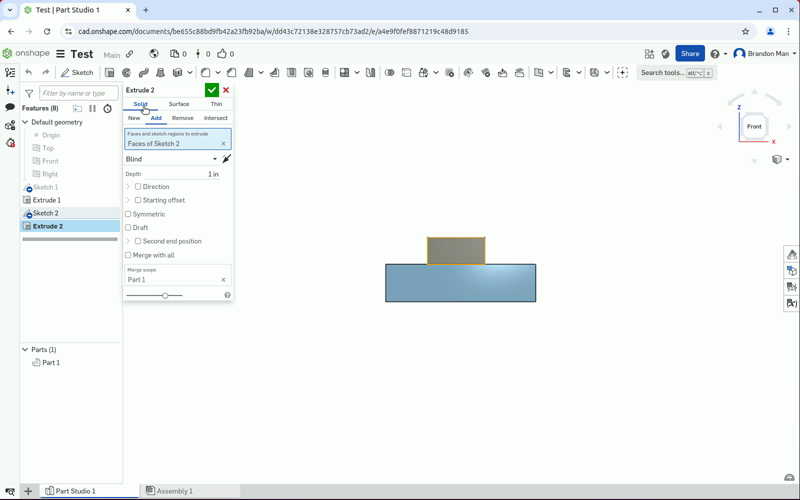
click(143, 106)
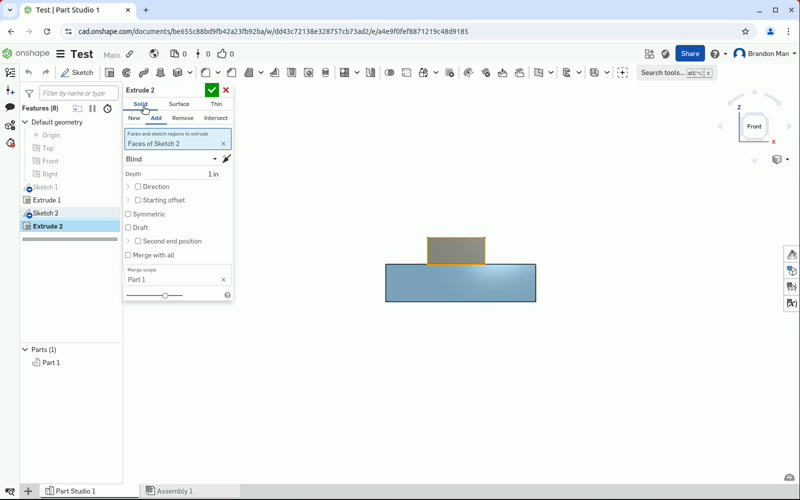
mouse_move(137, 120)
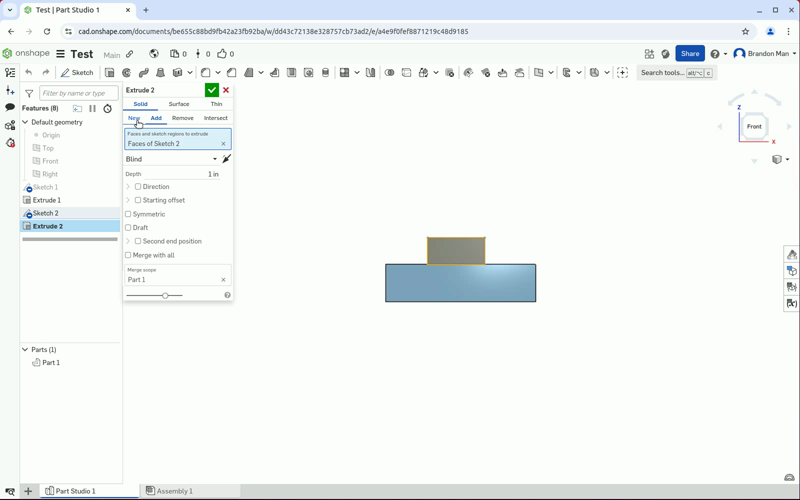
click(137, 120)
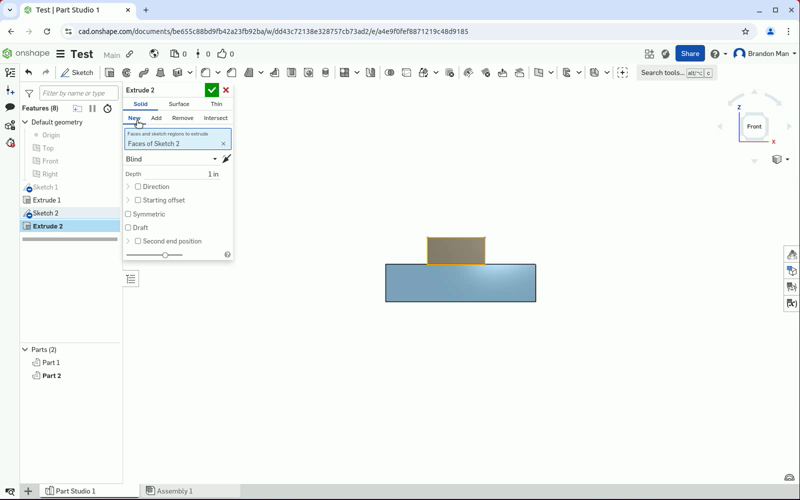
key(tab, 4)
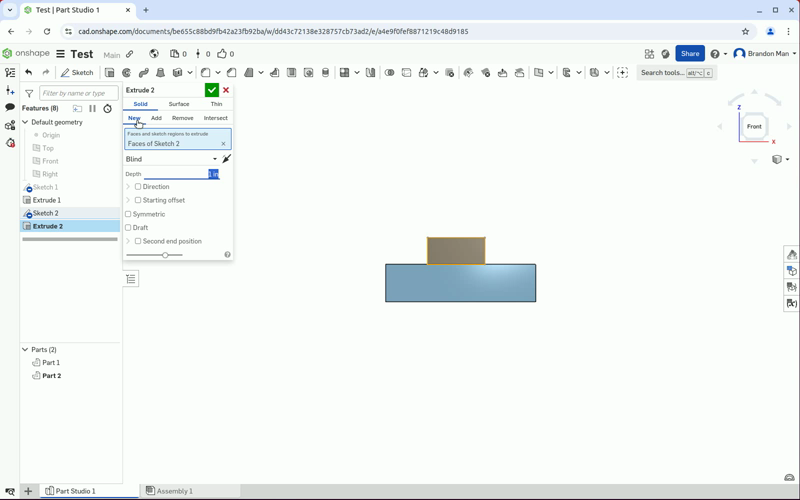
text(7.703)
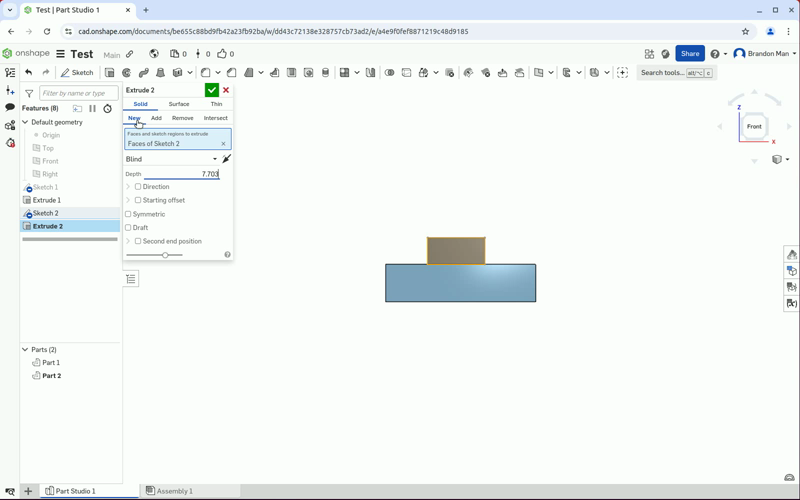
key(enter)
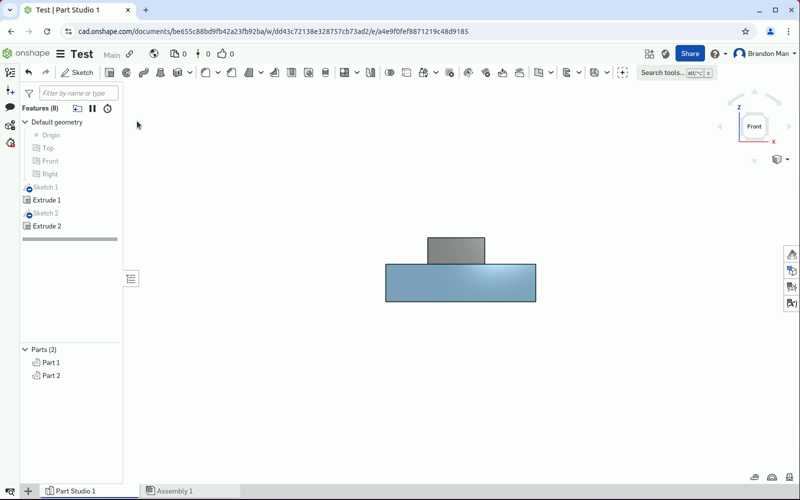
key(shift+h)
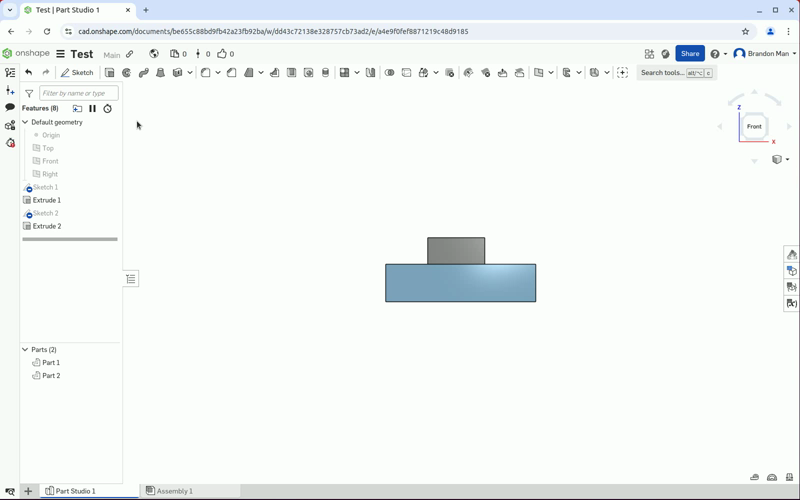
key(shift+h)
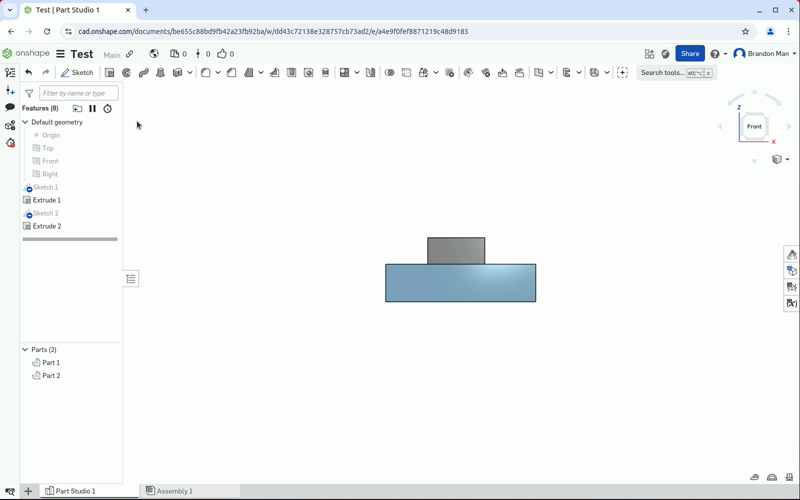
mouse_move(73, 189)
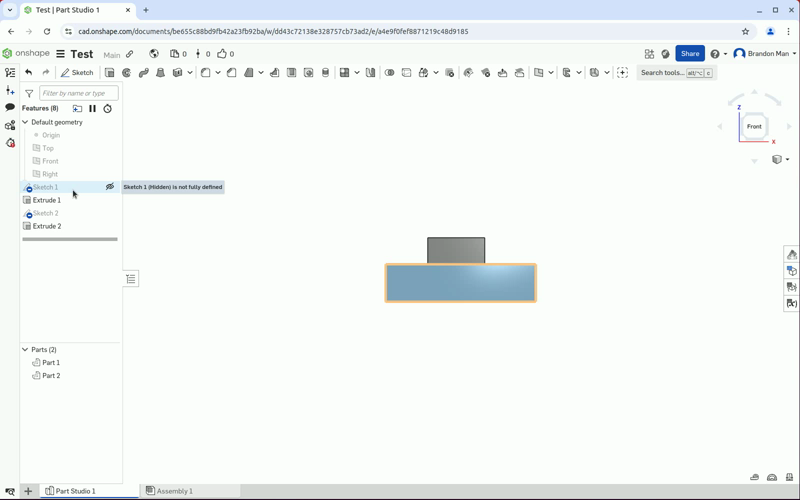
click(73, 189)
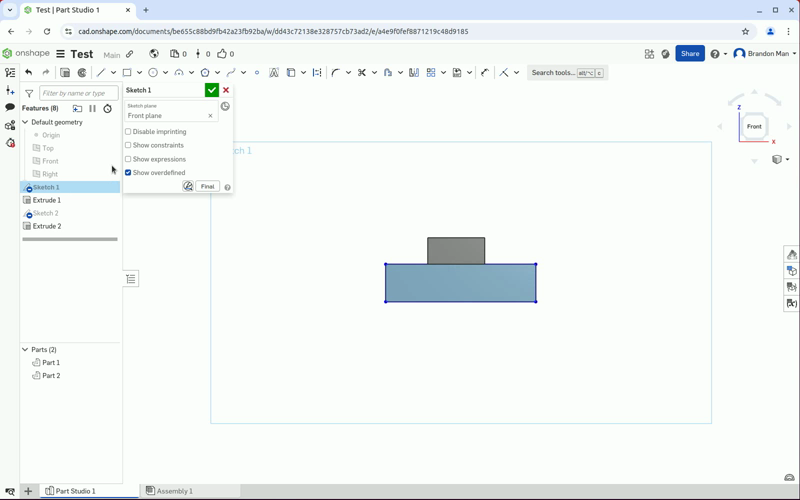
mouse_move(229, 92)
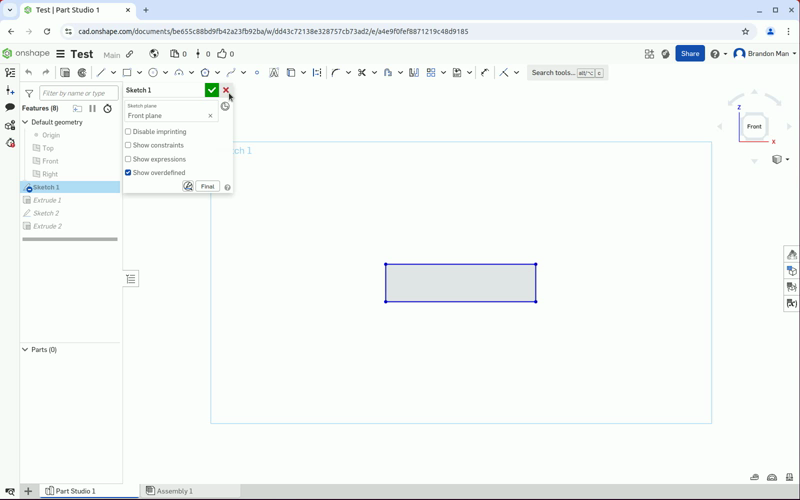
click(229, 92)
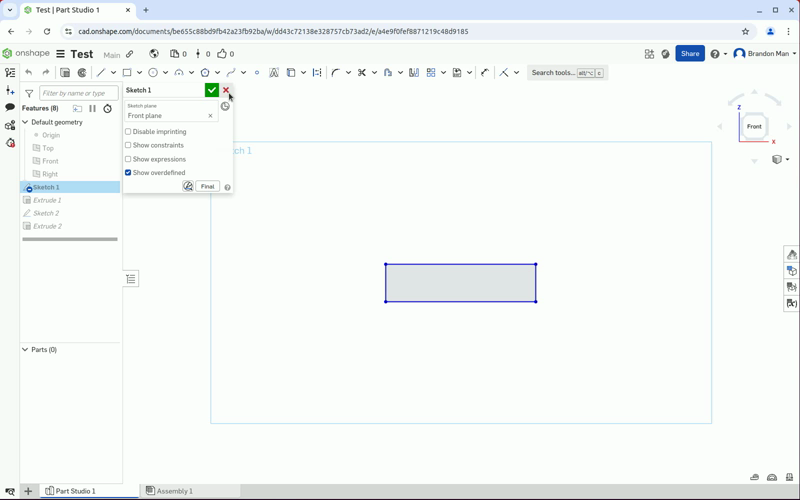
key(shift+s)
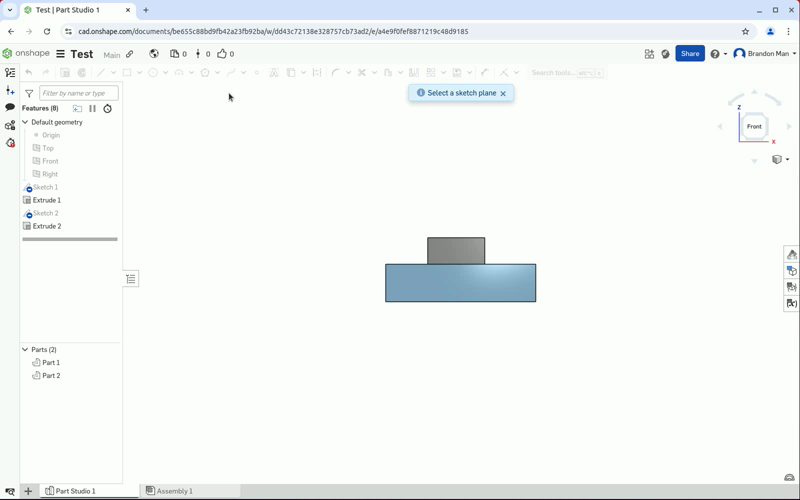
mouse_move(73, 163)
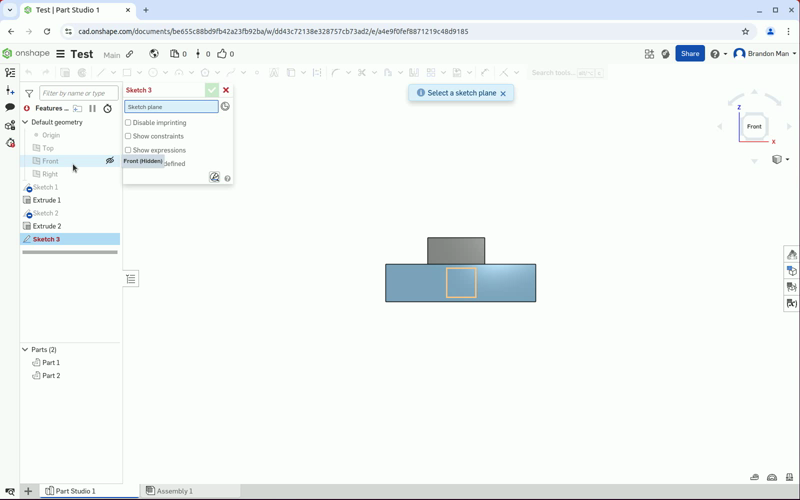
click(73, 163)
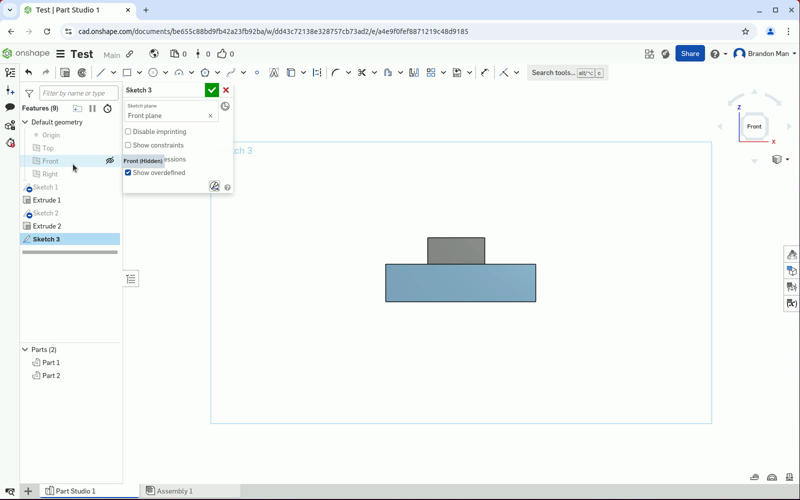
mouse_move(73, 352)
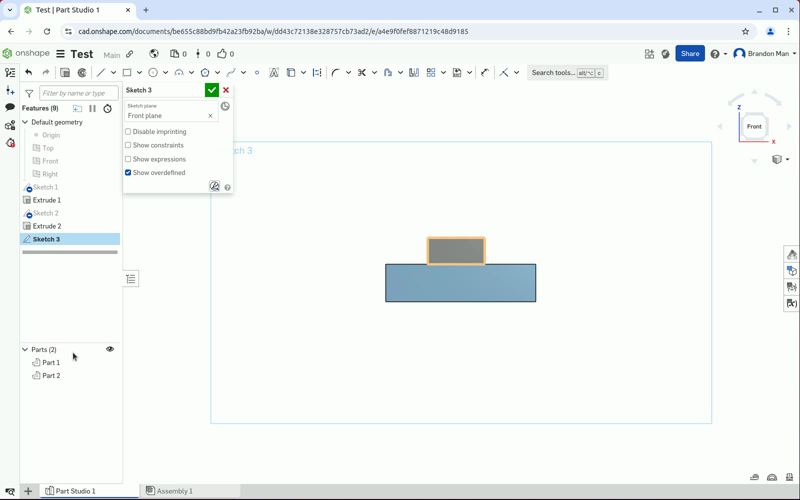
key(y)
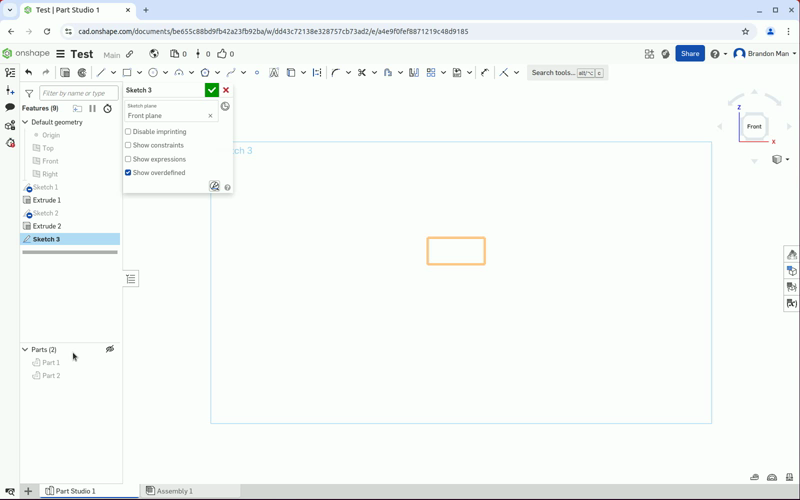
key(l)
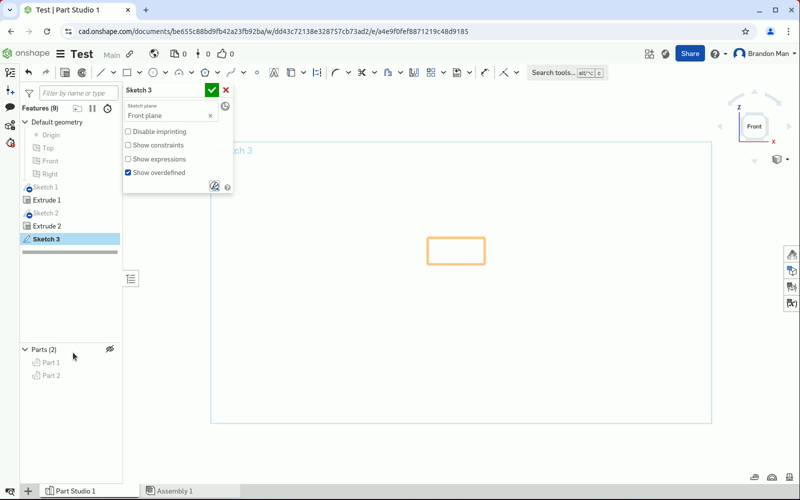
key_down(shift)
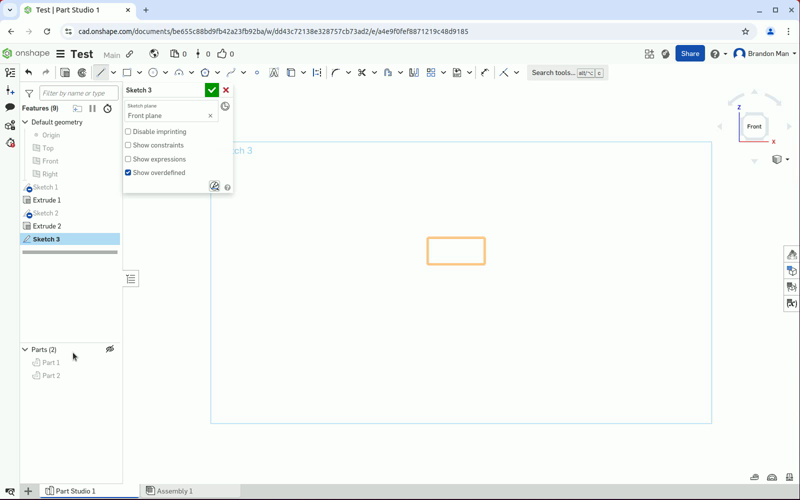
mouse_move(484, 264)
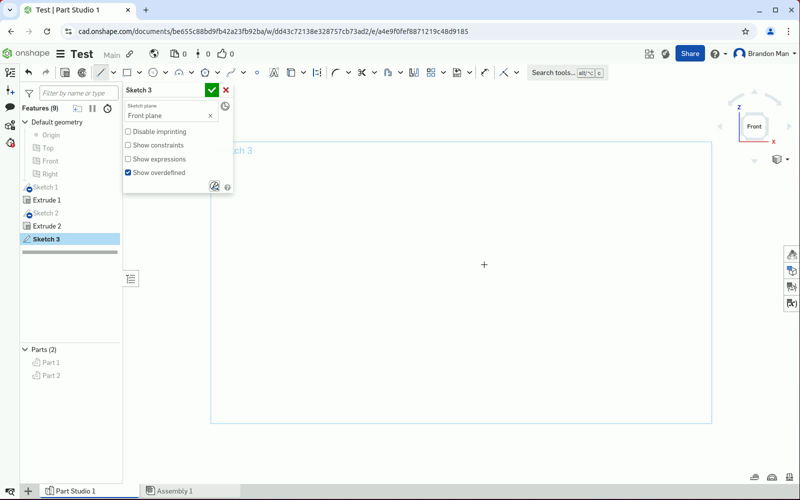
click(484, 264)
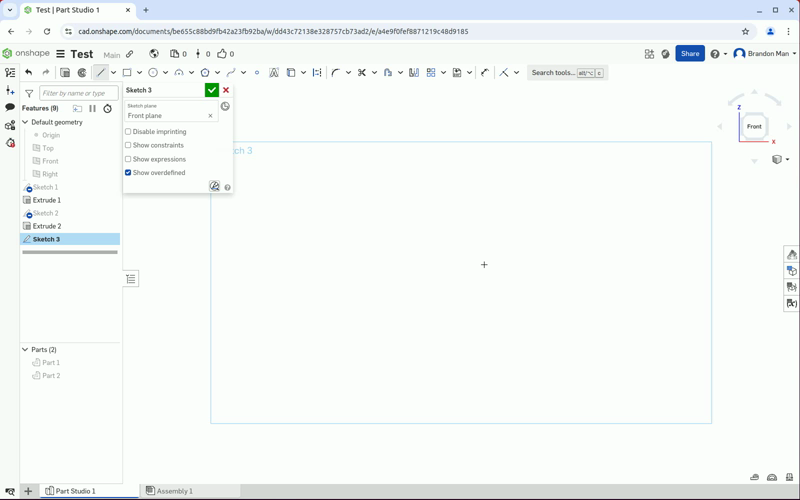
key_up(shift)
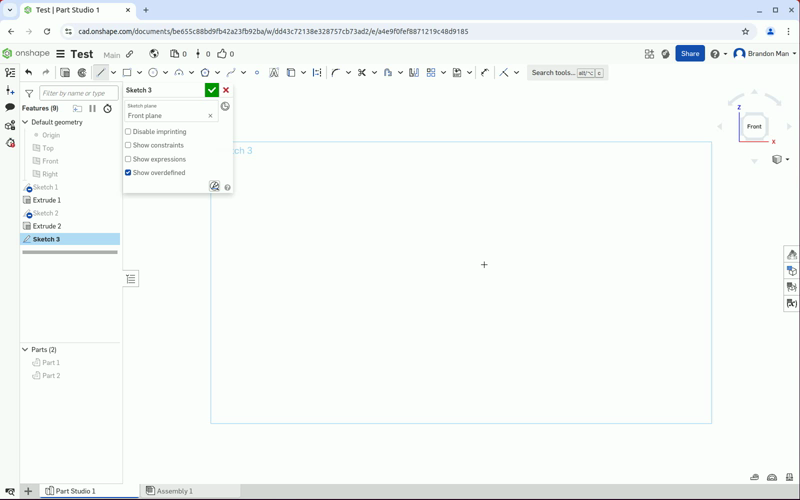
key_down(shift)
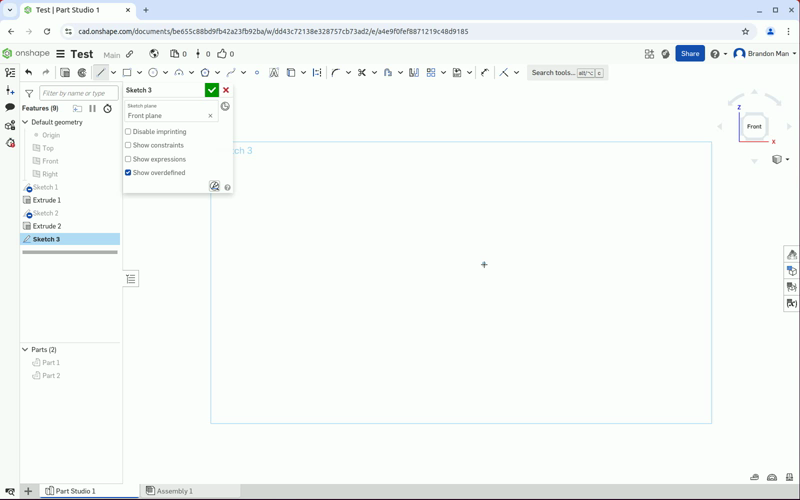
mouse_move(514, 264)
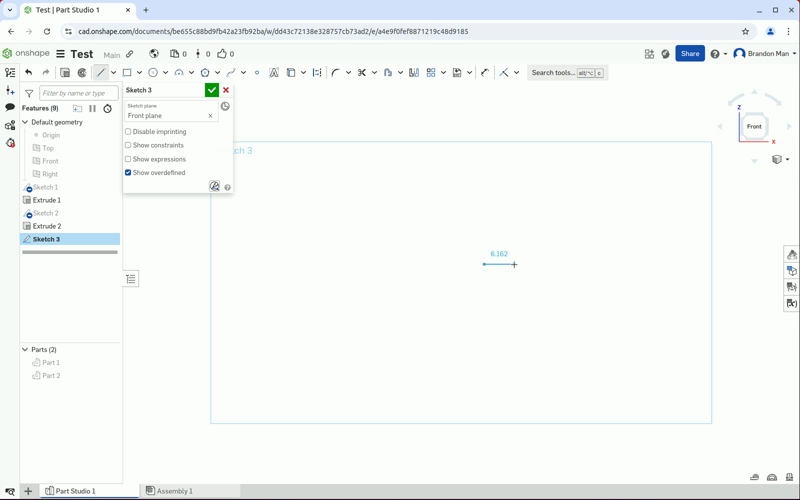
mouse_move(535, 264)
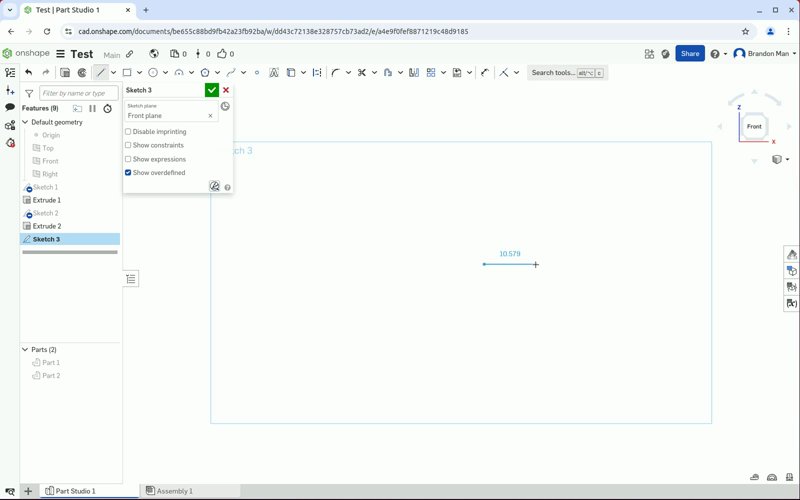
click(535, 264)
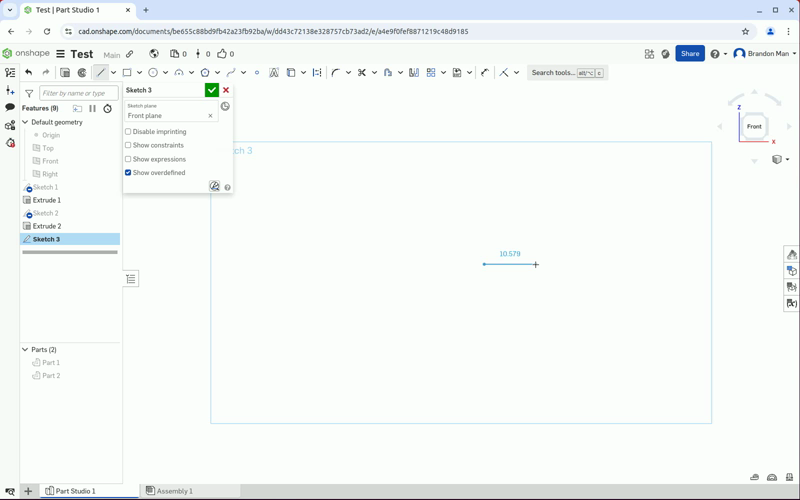
key_up(shift)
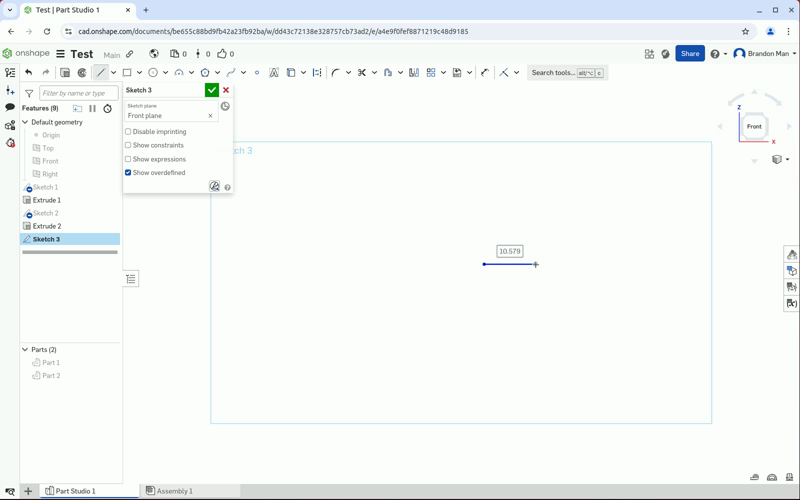
key_down(shift)
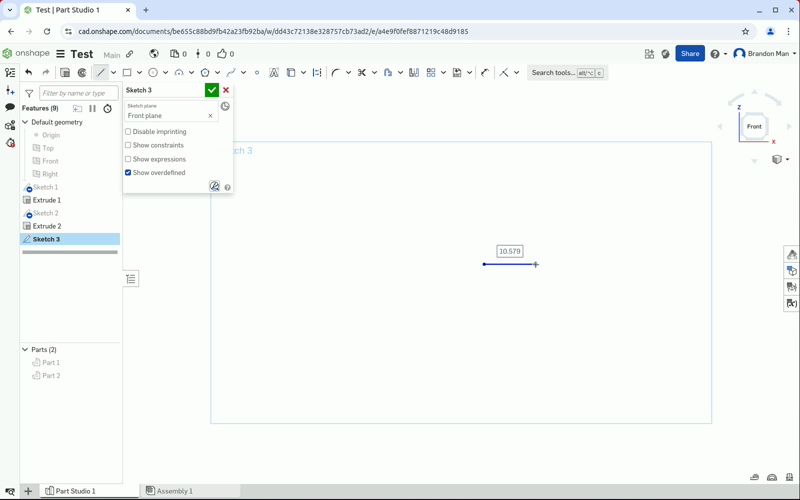
mouse_move(535, 188)
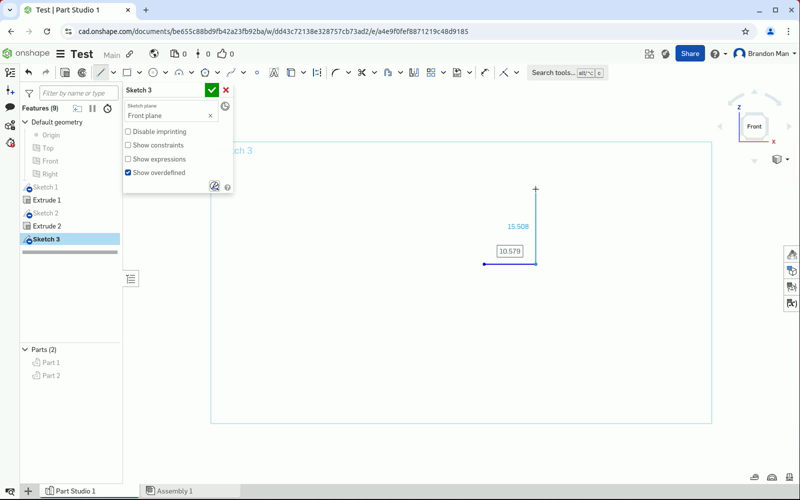
click(535, 188)
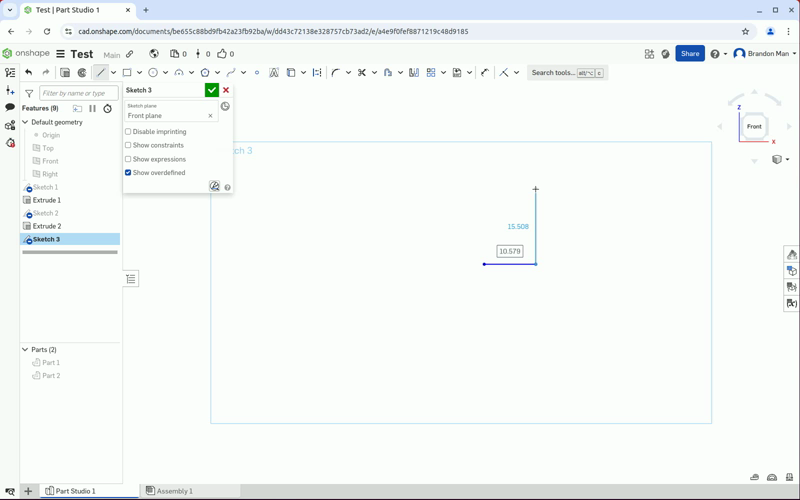
key_up(shift)
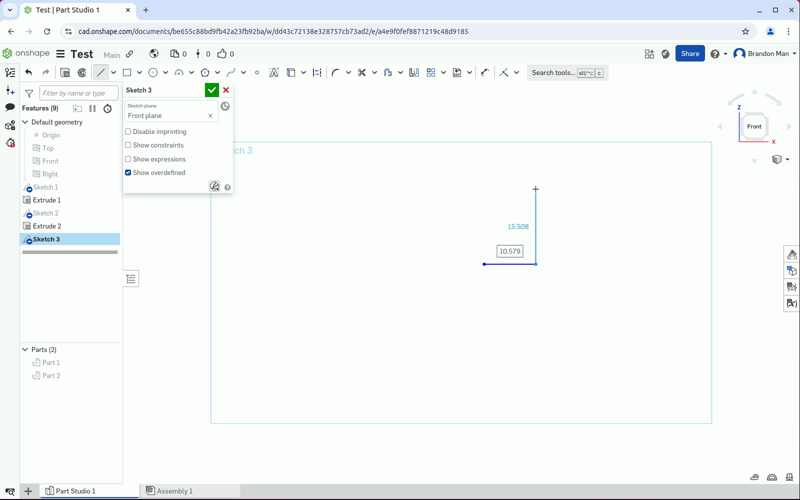
key_down(shift)
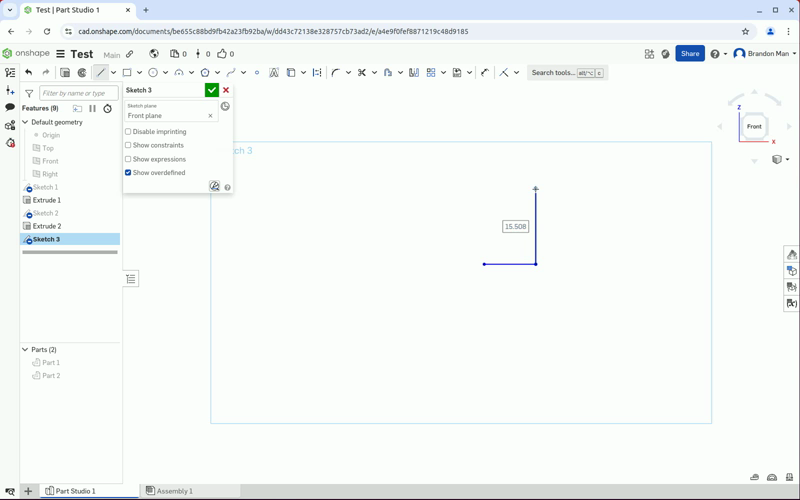
mouse_move(565, 188)
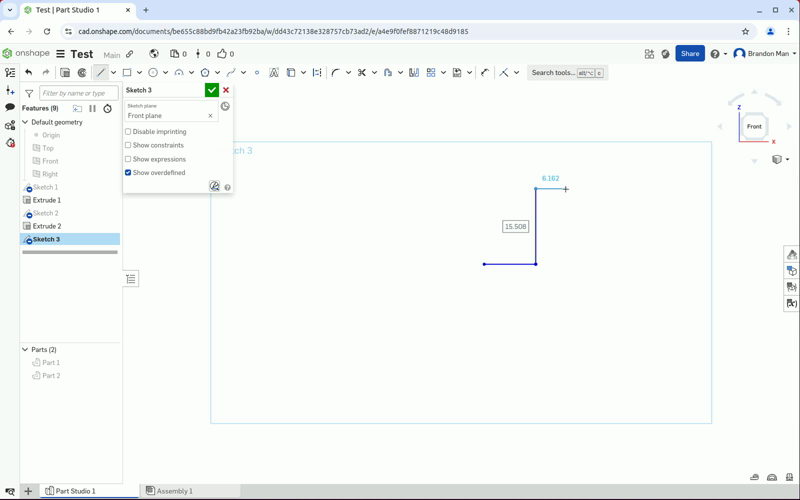
mouse_move(484, 188)
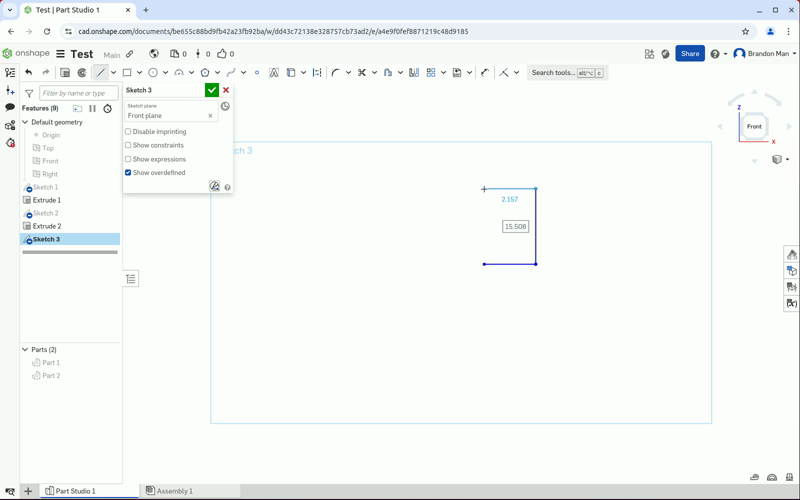
click(484, 188)
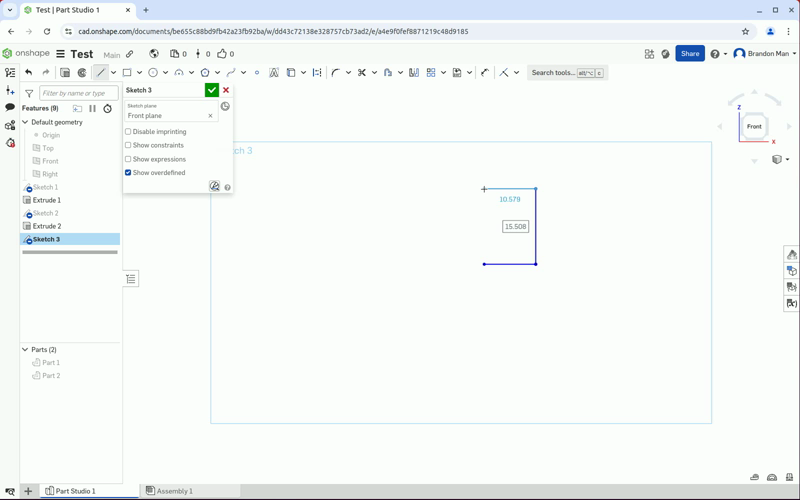
key_up(shift)
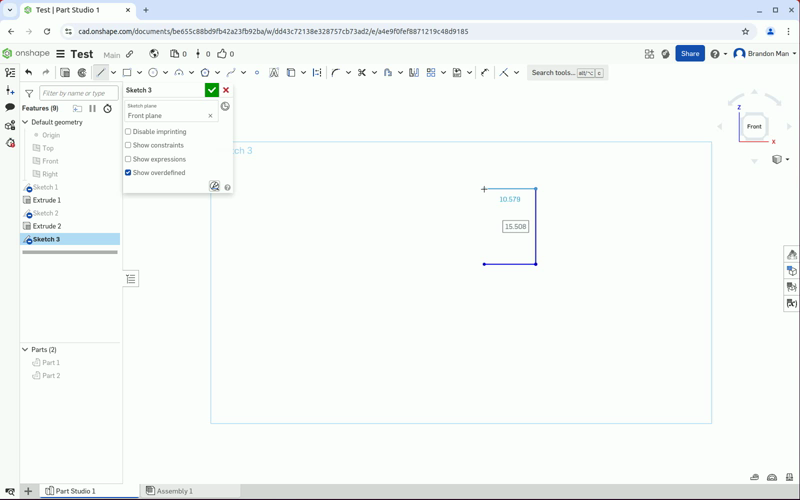
key_down(shift)
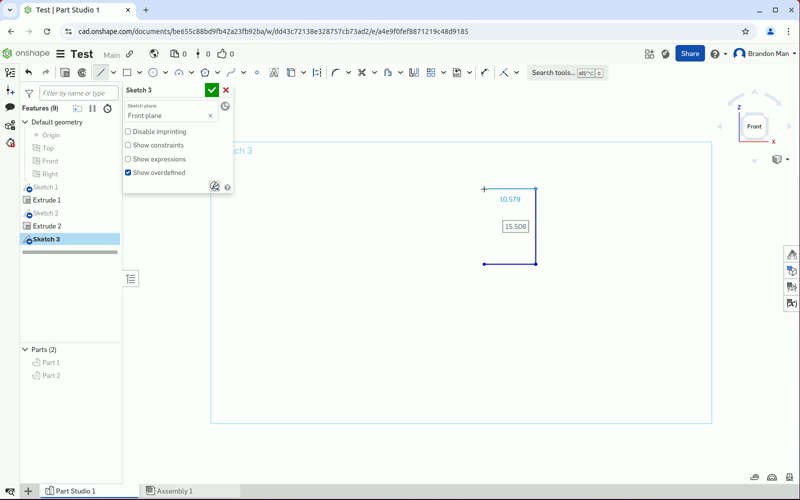
mouse_move(484, 264)
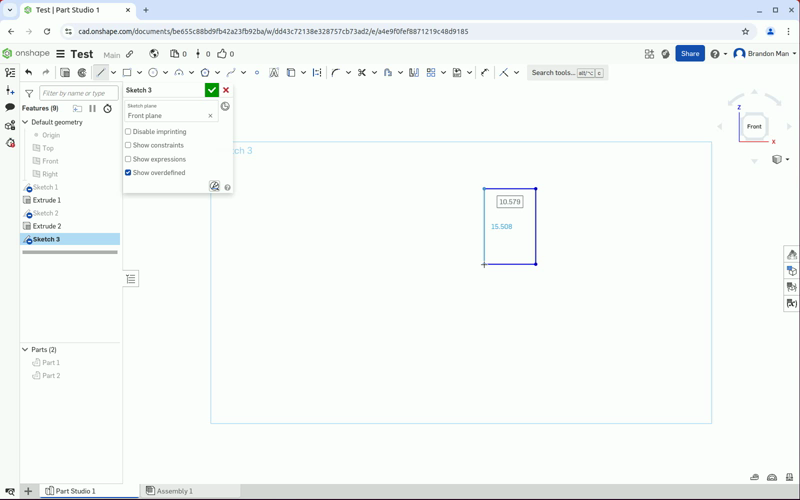
key_up(shift)
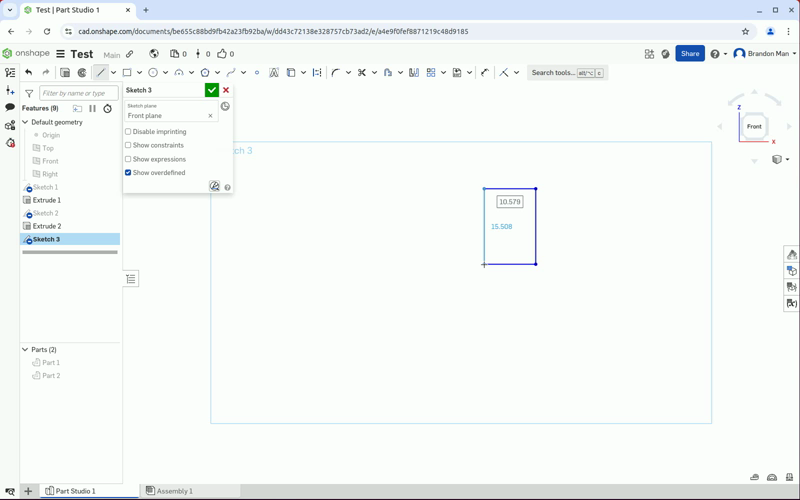
click(484, 264)
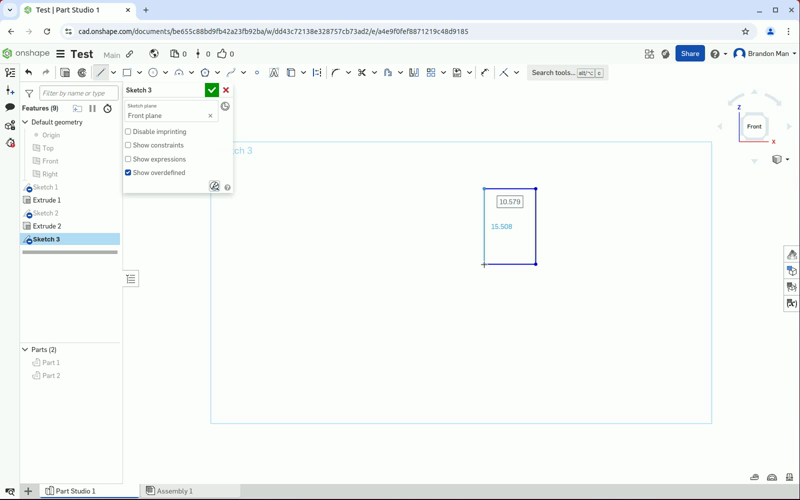
key(esc)
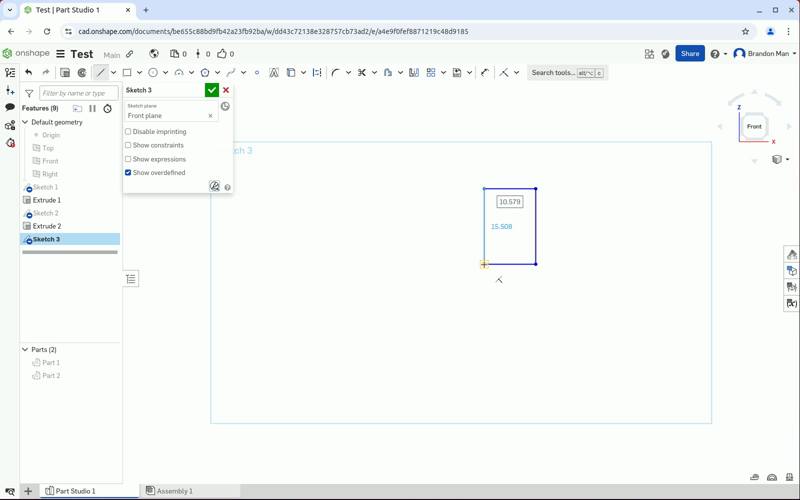
mouse_move(494, 210)
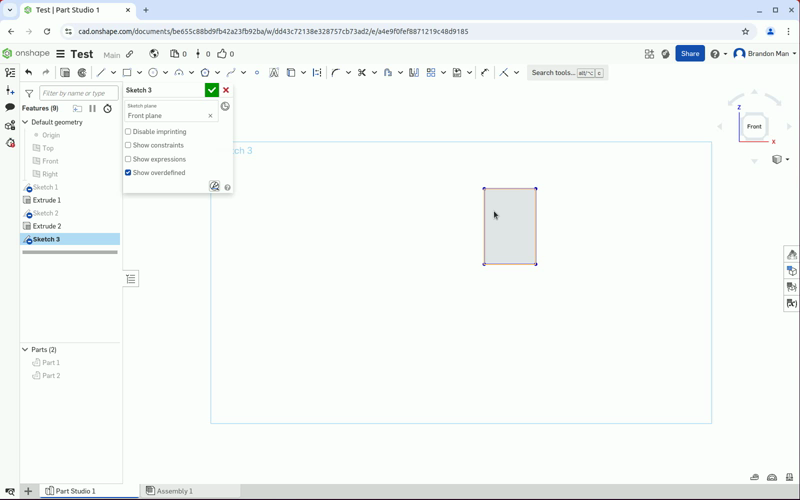
click(494, 210)
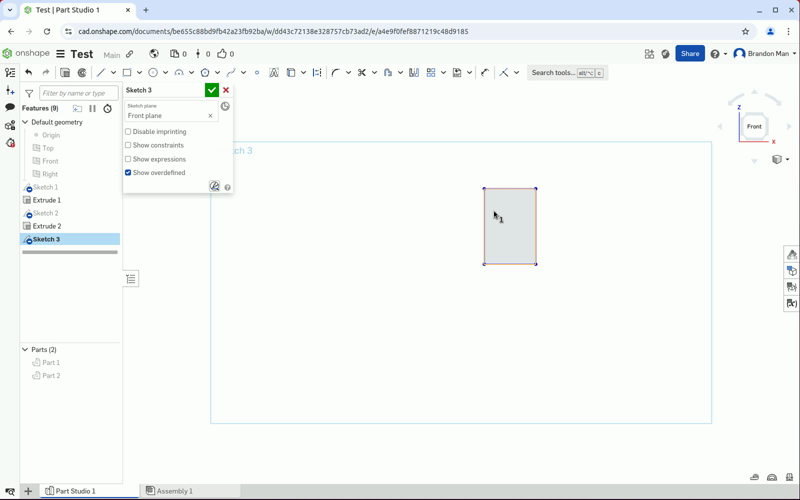
mouse_move(73, 352)
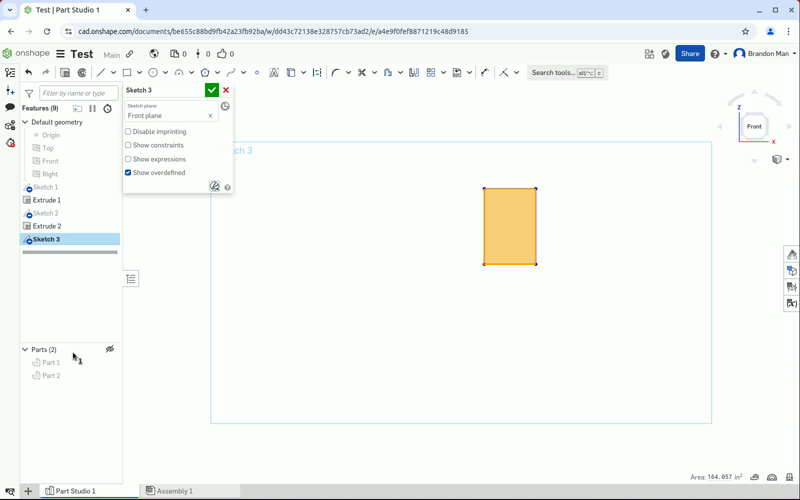
key(shift+y)
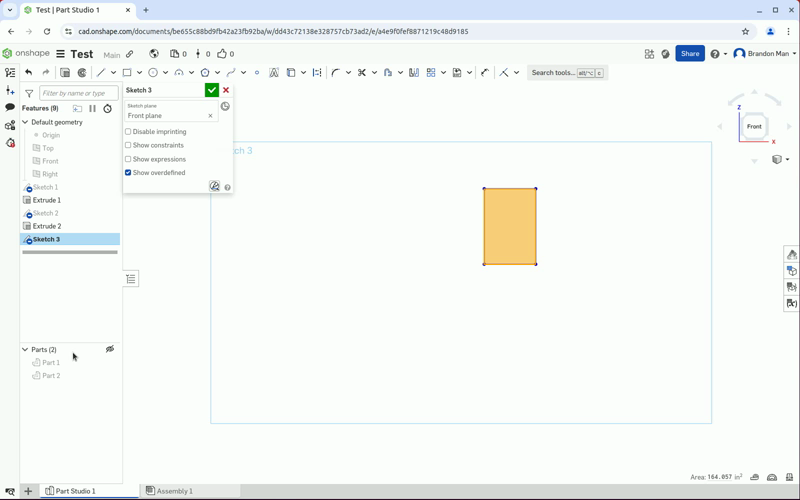
key(shift+e)
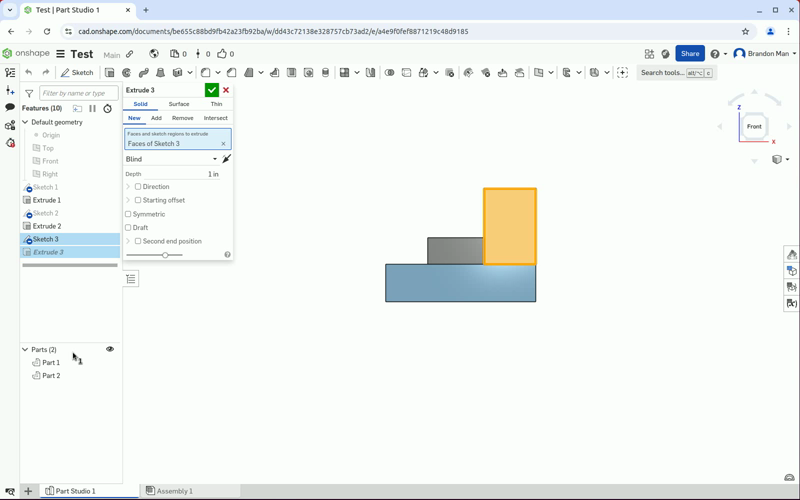
mouse_move(143, 106)
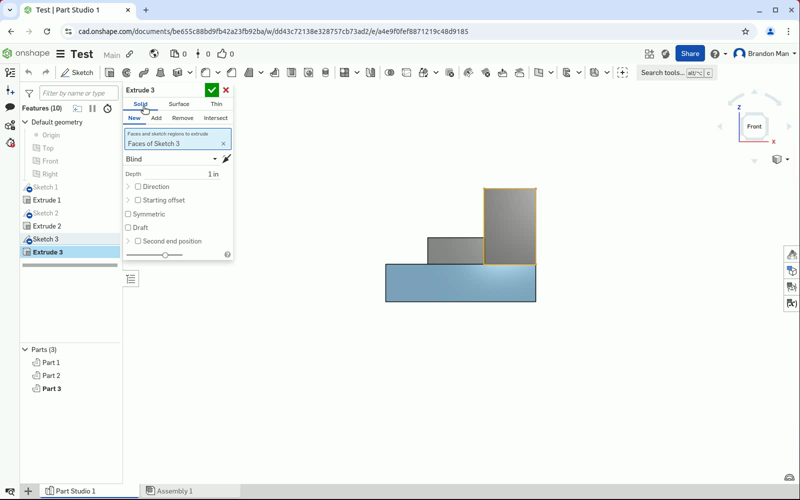
click(143, 106)
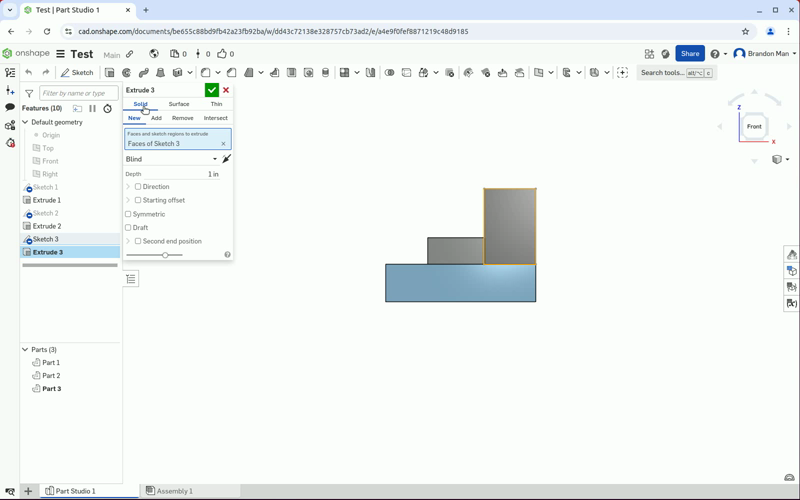
mouse_move(137, 120)
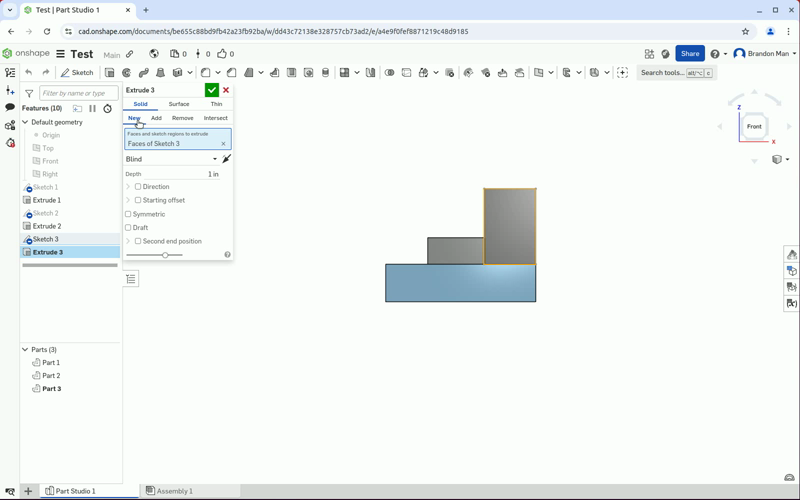
click(137, 120)
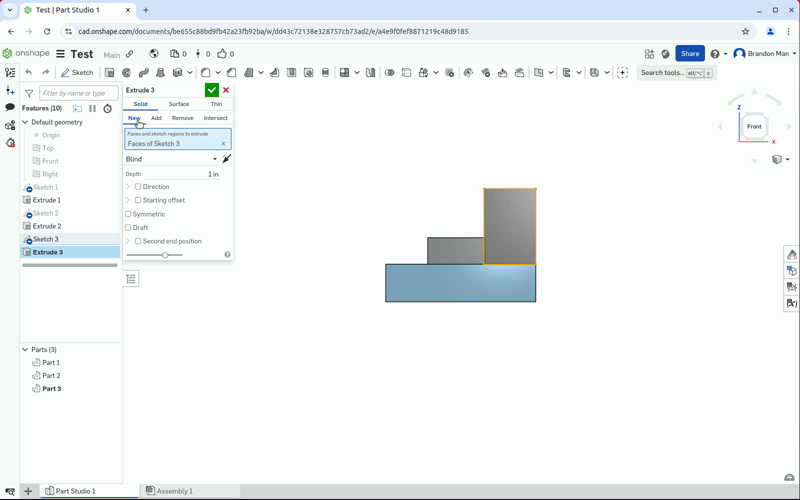
key(tab, 4)
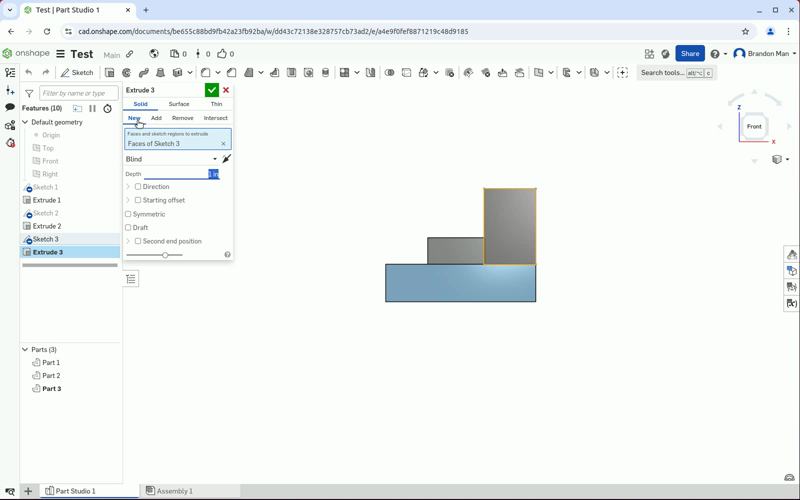
text(23.108)
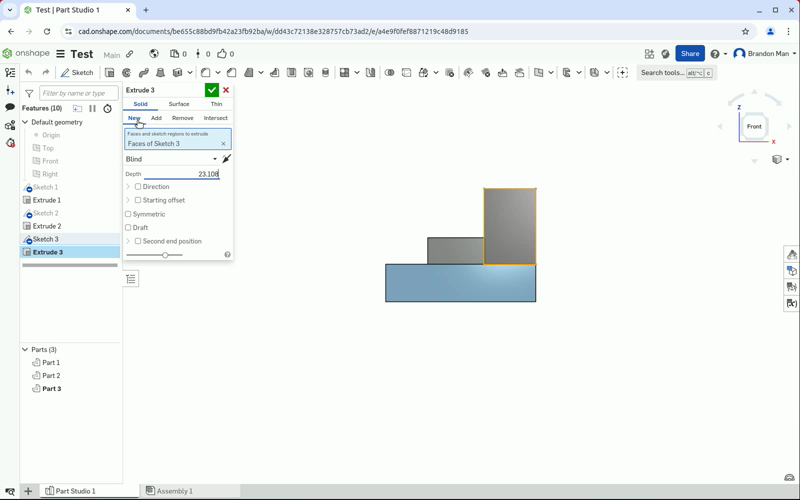
key(enter)
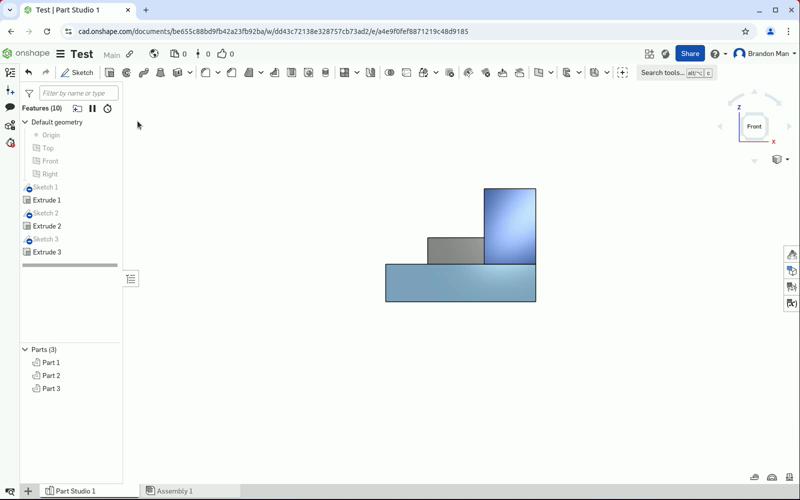
key(shift+h)
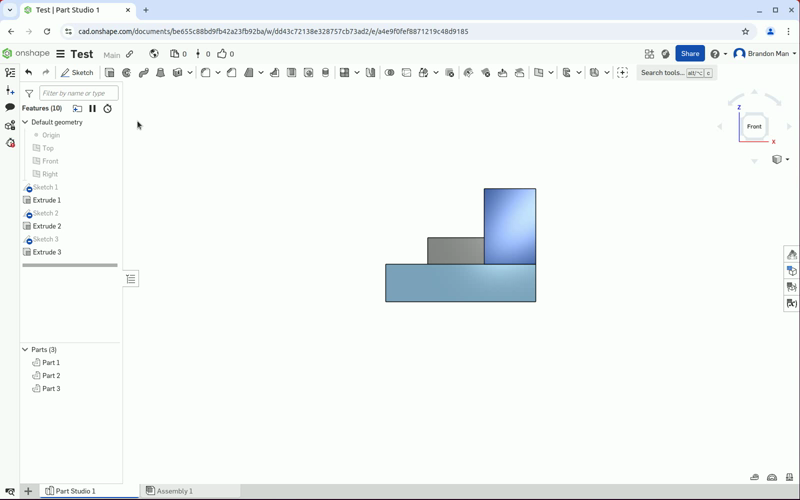
key(shift+h)
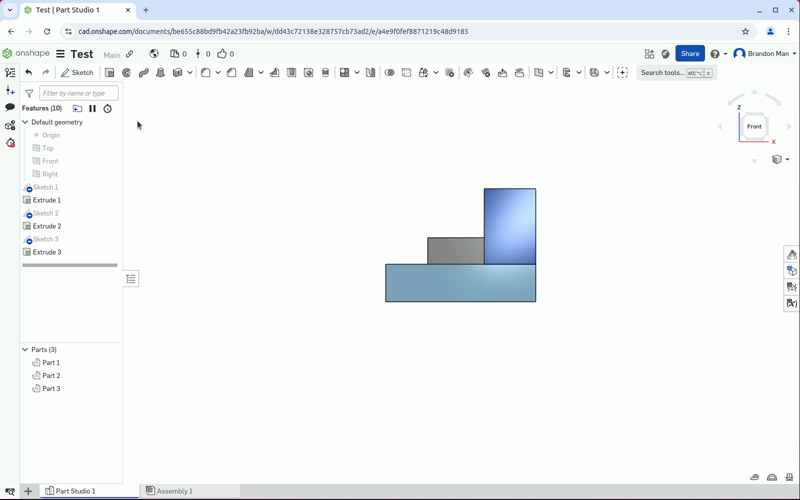
mouse_move(73, 189)
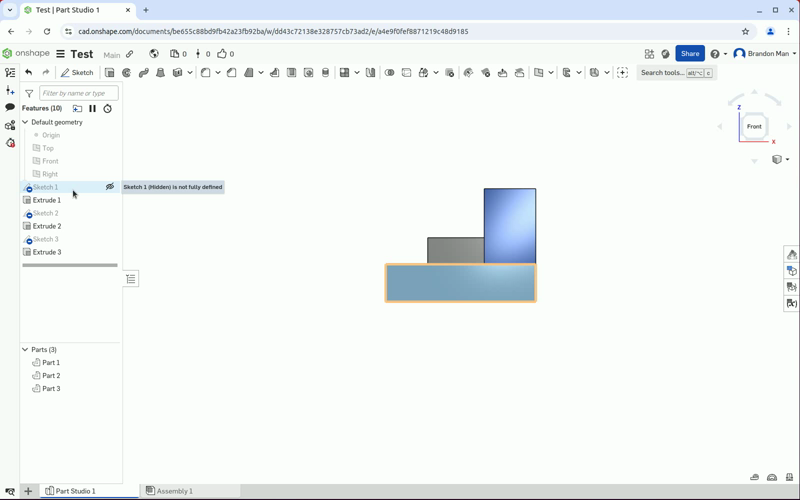
click(73, 189)
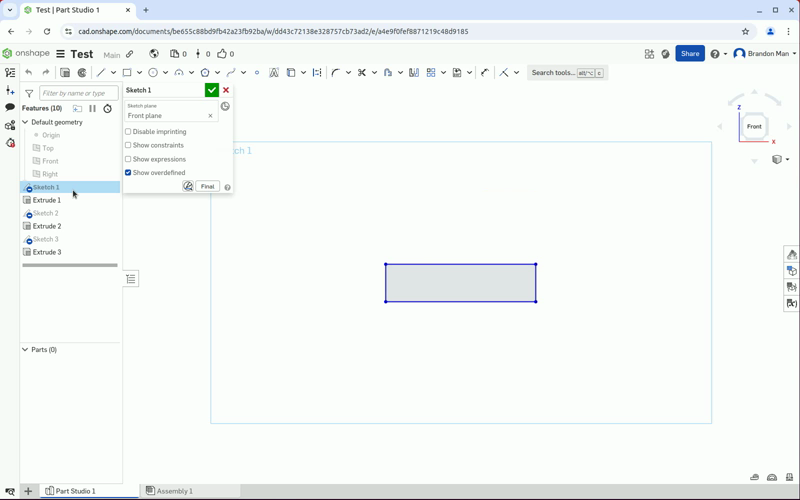
mouse_move(229, 92)
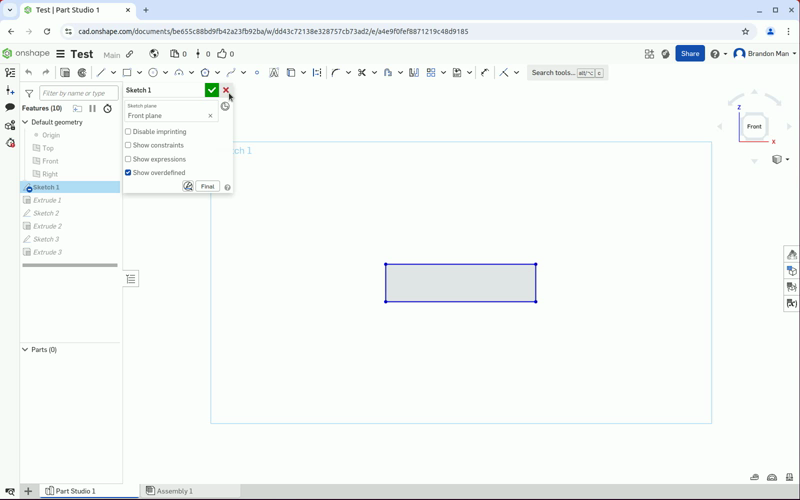
click(229, 92)
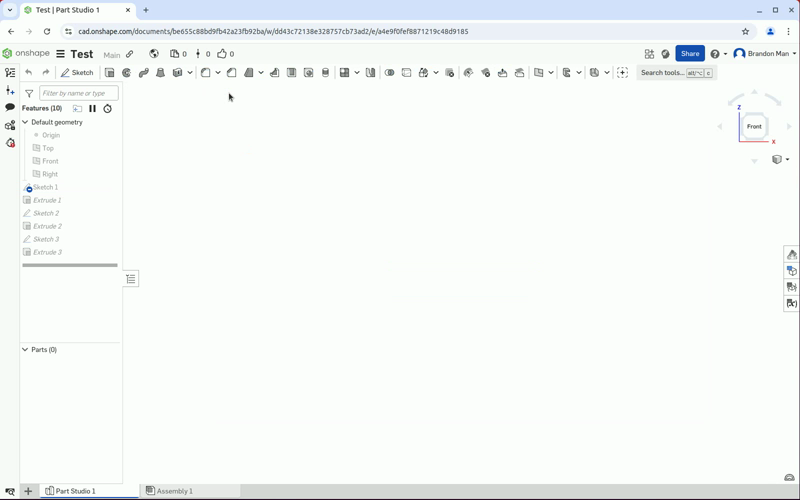
mouse_move(73, 352)
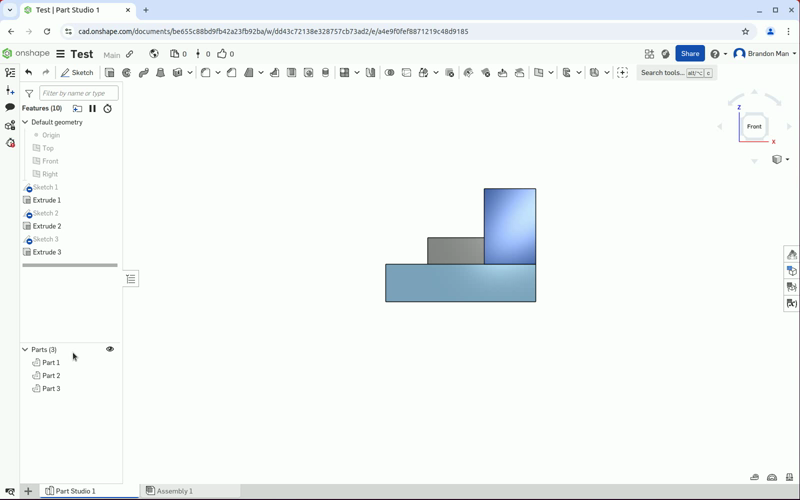
key(y)
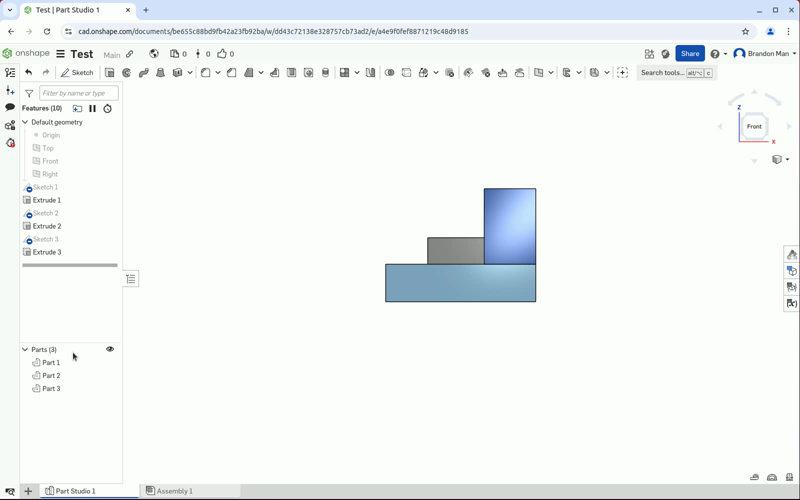
key(shift+p)
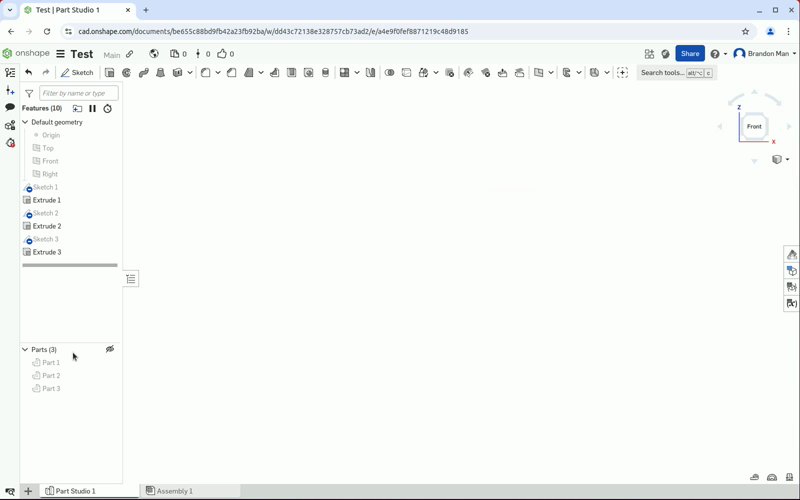
key(space)
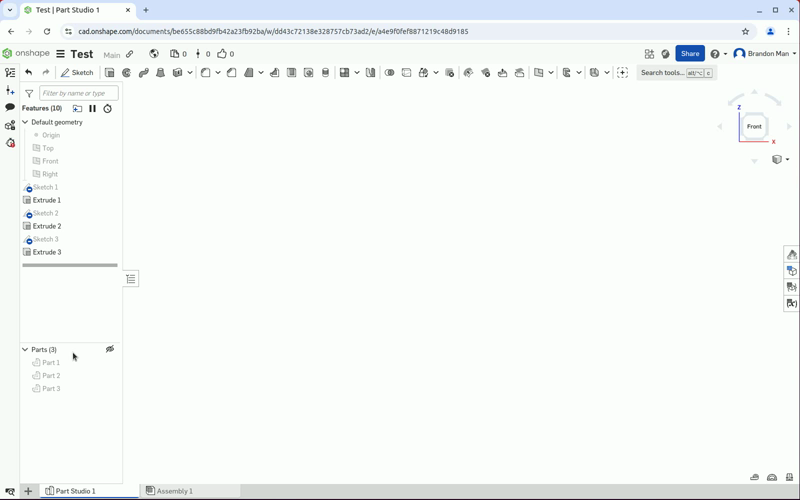
key_down(shift)
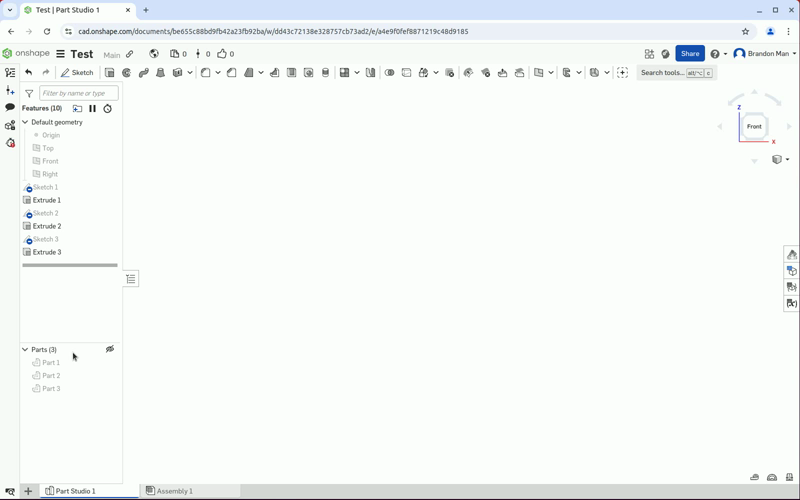
key(down)
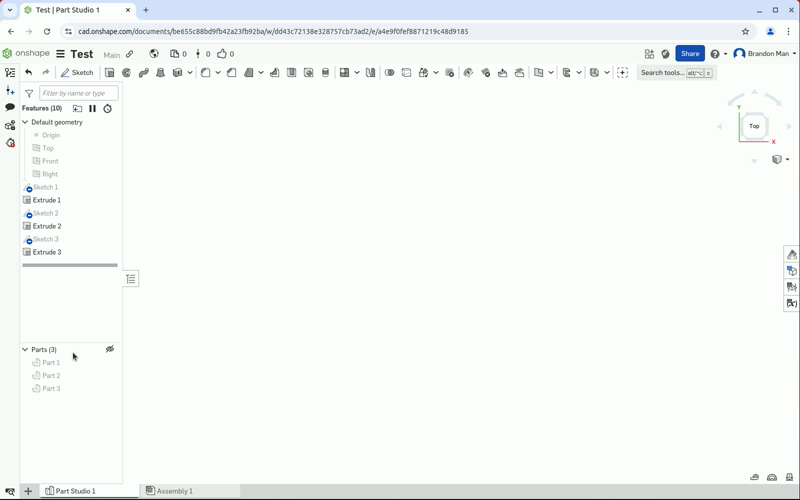
key_up(shift)
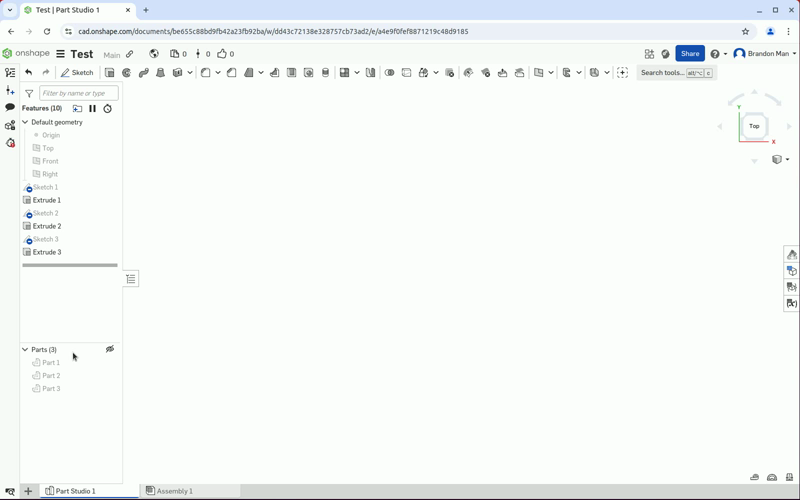
mouse_move(73, 352)
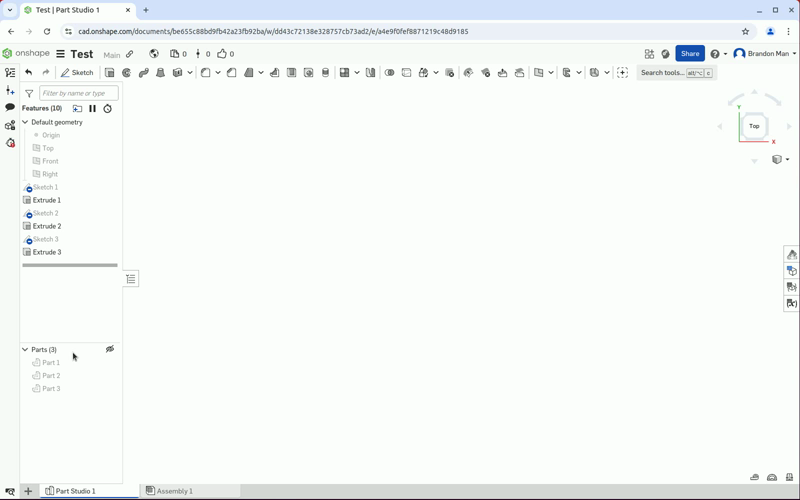
key(shift+y)
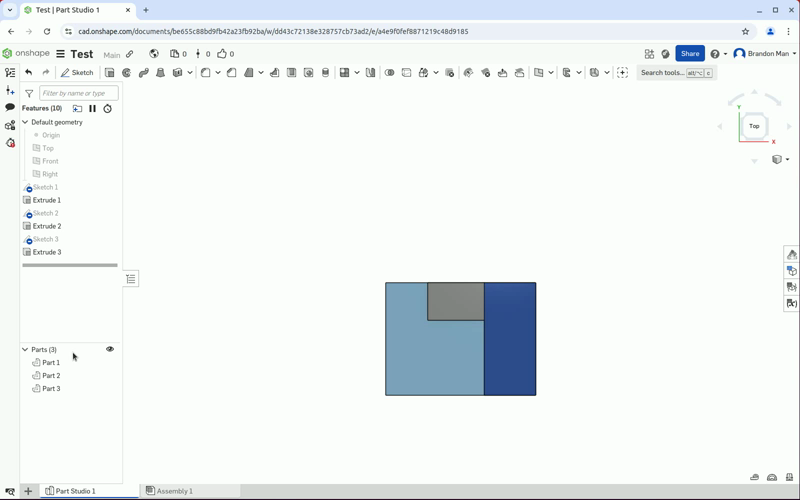
mouse_move(541, 75)
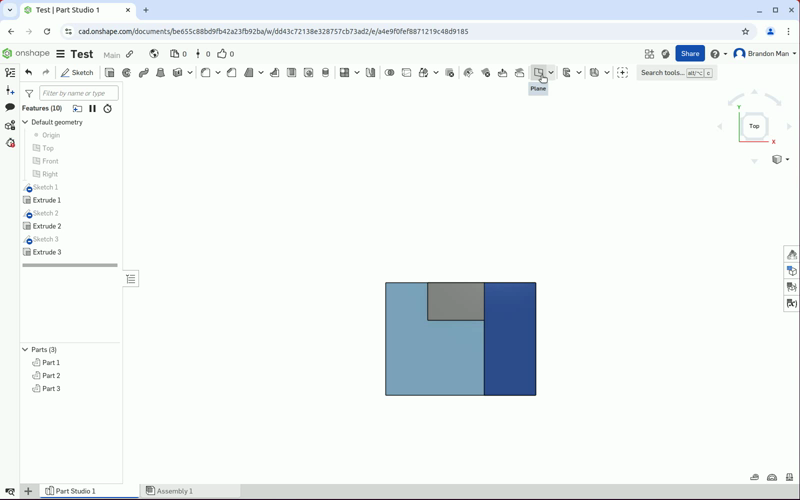
click(541, 75)
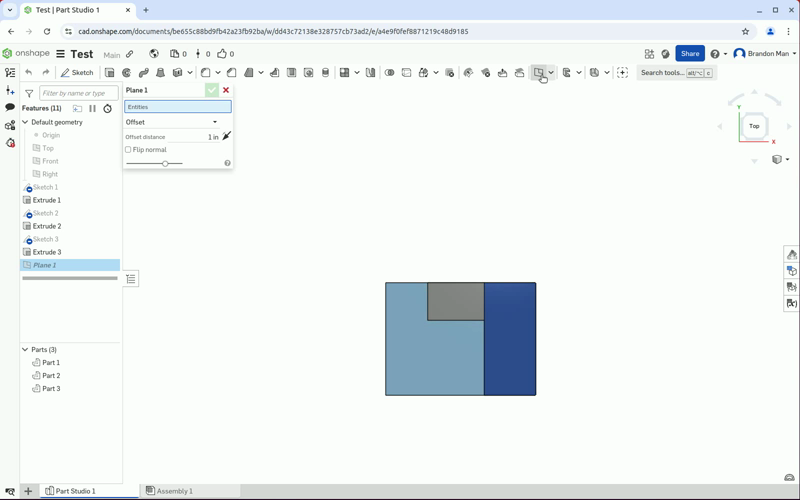
mouse_move(73, 150)
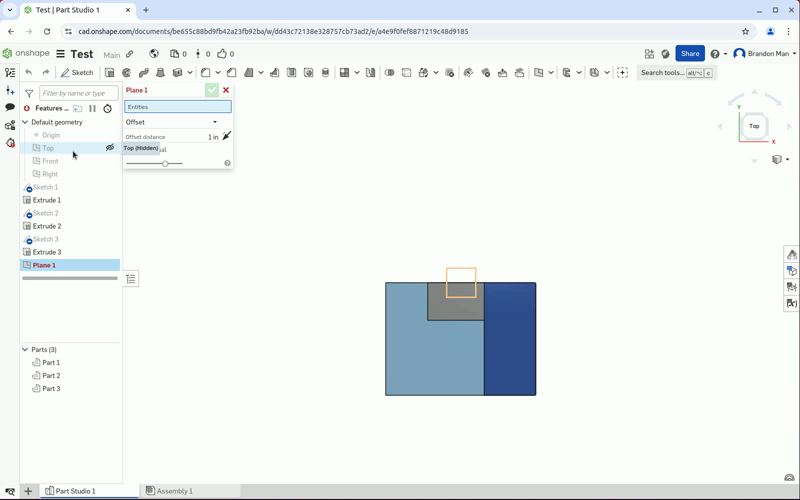
click(73, 150)
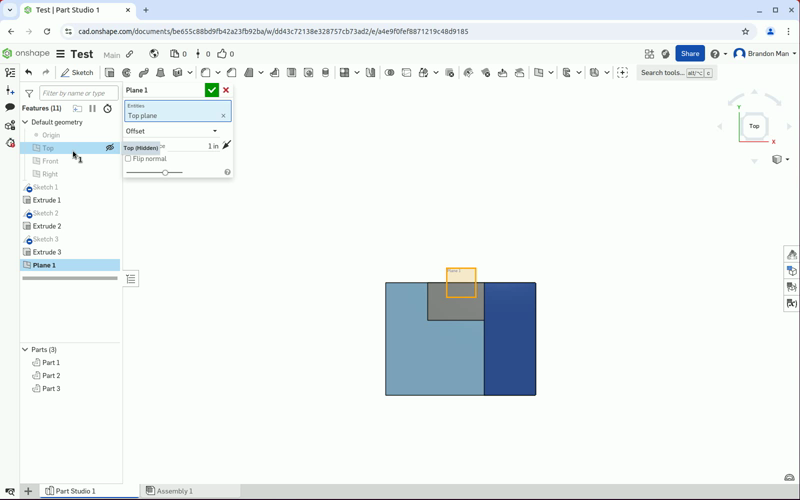
key(tab, 2)
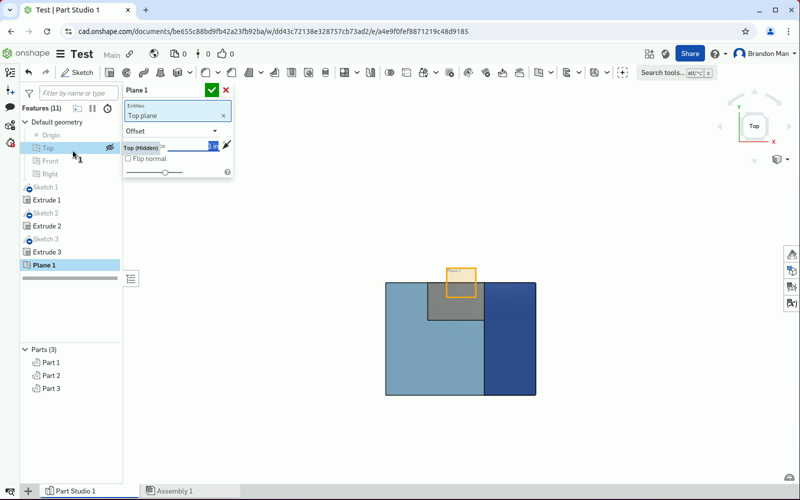
text(3.851)
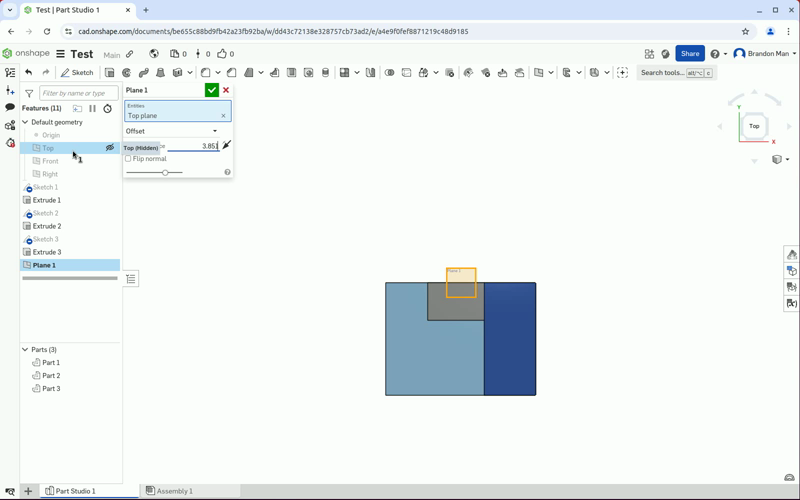
key(enter, 2)
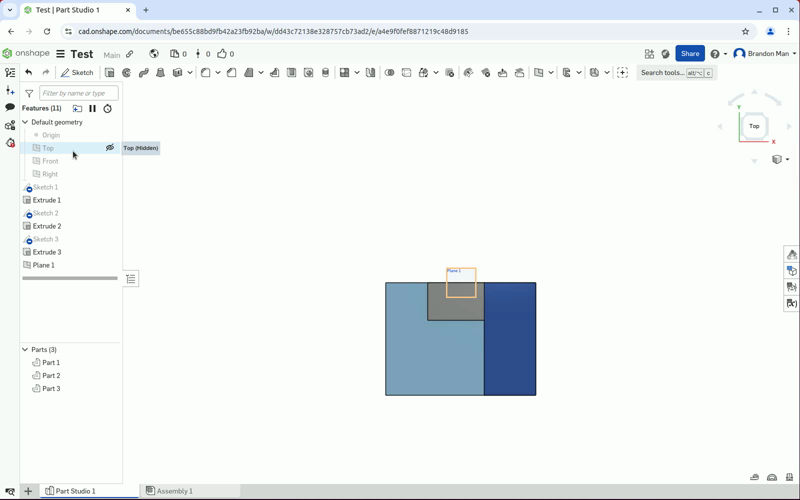
key(shift+s)
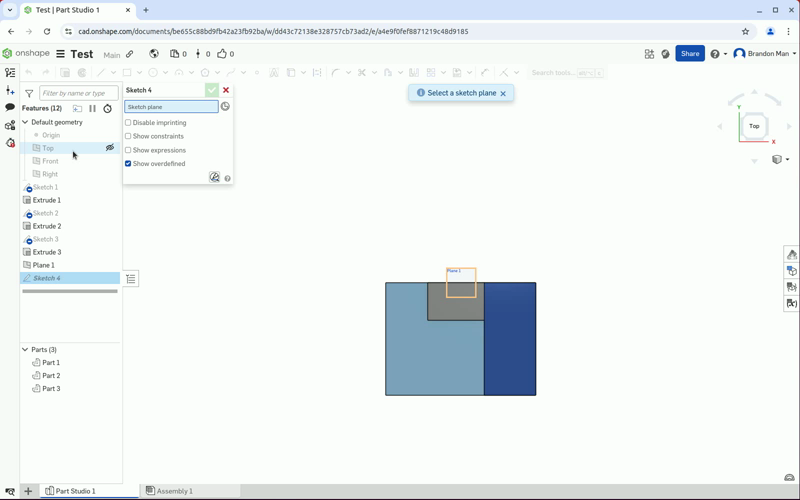
mouse_move(73, 267)
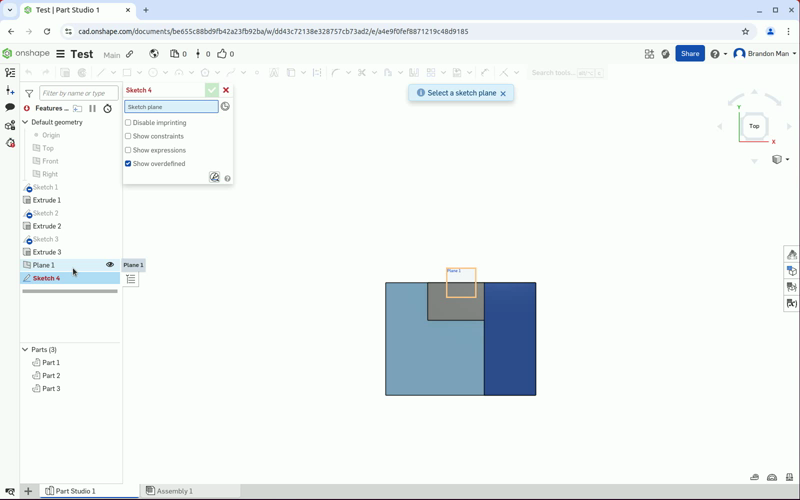
click(73, 267)
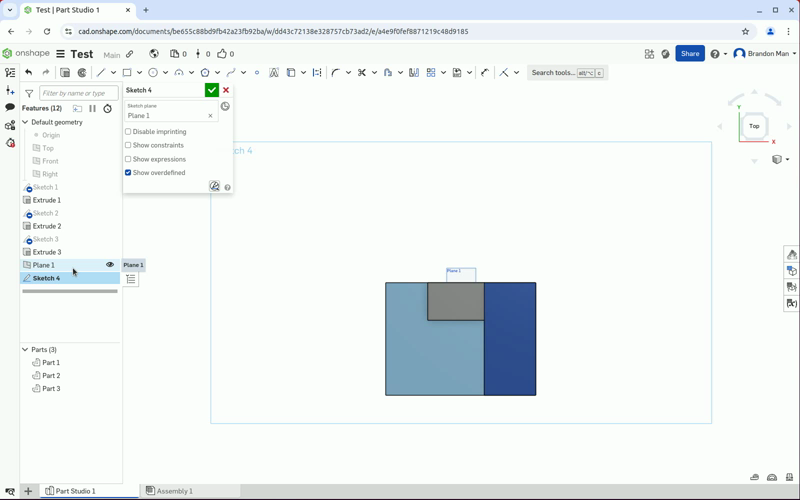
mouse_move(73, 352)
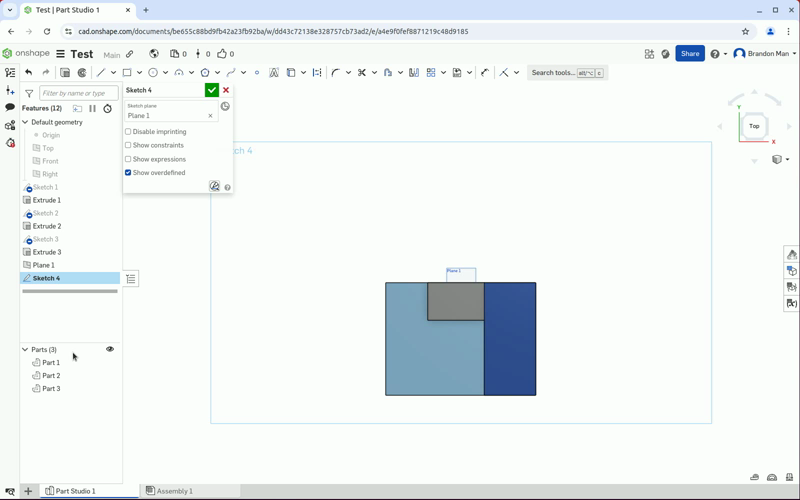
key(y)
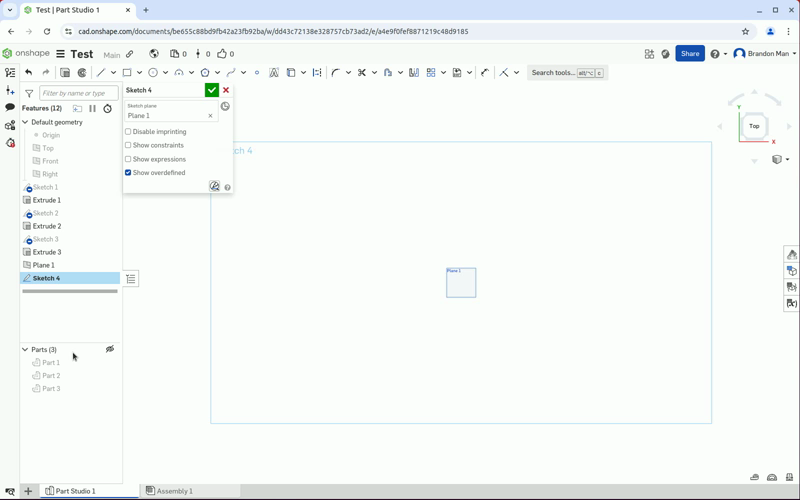
key(l)
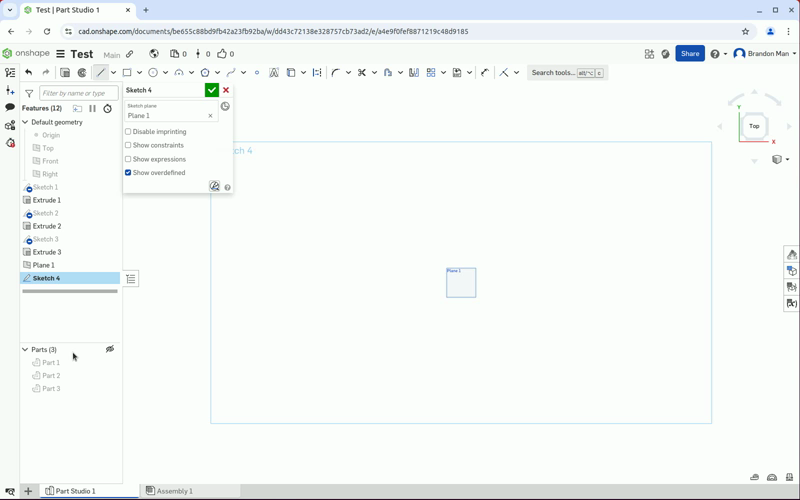
key_down(shift)
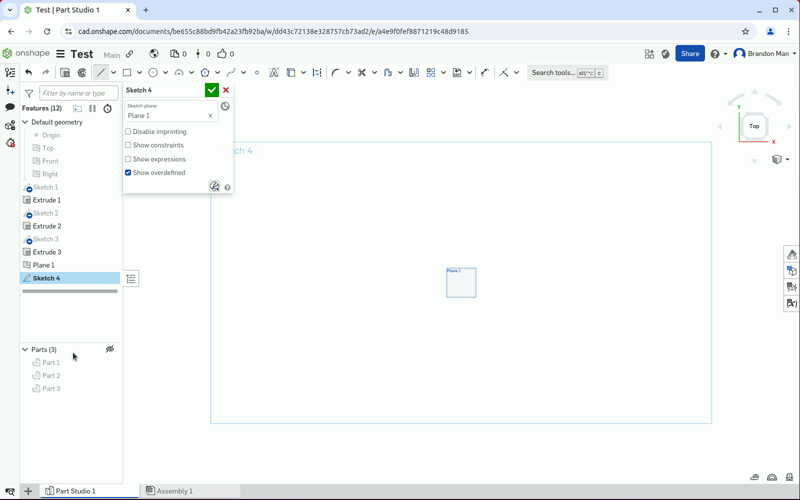
mouse_move(427, 395)
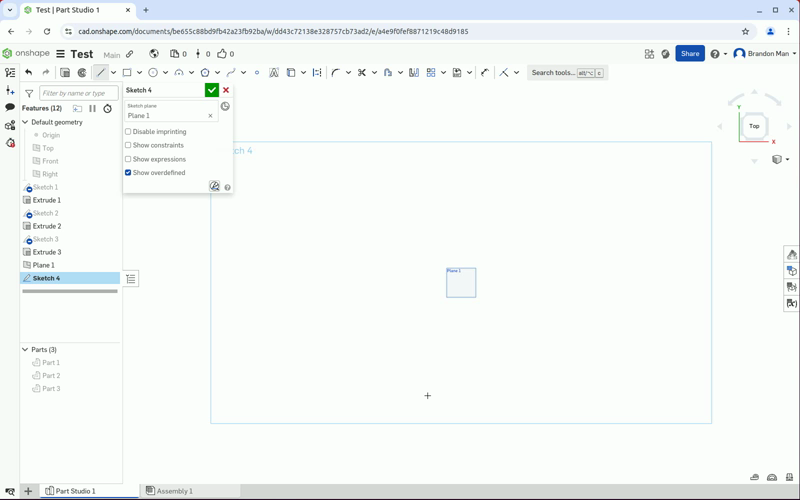
click(427, 395)
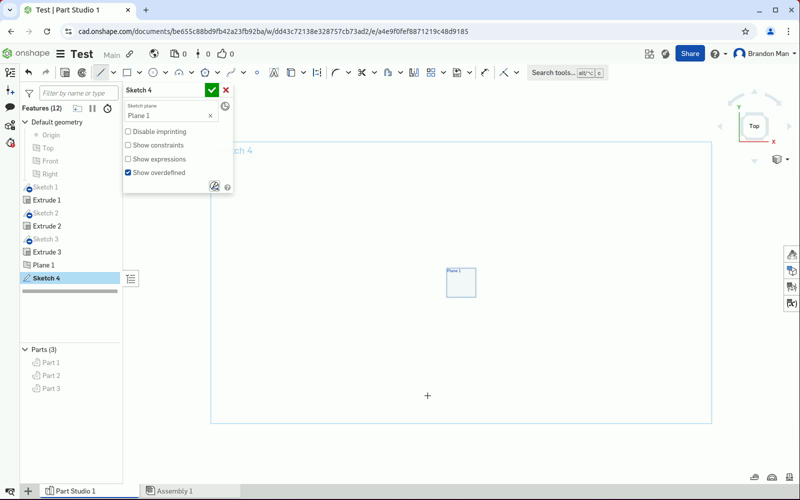
key_up(shift)
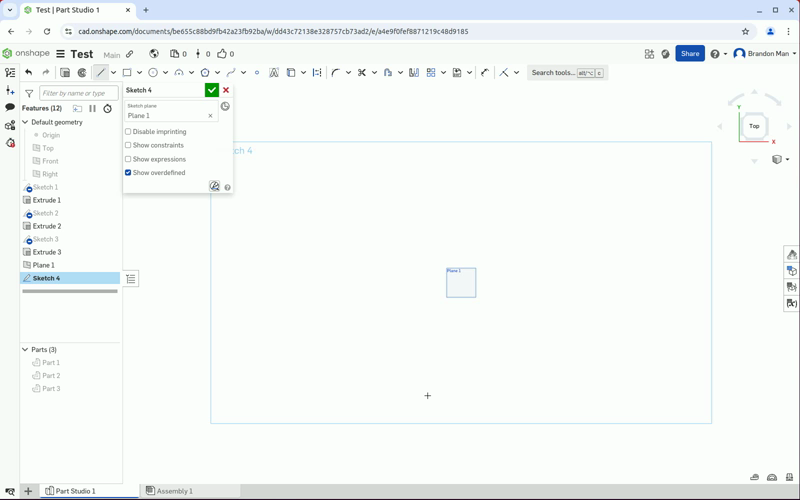
key_down(shift)
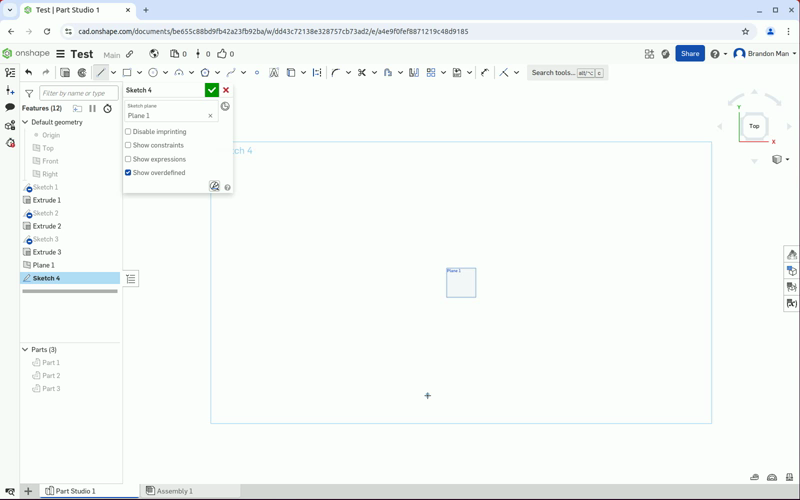
mouse_move(457, 395)
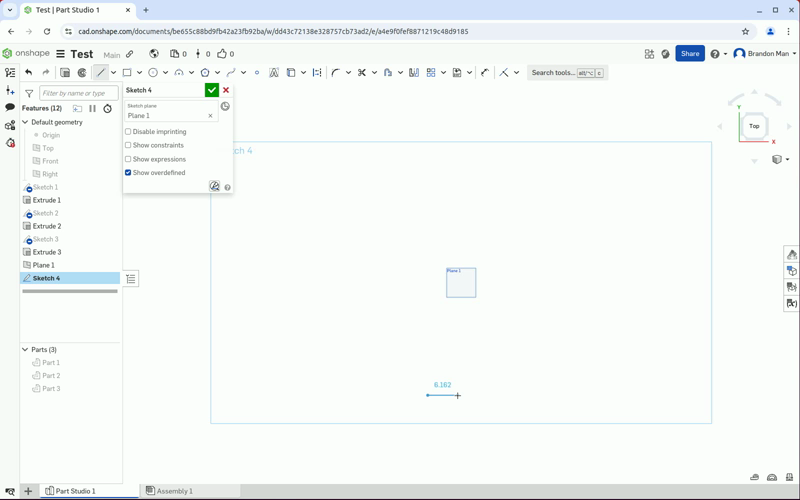
mouse_move(484, 395)
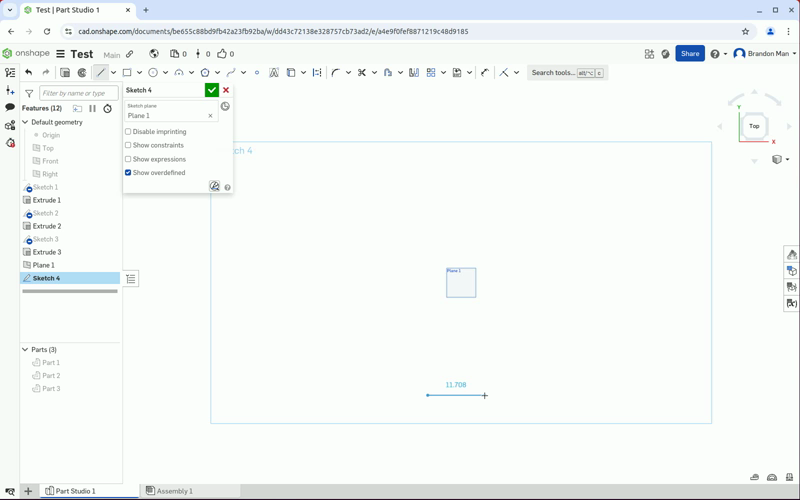
click(484, 395)
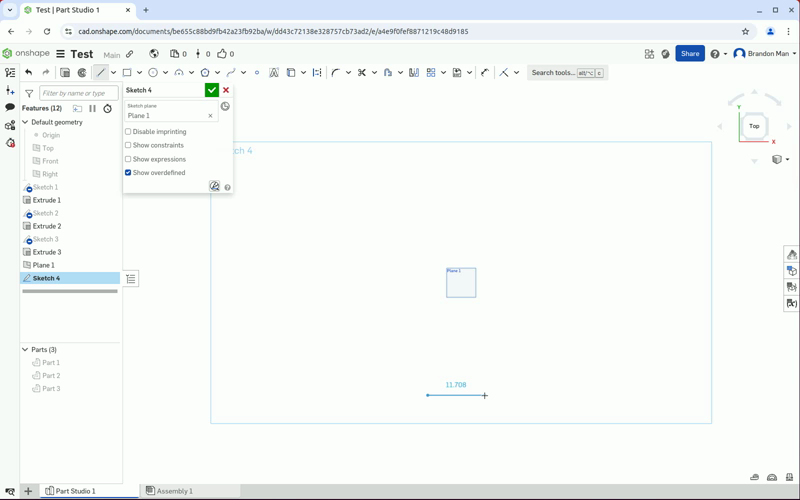
key_up(shift)
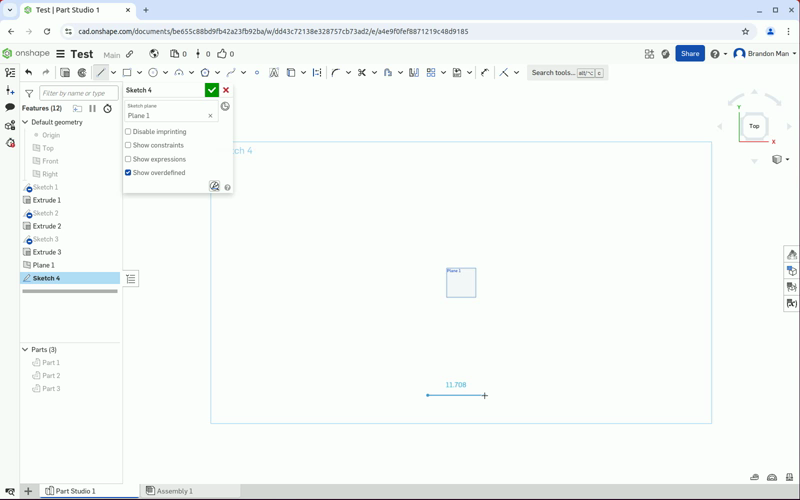
key_down(shift)
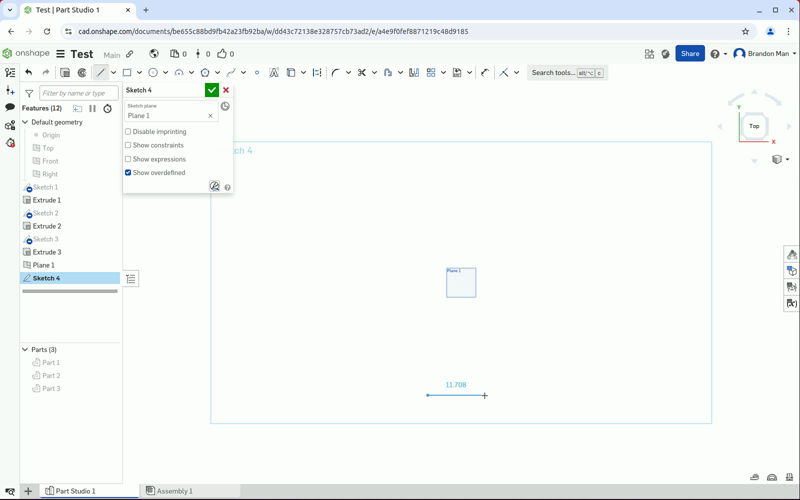
mouse_move(514, 395)
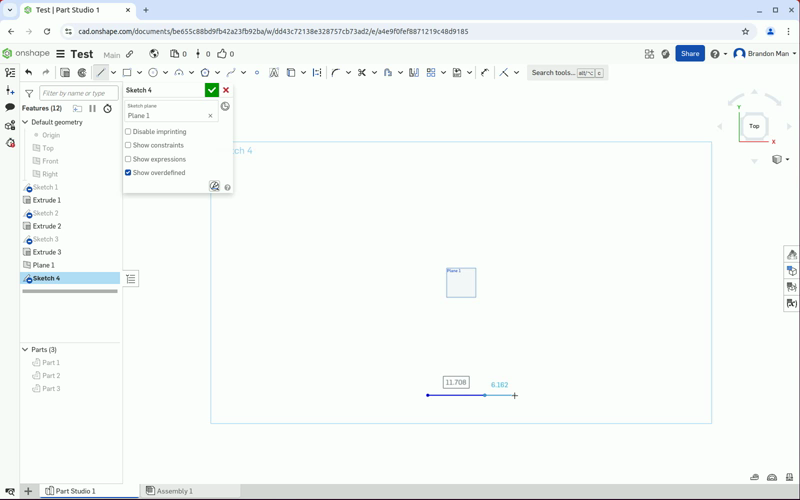
mouse_move(484, 357)
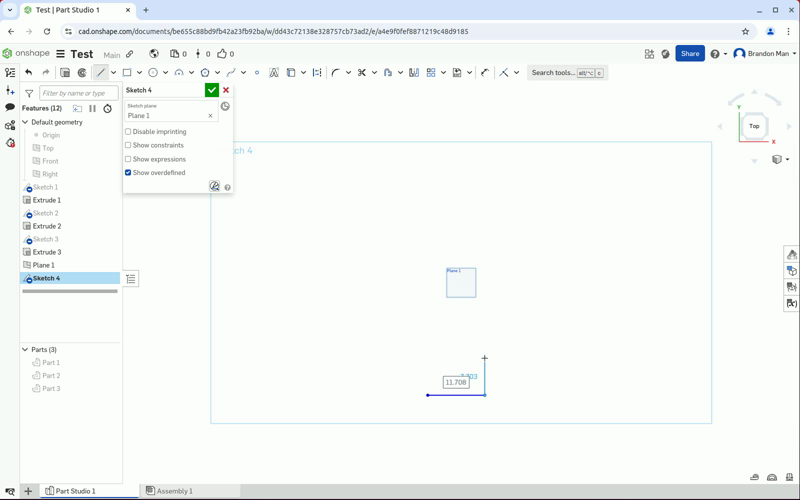
click(484, 357)
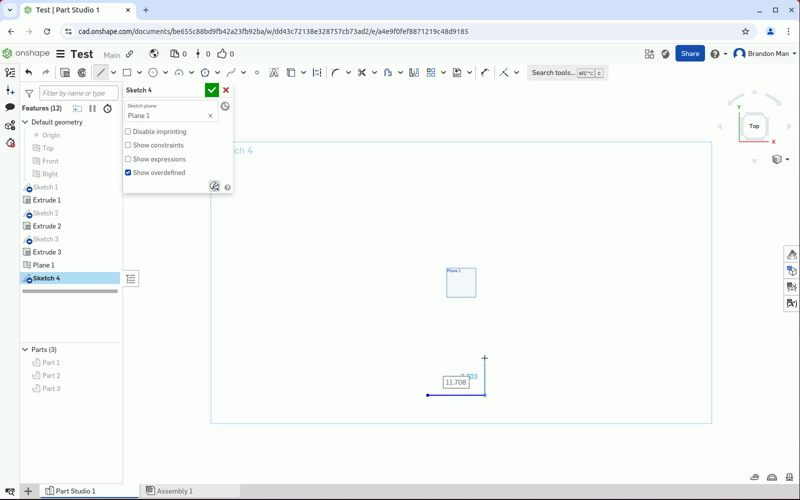
key_up(shift)
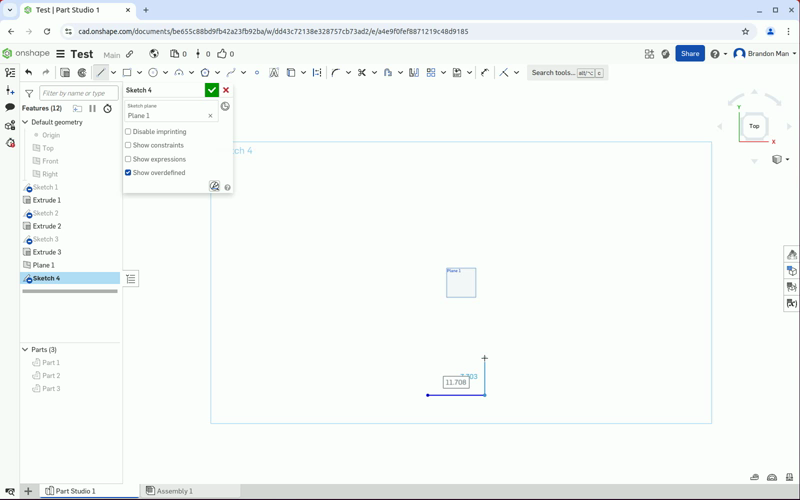
key_down(shift)
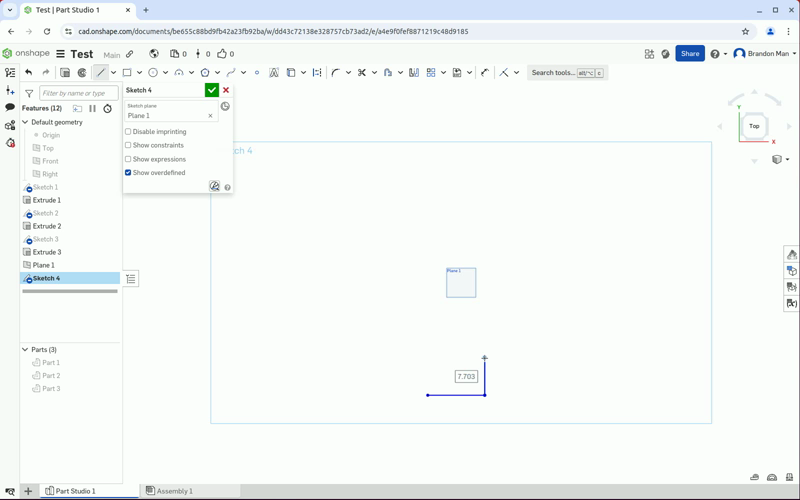
mouse_move(514, 357)
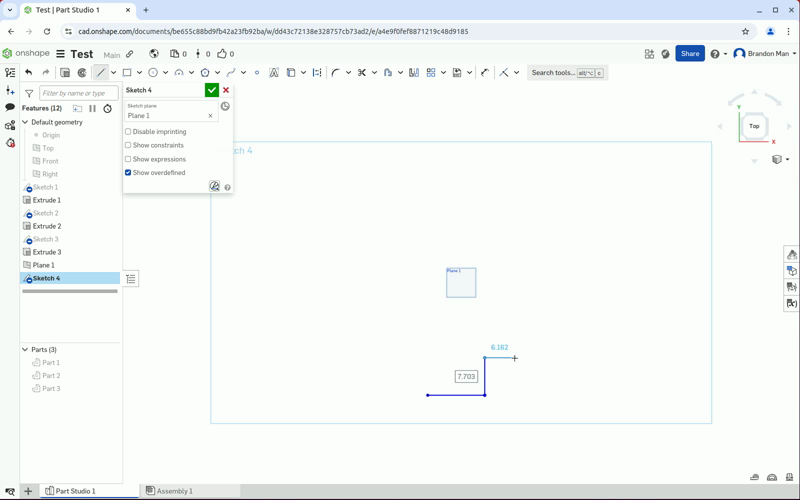
mouse_move(427, 357)
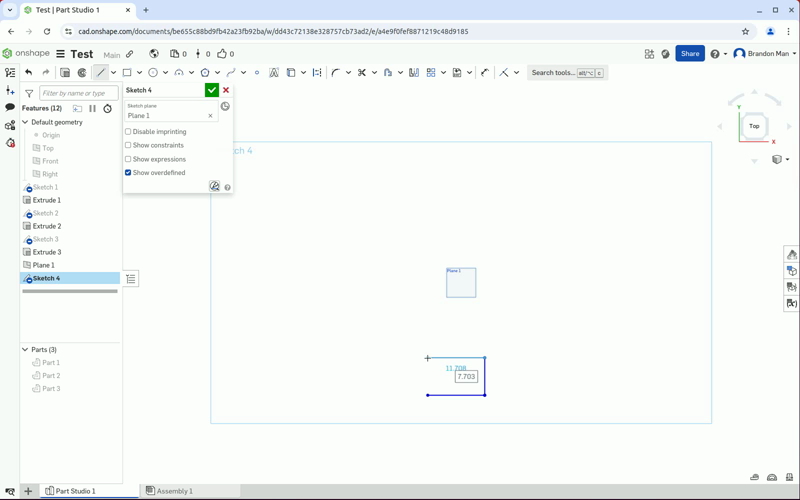
click(427, 357)
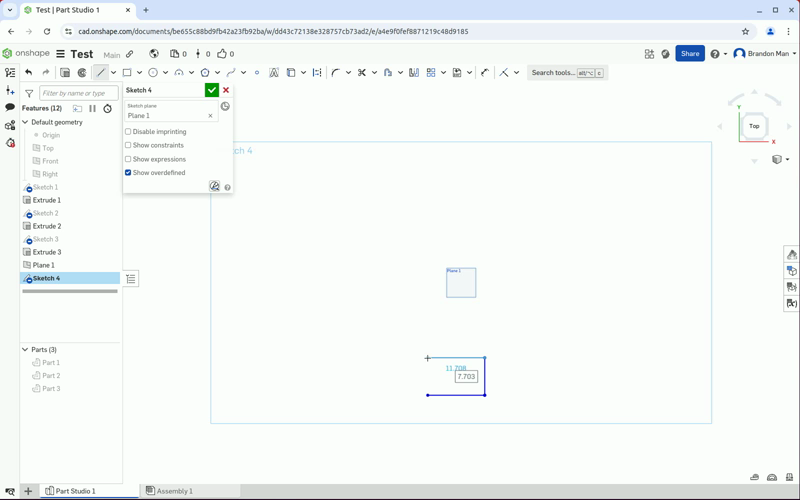
key_up(shift)
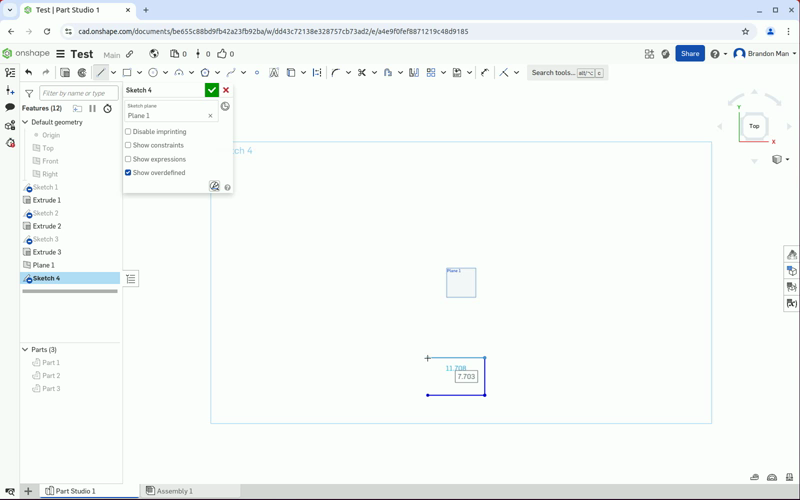
mouse_move(457, 357)
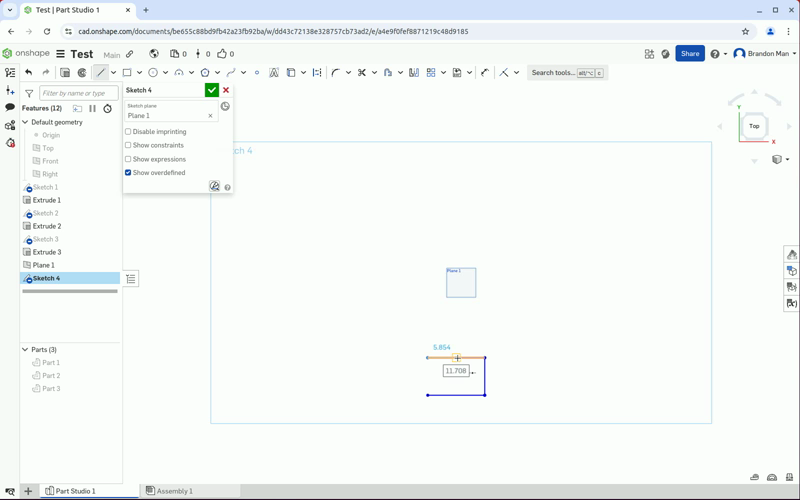
key_down(shift)
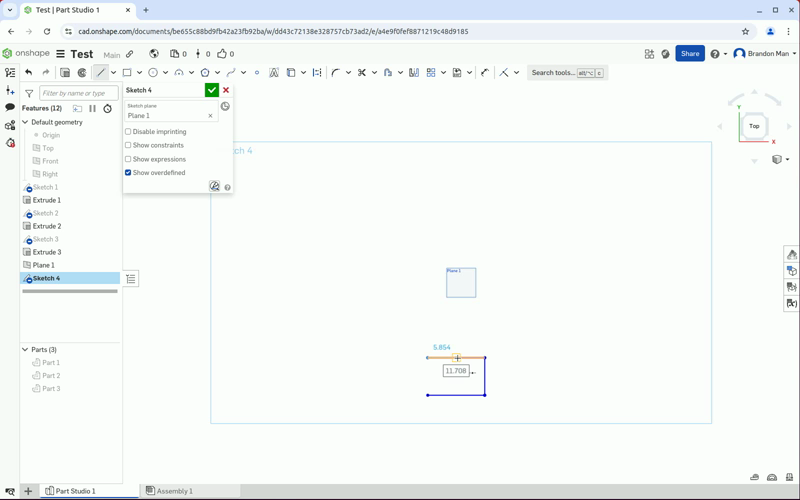
mouse_move(427, 395)
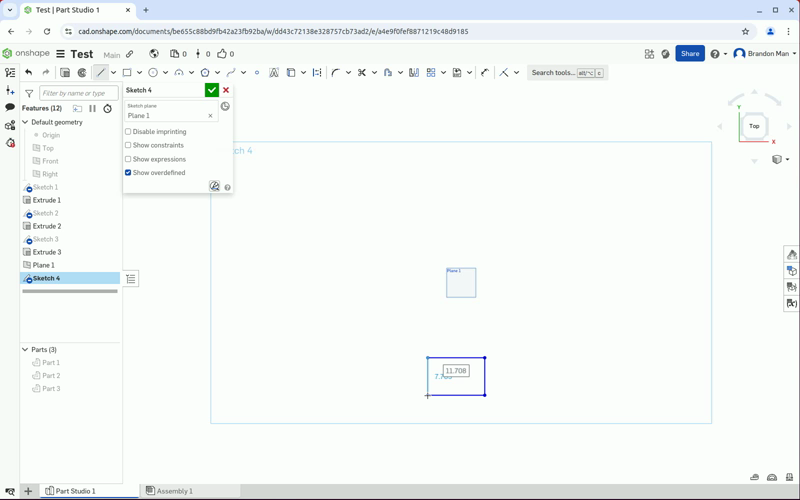
key_up(shift)
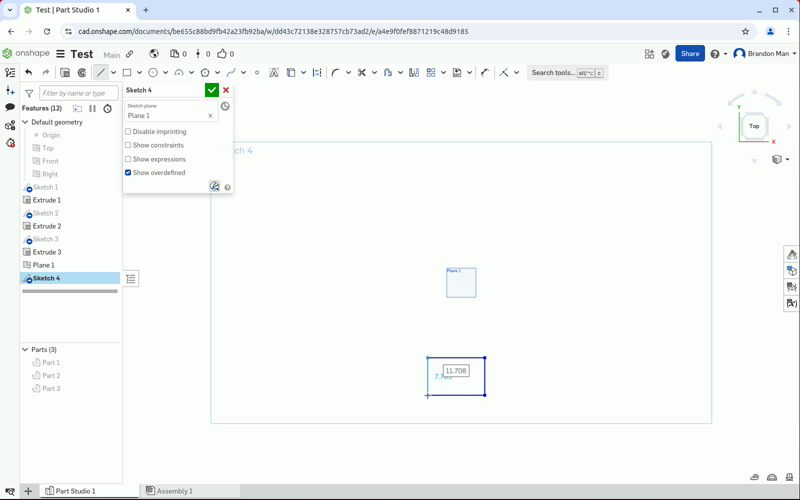
click(427, 395)
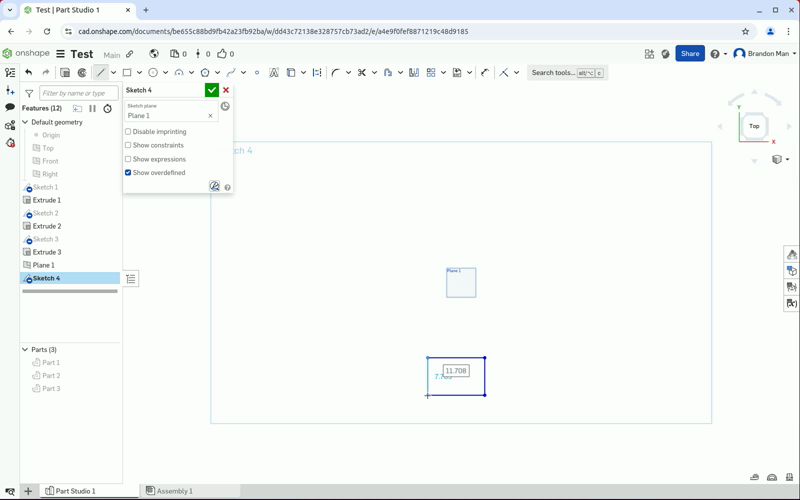
key(esc)
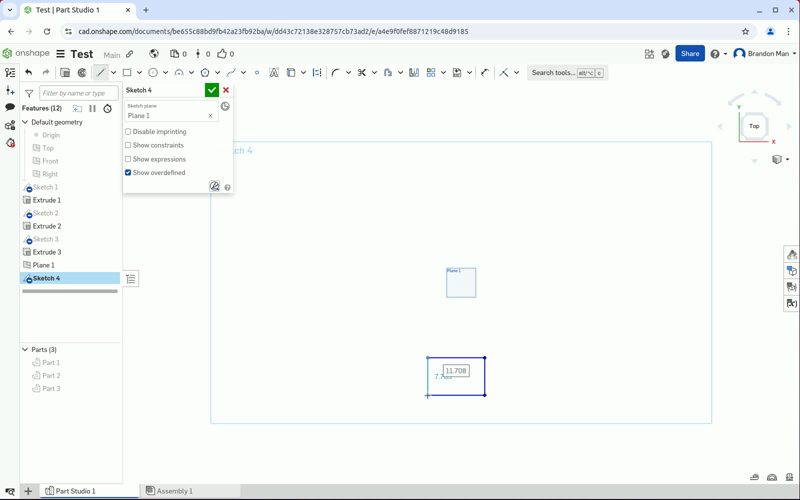
mouse_move(438, 359)
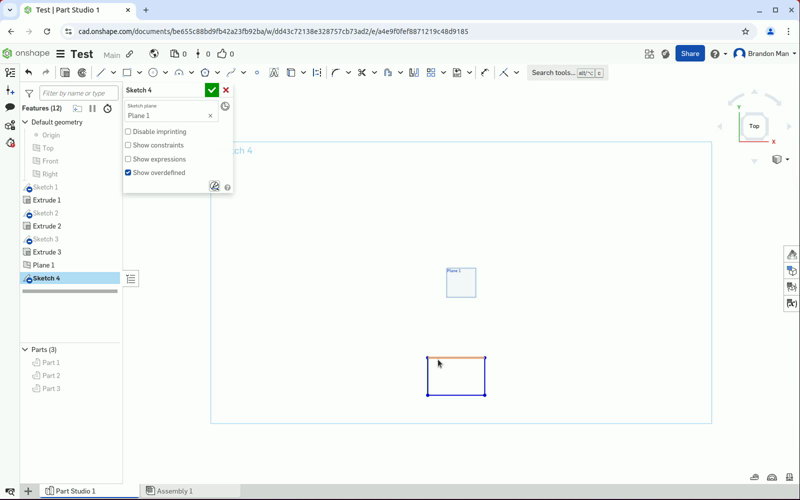
click(438, 359)
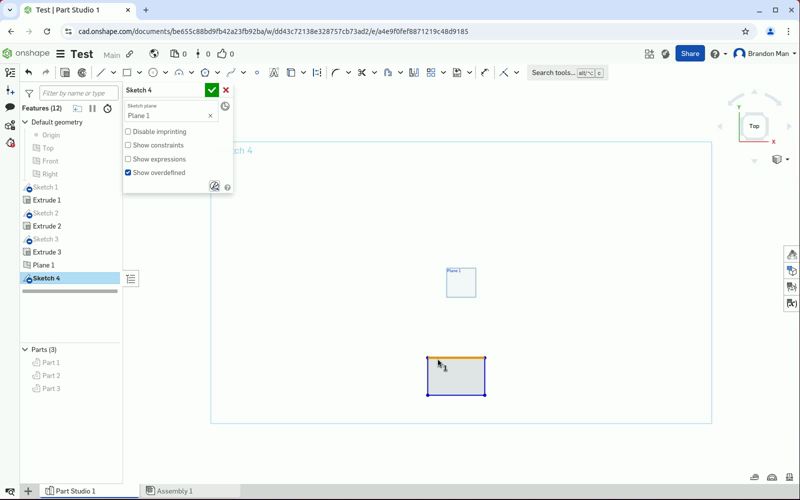
mouse_move(73, 352)
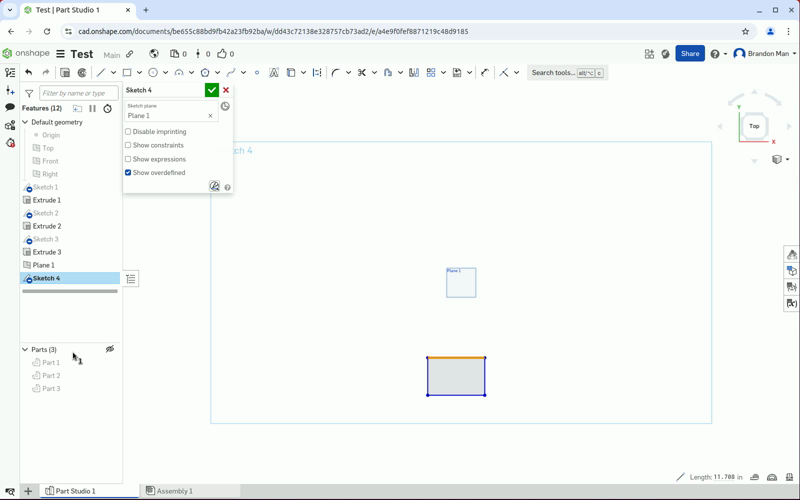
key(shift+y)
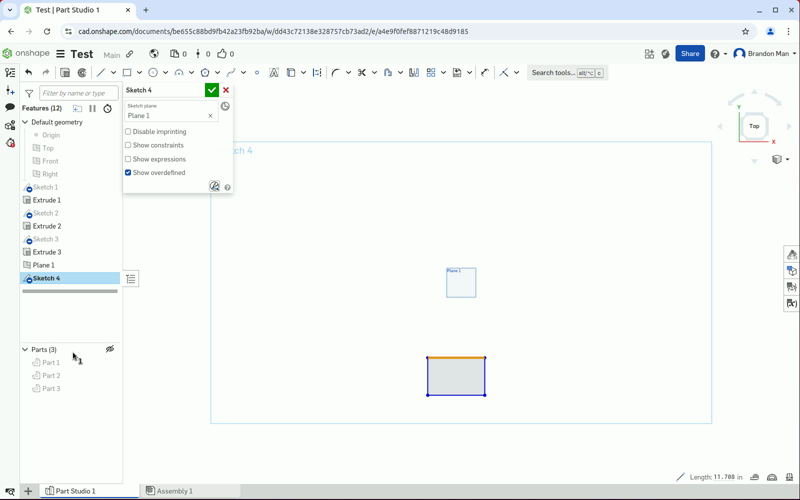
key(shift+e)
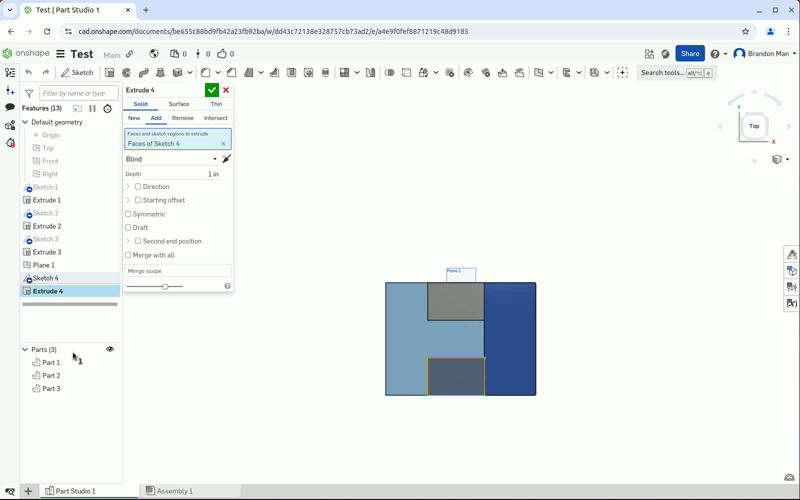
mouse_move(143, 106)
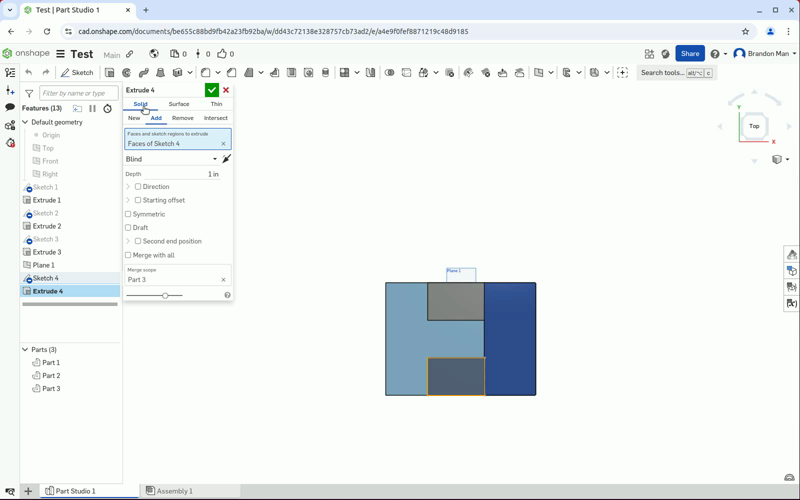
click(143, 106)
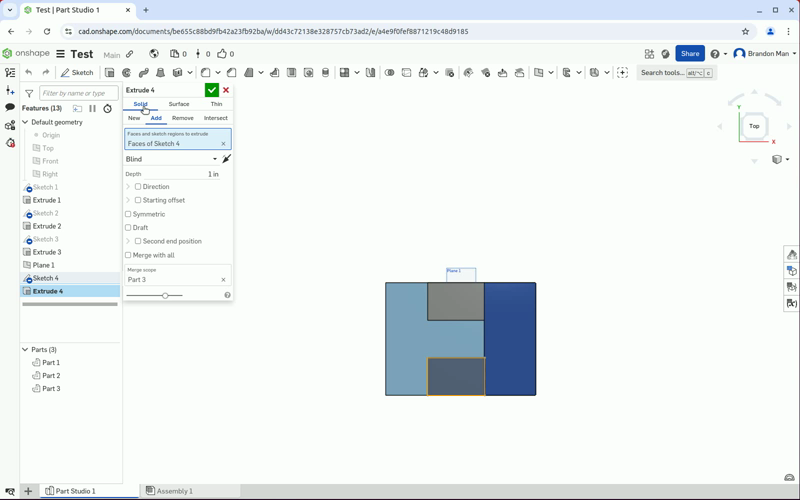
mouse_move(137, 120)
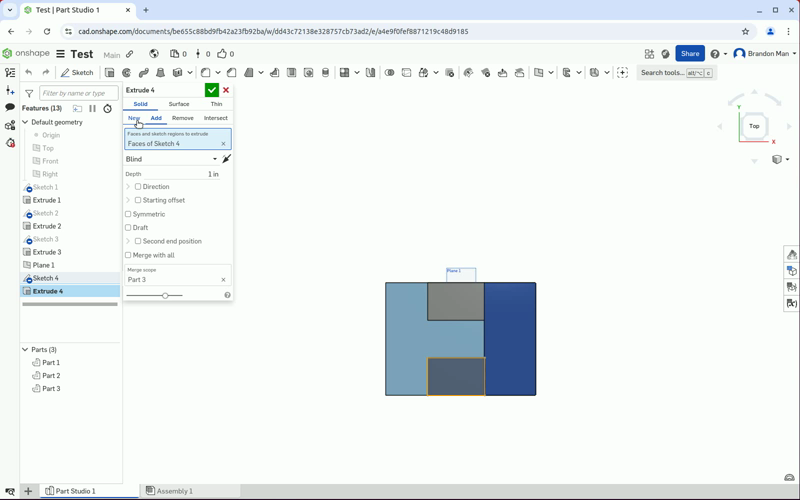
click(137, 120)
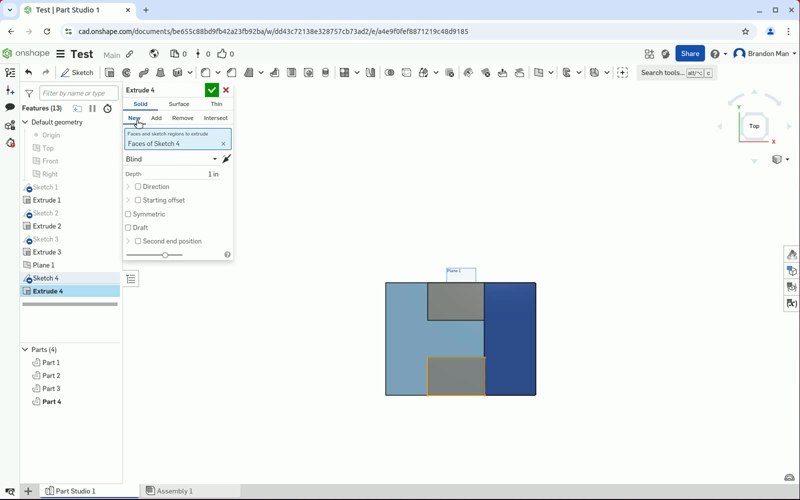
key(tab, 4)
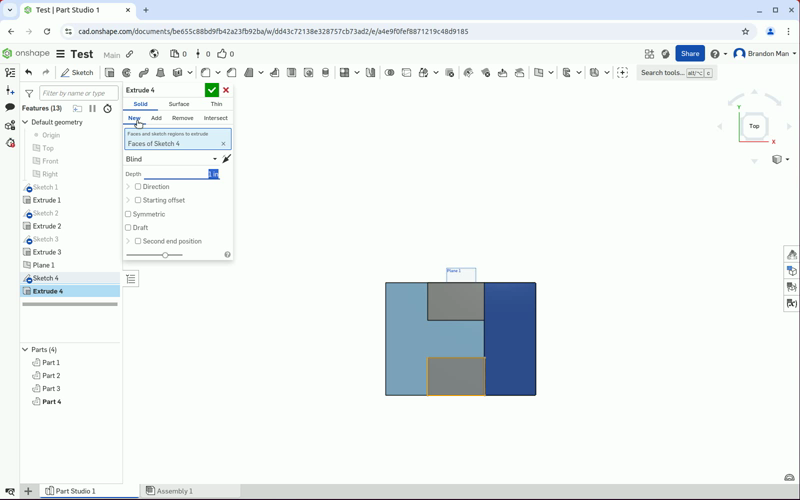
text(5.296)
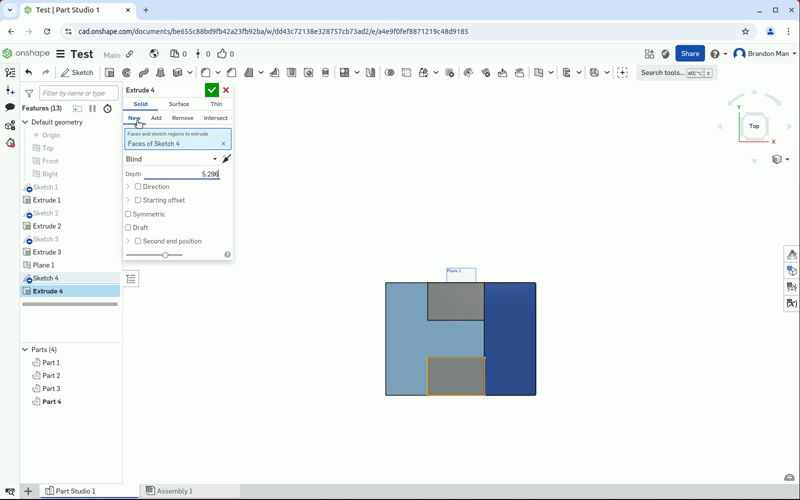
key(enter)
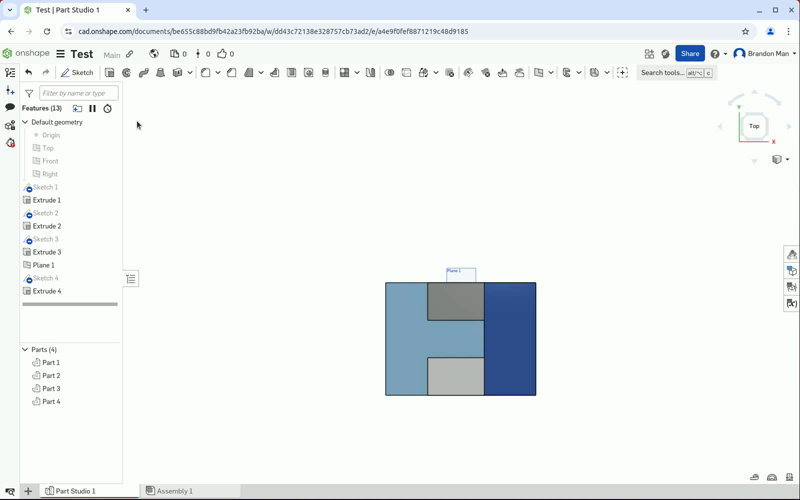
key(shift+h)
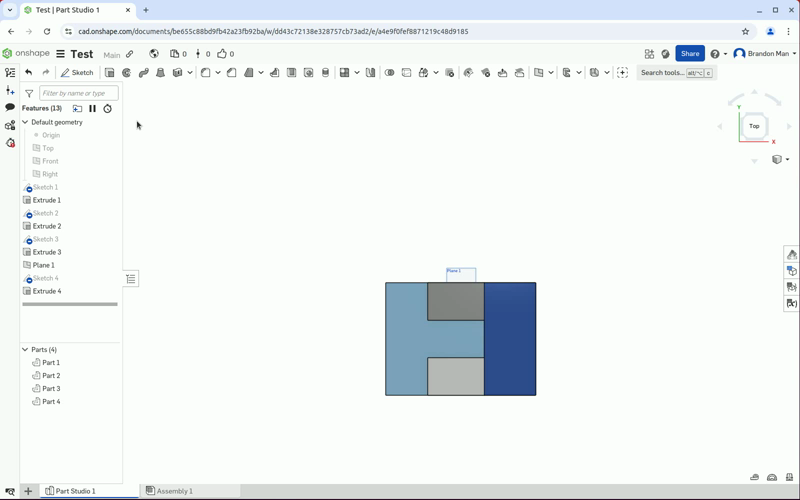
key(shift+h)
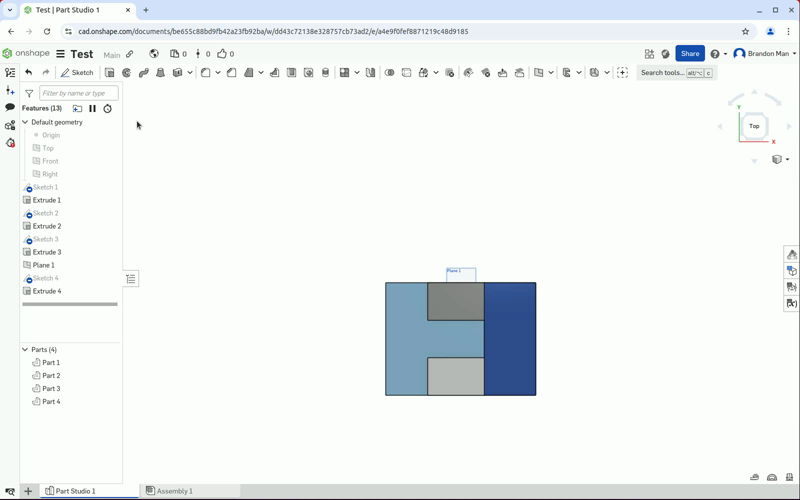
key(shift+7)
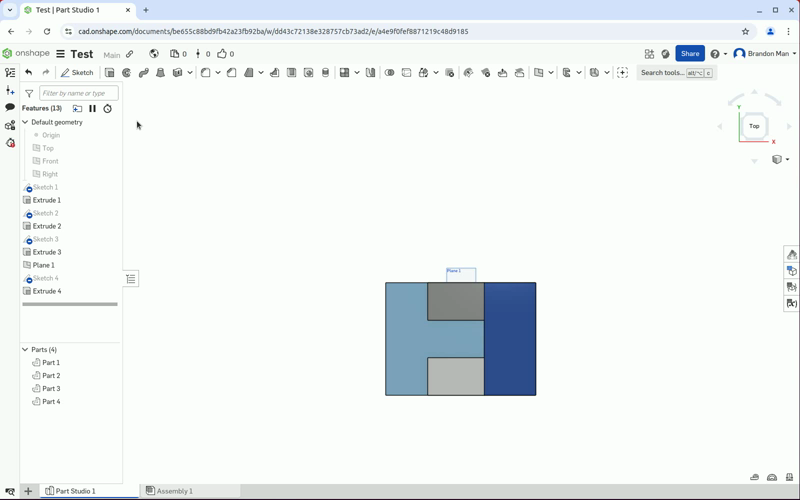
key(up, 3)
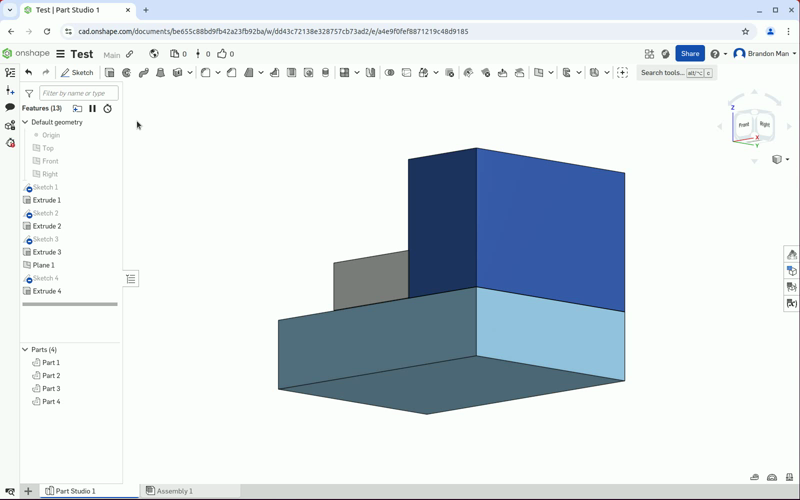
key(left, 3)
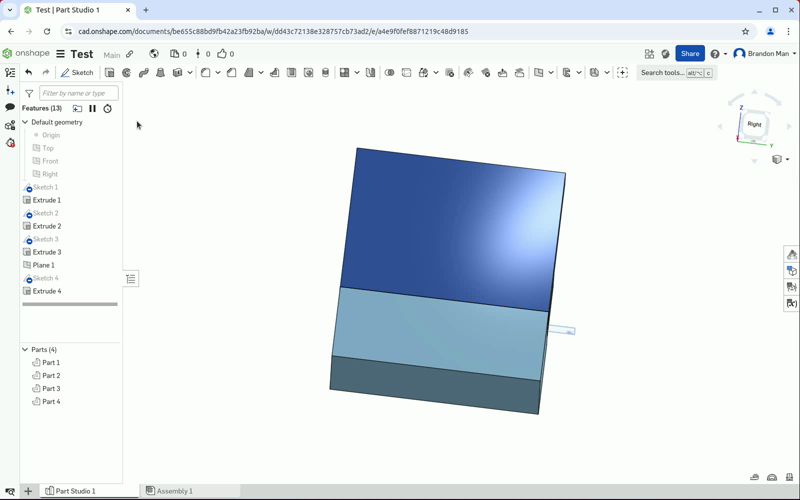
key(right, 3)
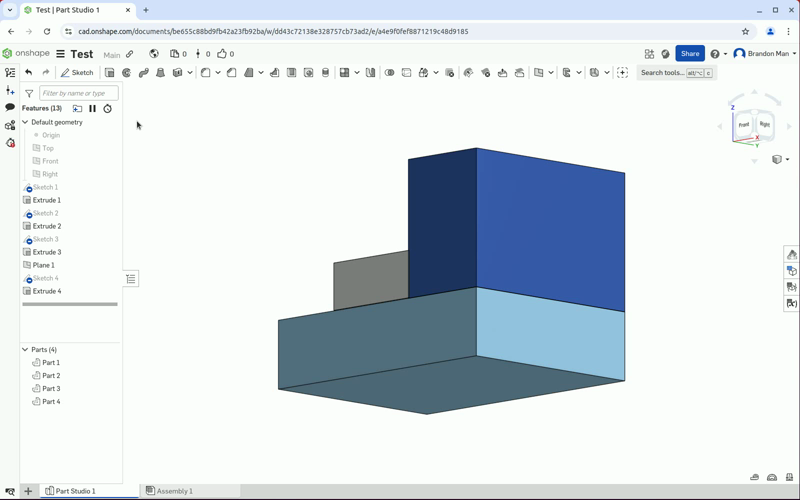
key(down, 3)
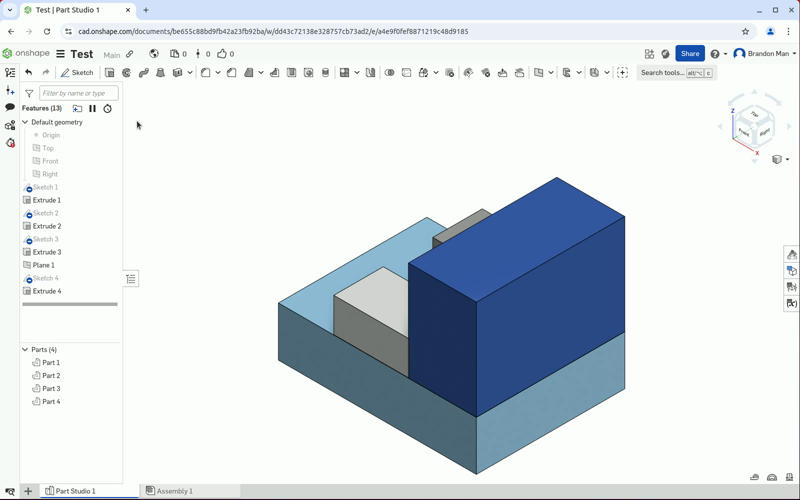
mouse_move(73, 189)
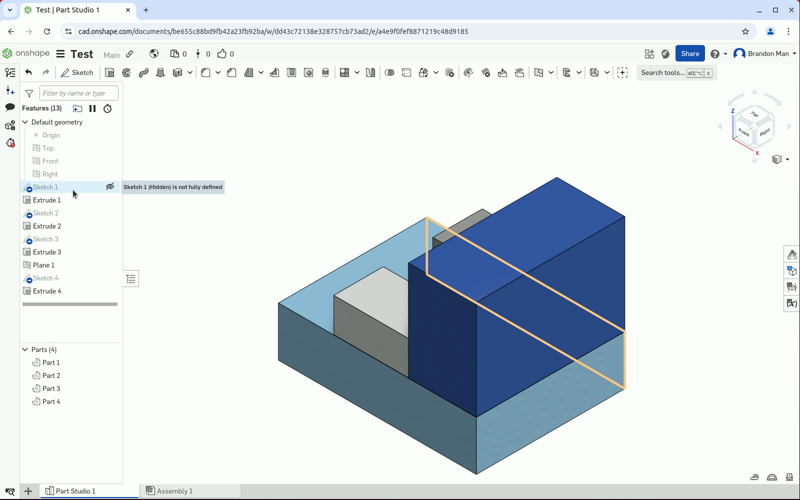
click(73, 189)